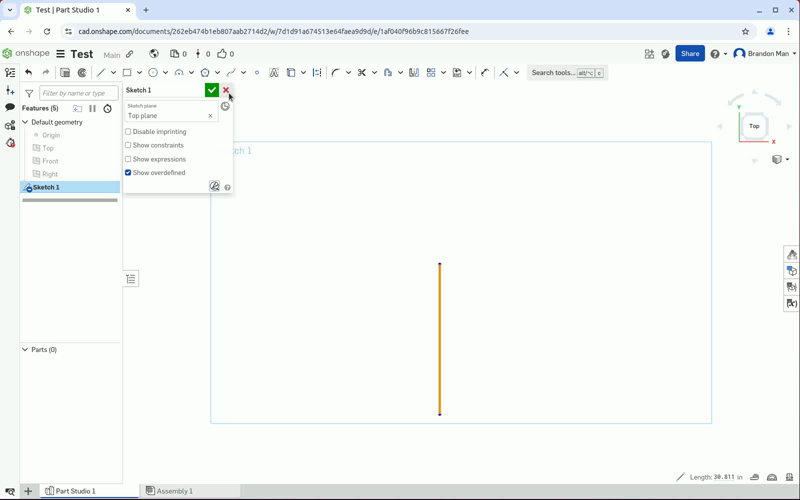
key(shift+h)
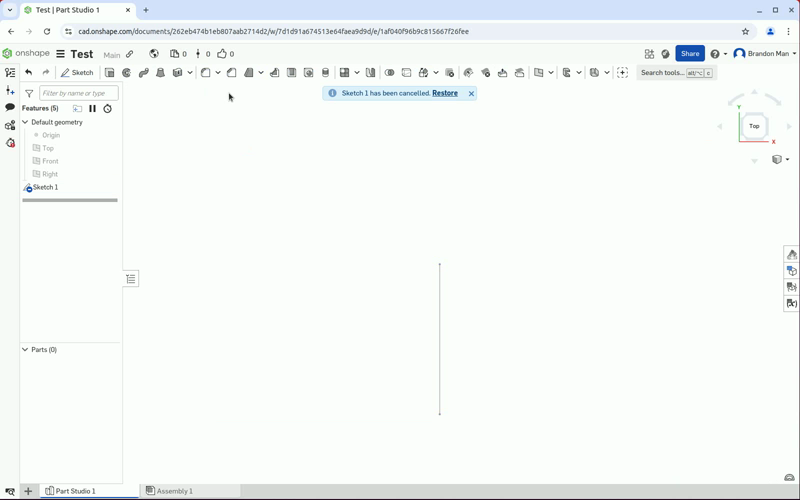
key(shift+s)
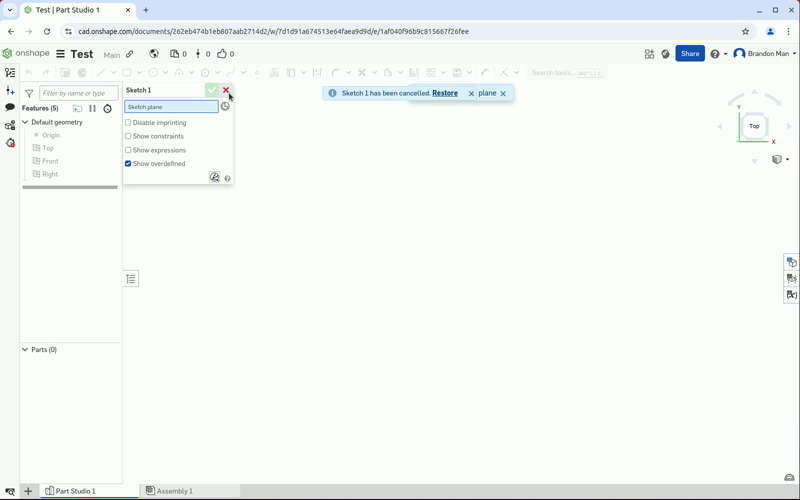
mouse_move(73, 150)
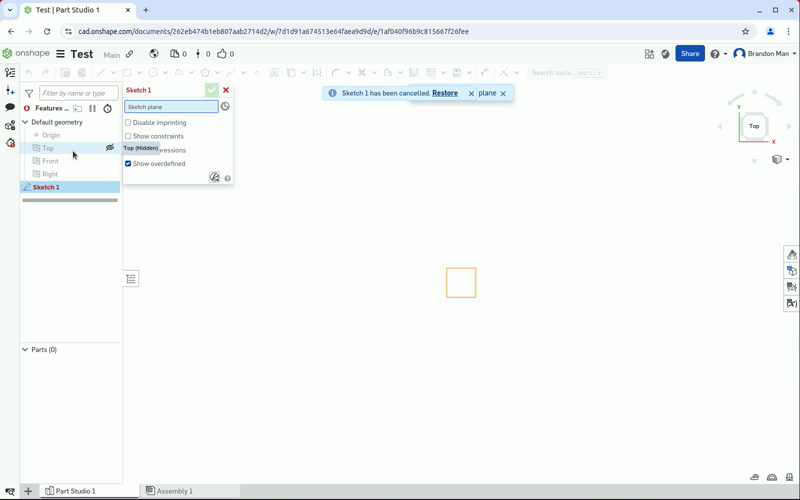
click(73, 150)
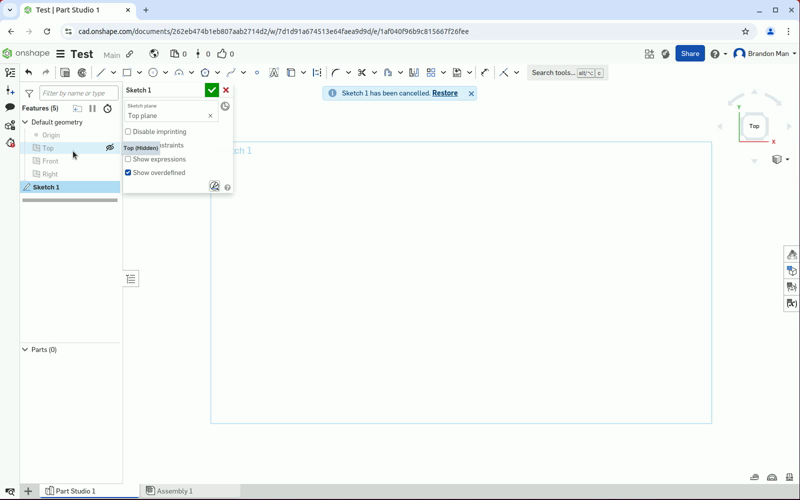
mouse_move(73, 352)
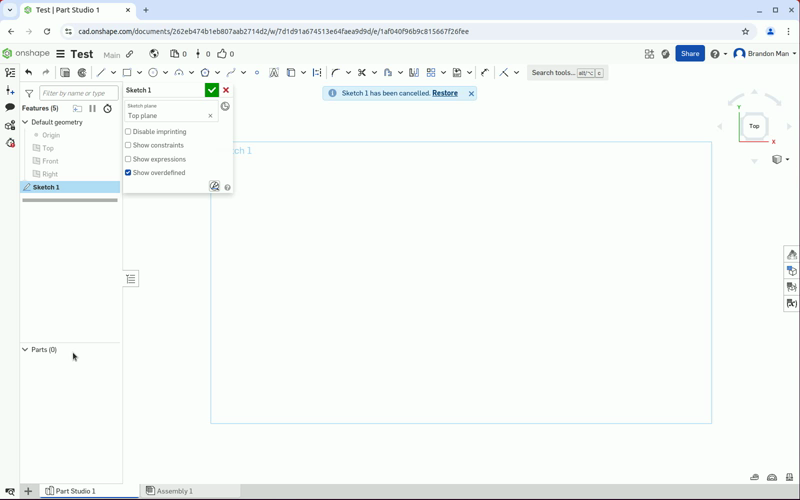
key(y)
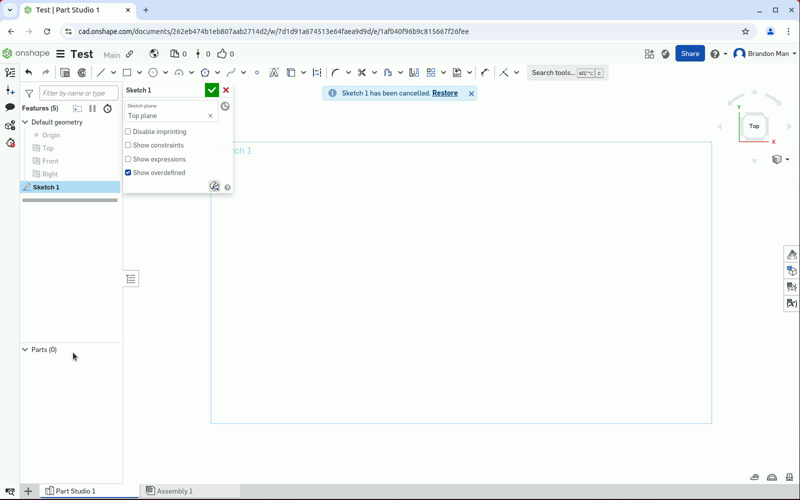
key(c)
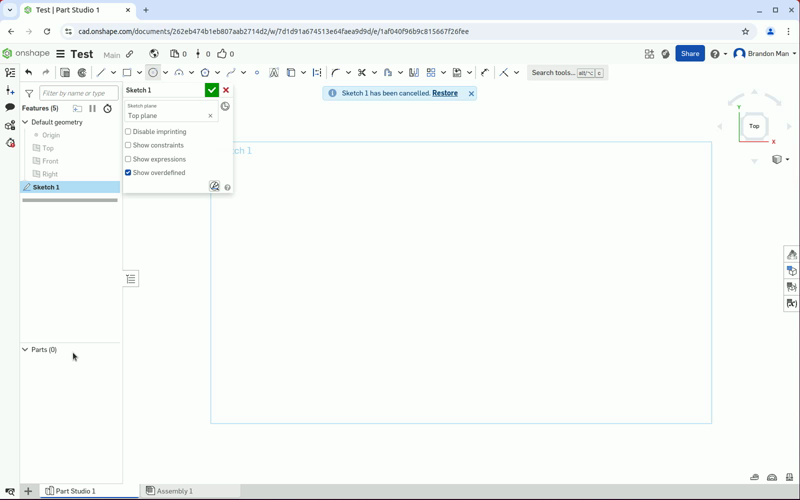
key_down(shift)
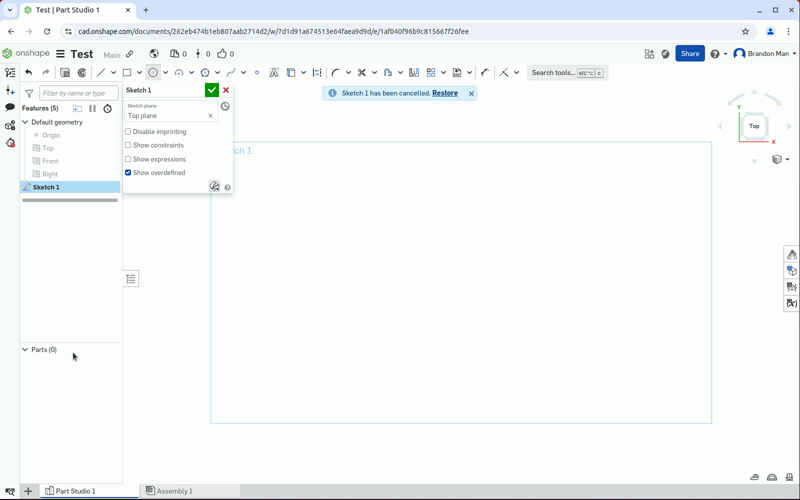
mouse_move(393, 322)
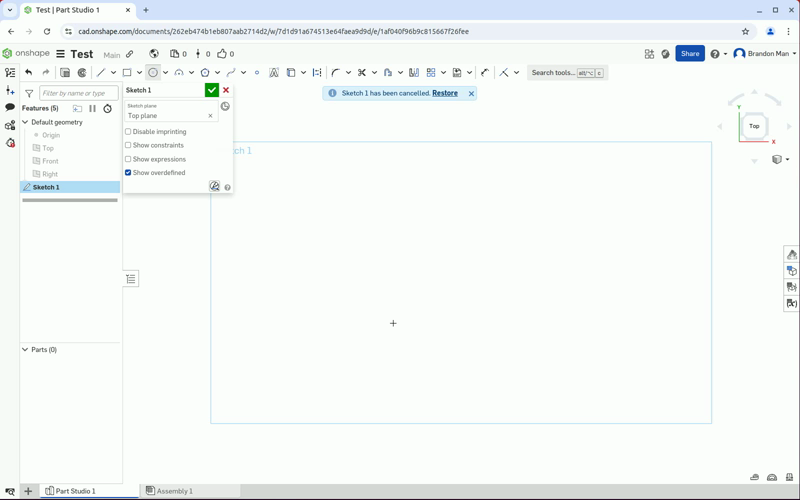
click(393, 322)
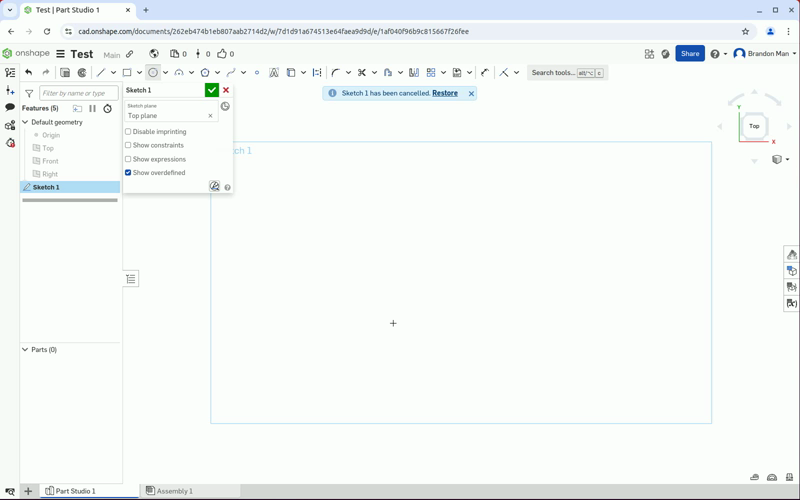
key_up(shift)
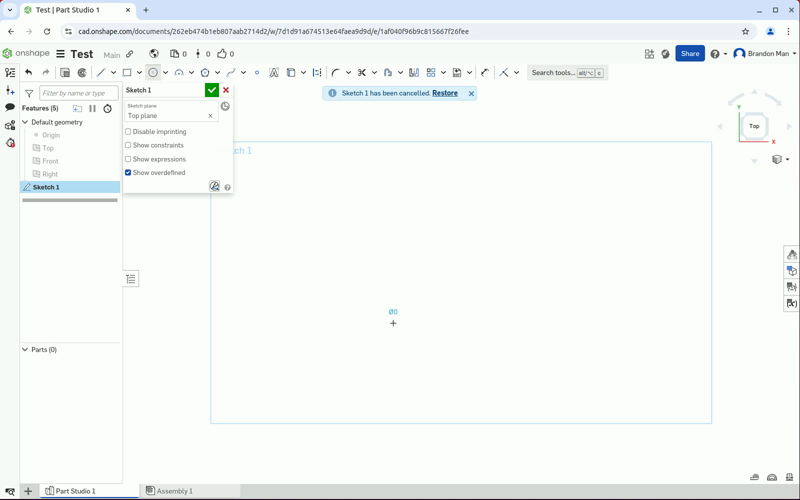
mouse_move(427, 322)
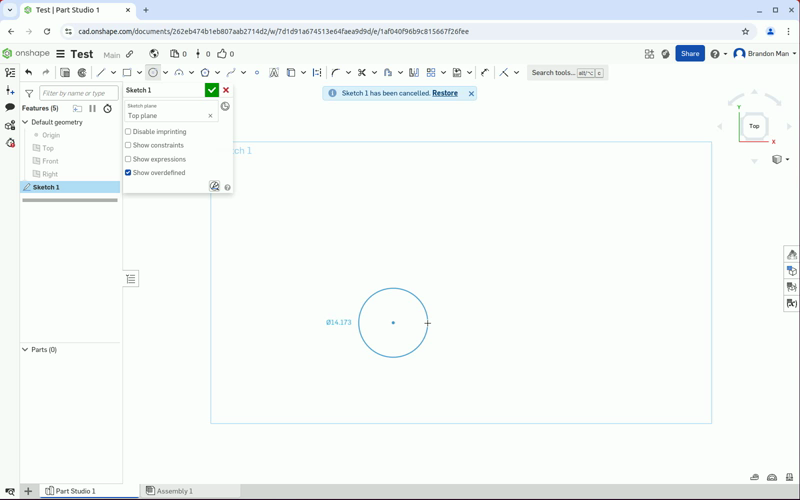
click(427, 322)
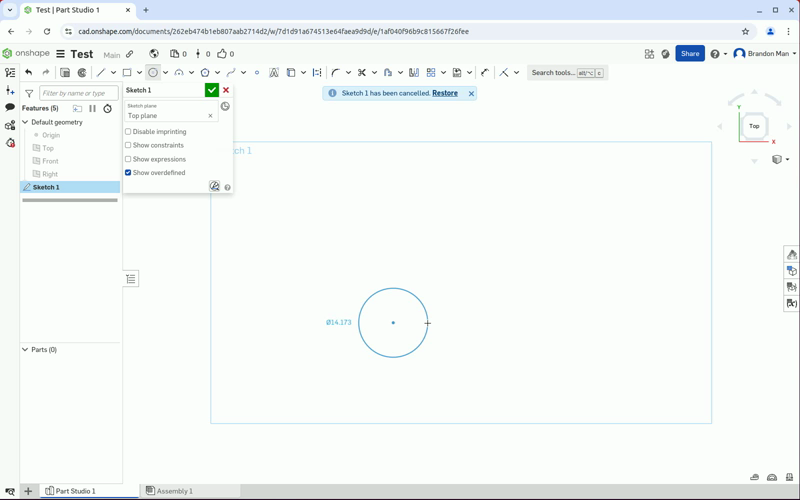
key(esc)
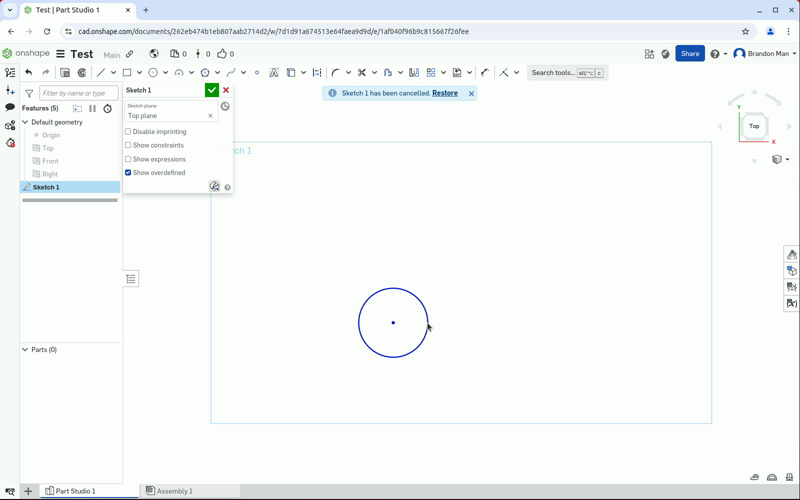
key(c)
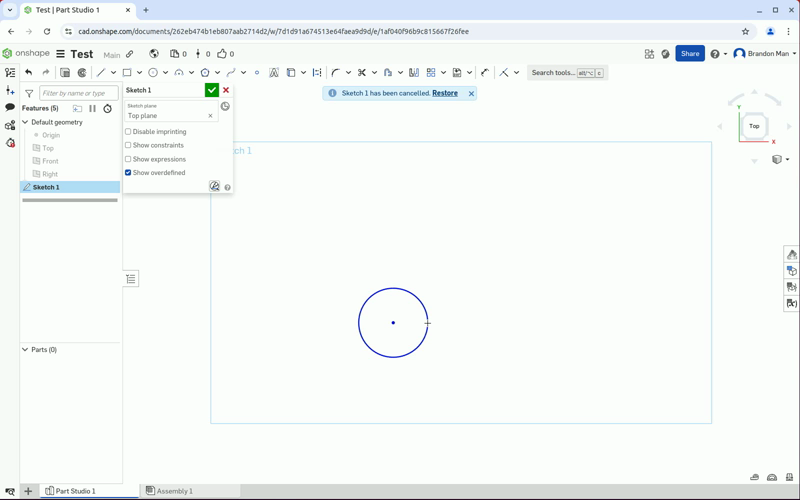
key_down(shift)
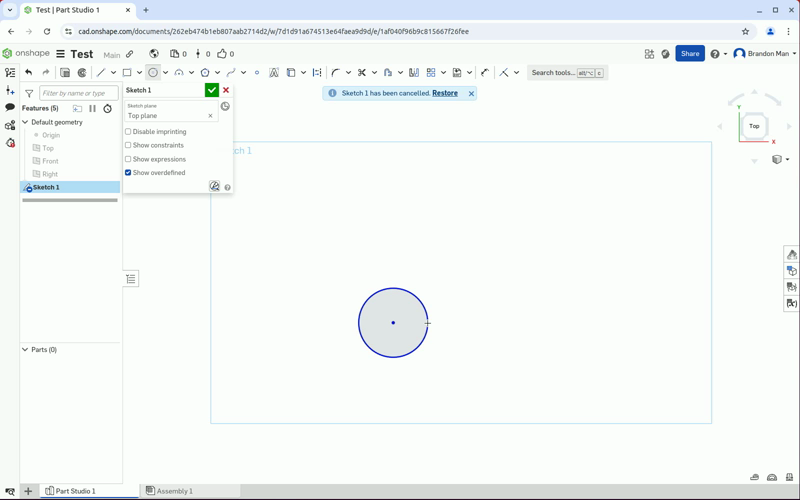
mouse_move(393, 322)
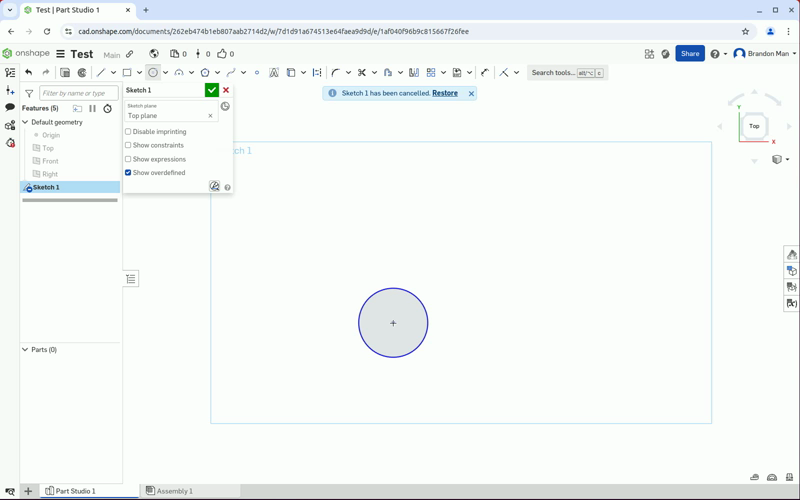
click(393, 322)
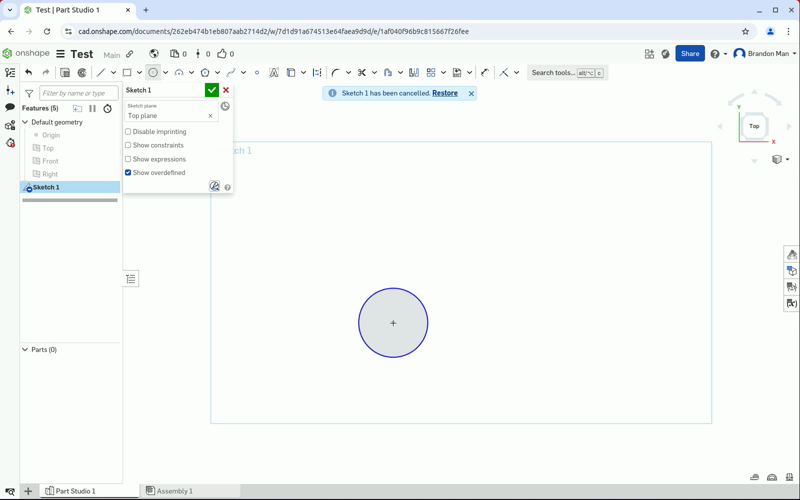
key_up(shift)
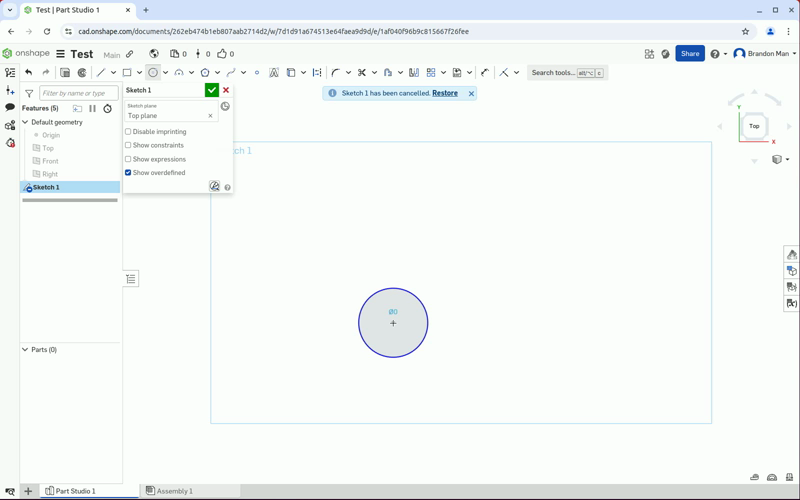
mouse_move(422, 322)
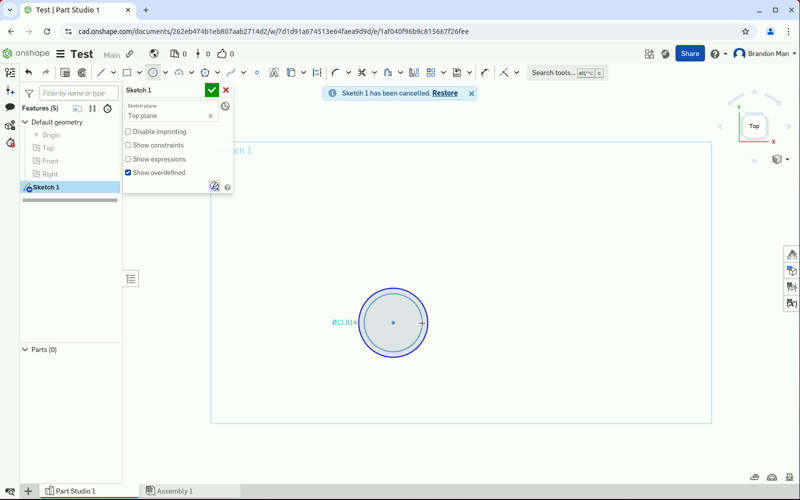
click(422, 322)
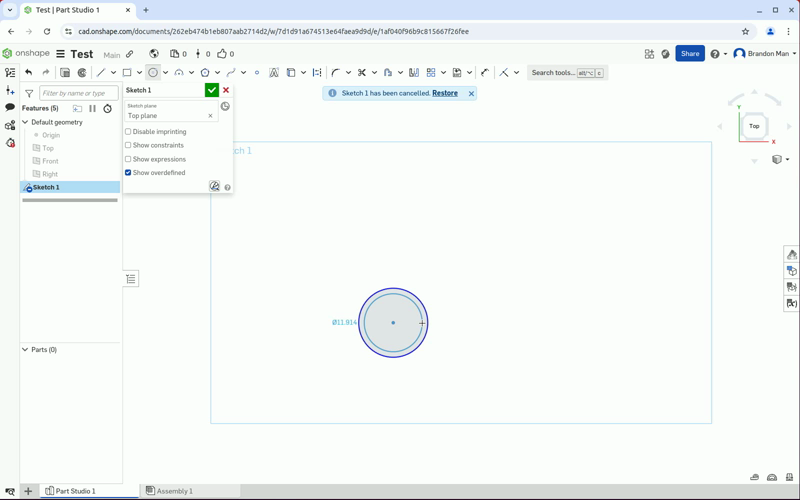
key(esc)
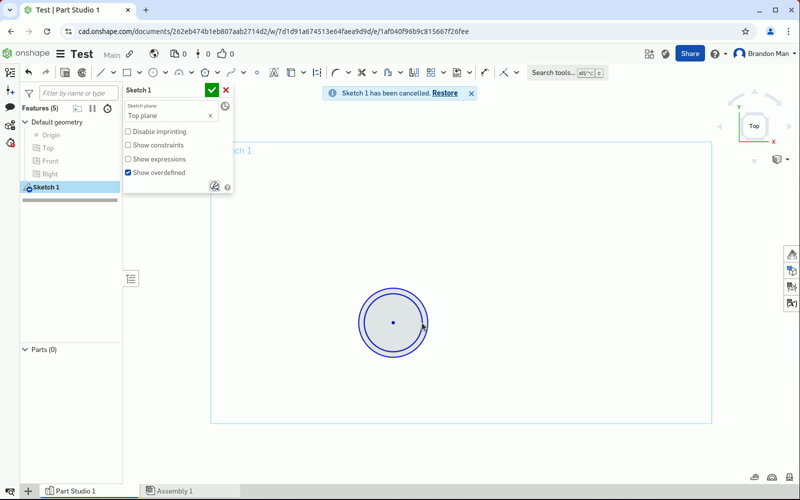
mouse_move(413, 344)
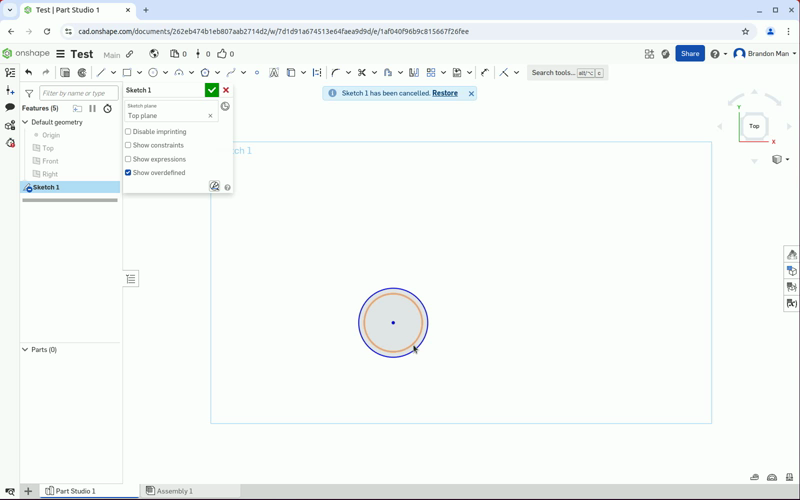
scroll(6)
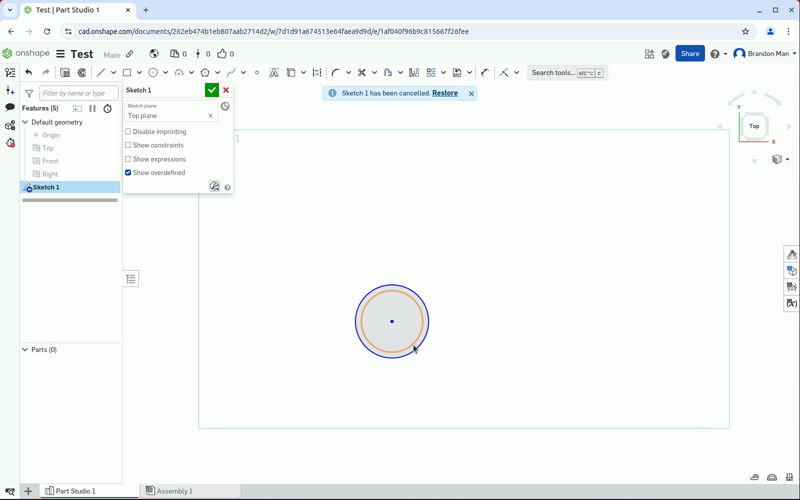
scroll(6)
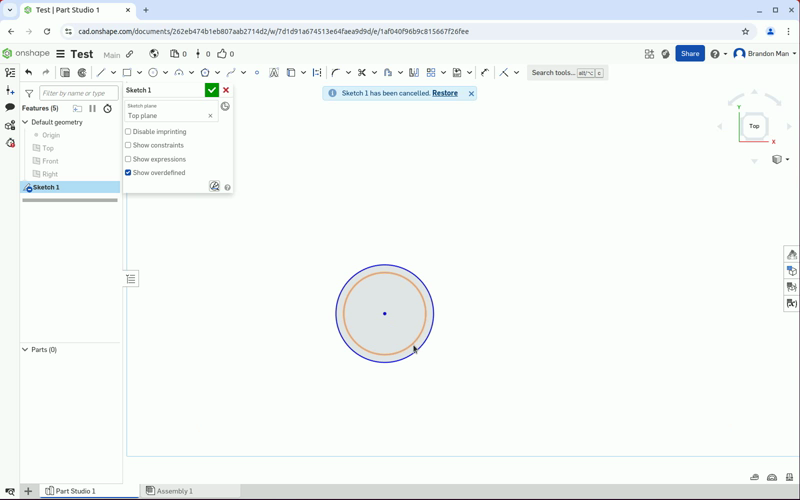
scroll(6)
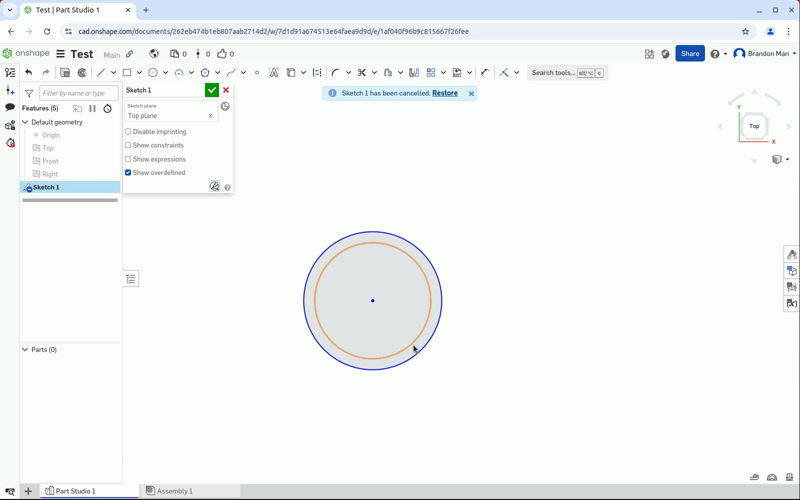
scroll(6)
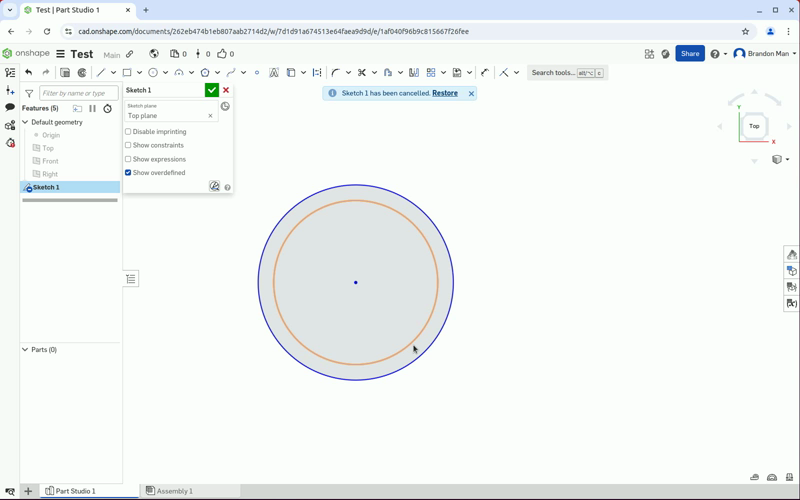
scroll(6)
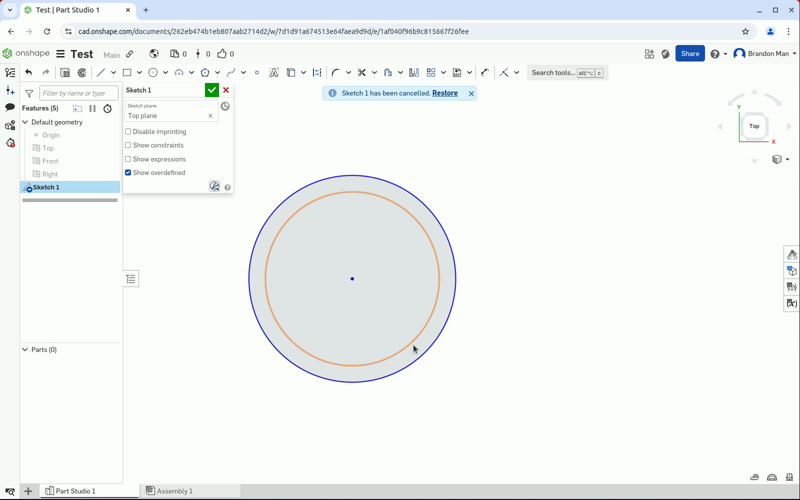
scroll(6)
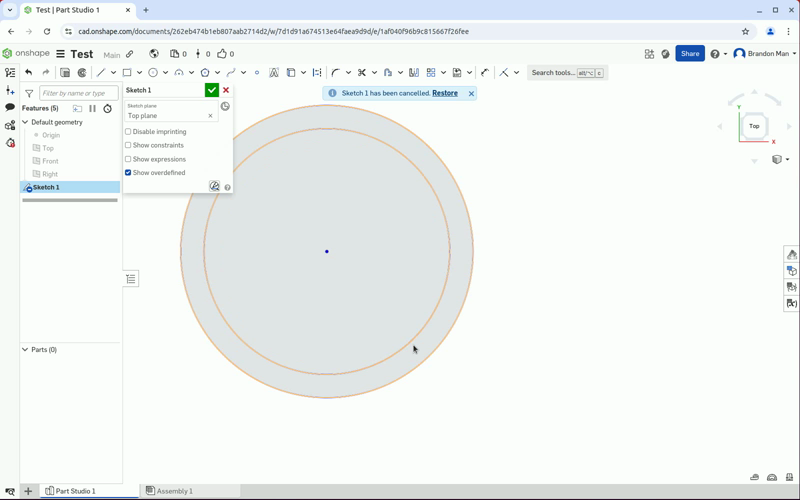
scroll(6)
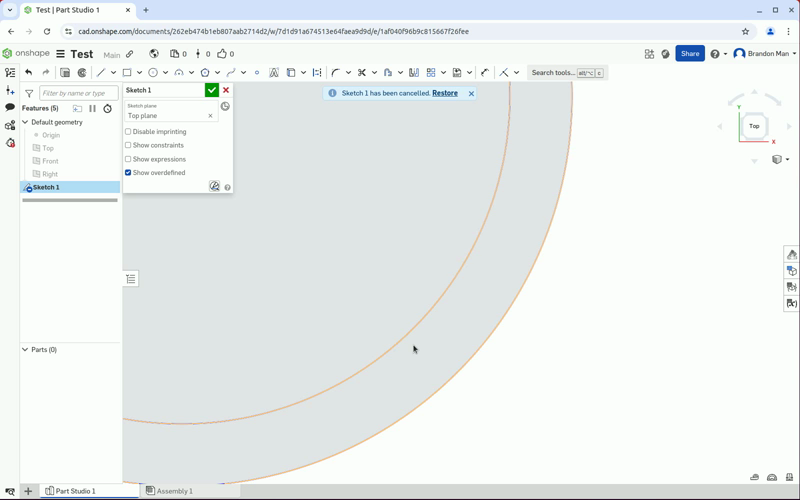
click(413, 344)
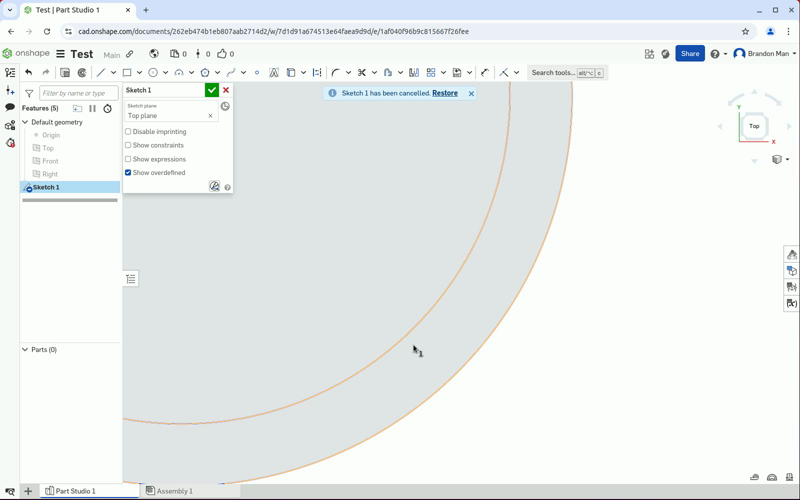
scroll(-6)
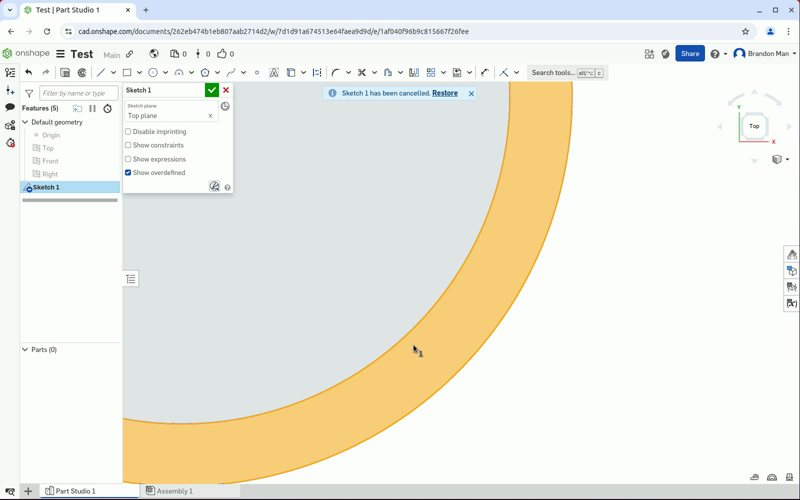
scroll(-6)
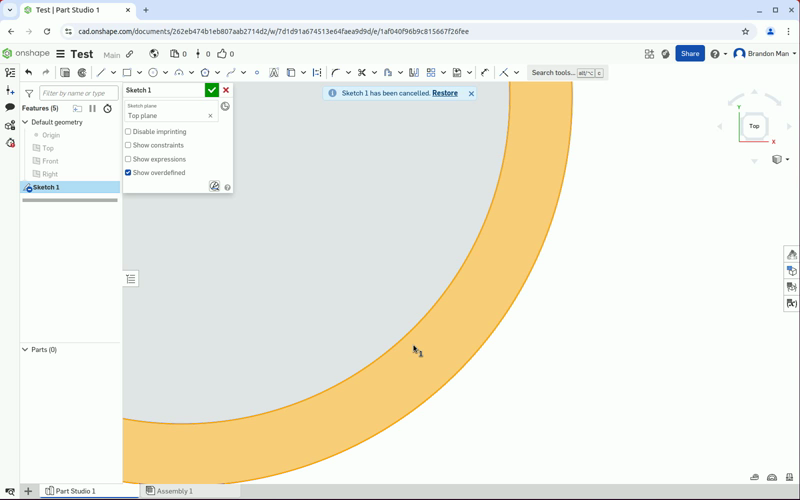
scroll(-6)
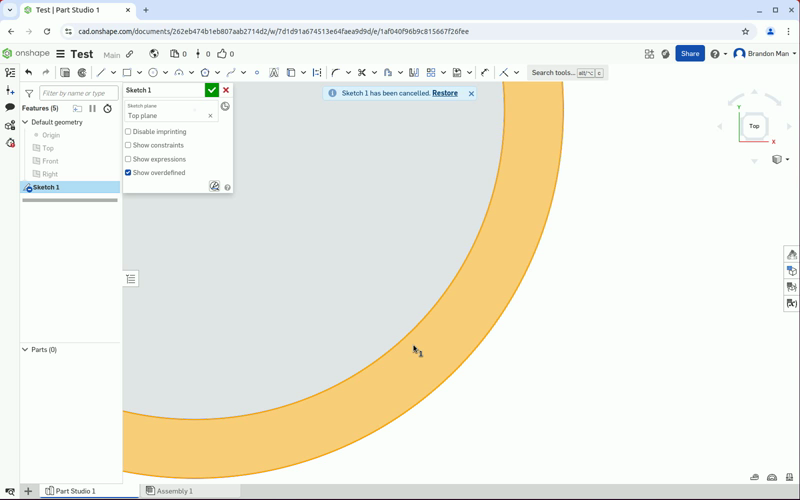
scroll(-6)
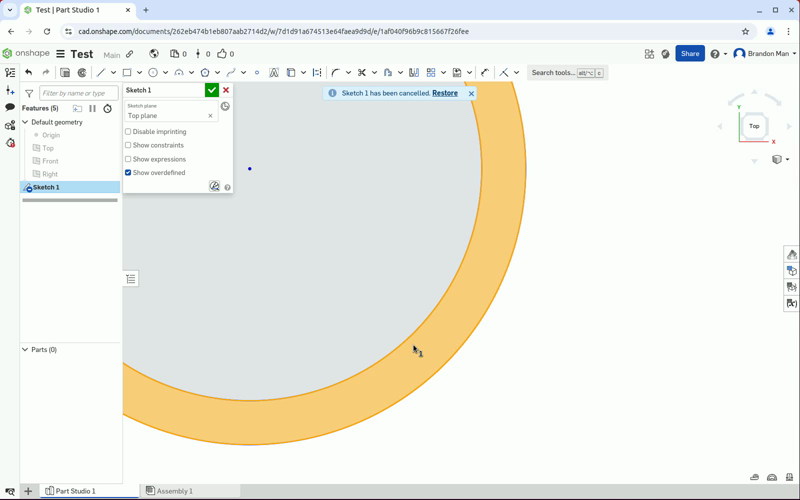
scroll(-6)
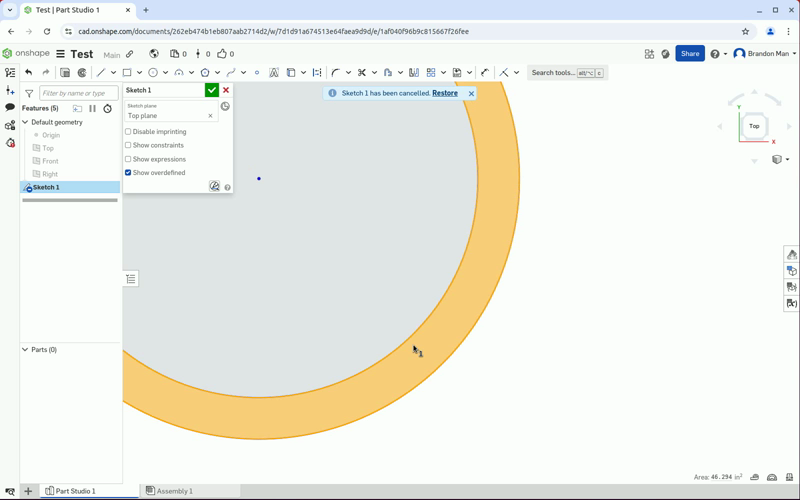
scroll(-6)
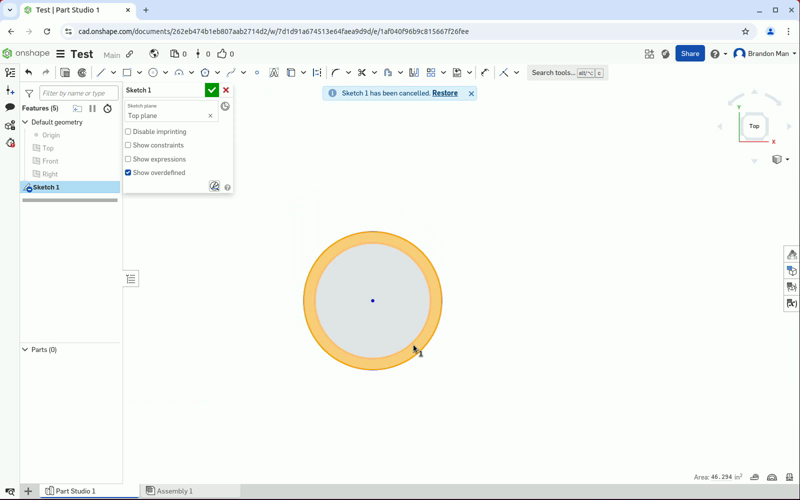
scroll(-6)
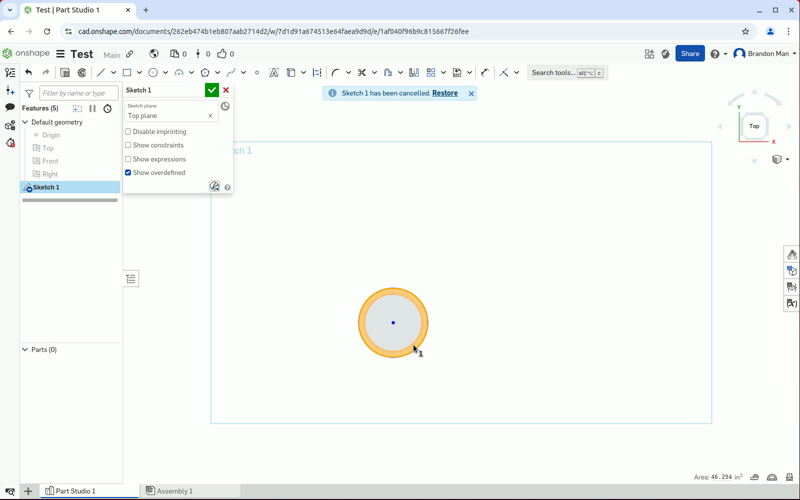
mouse_move(73, 352)
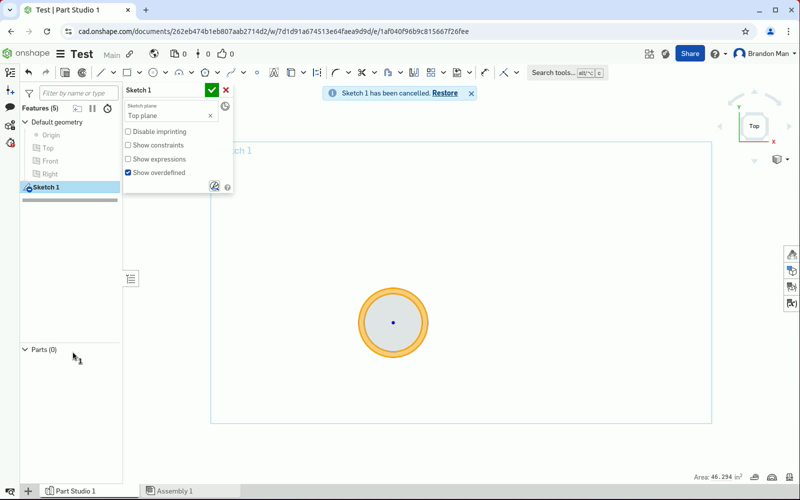
key(shift+y)
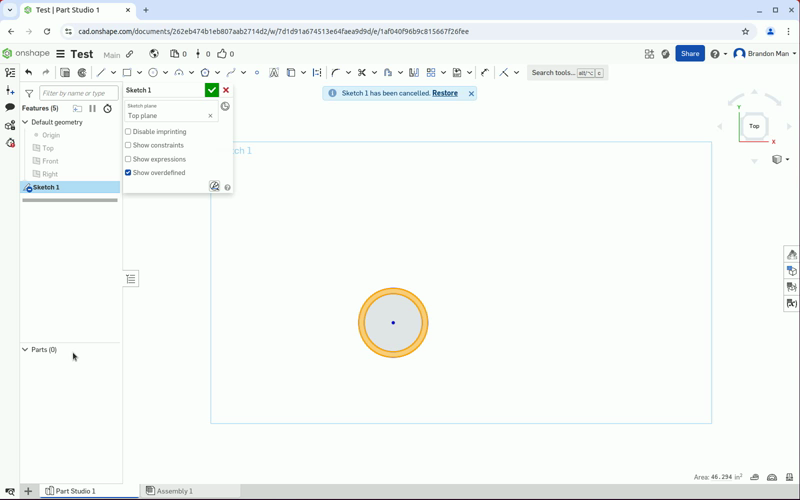
key(shift+e)
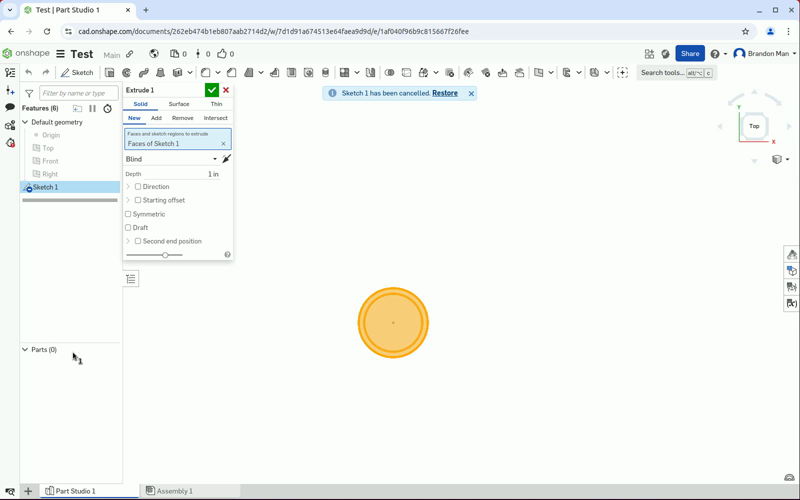
mouse_move(143, 106)
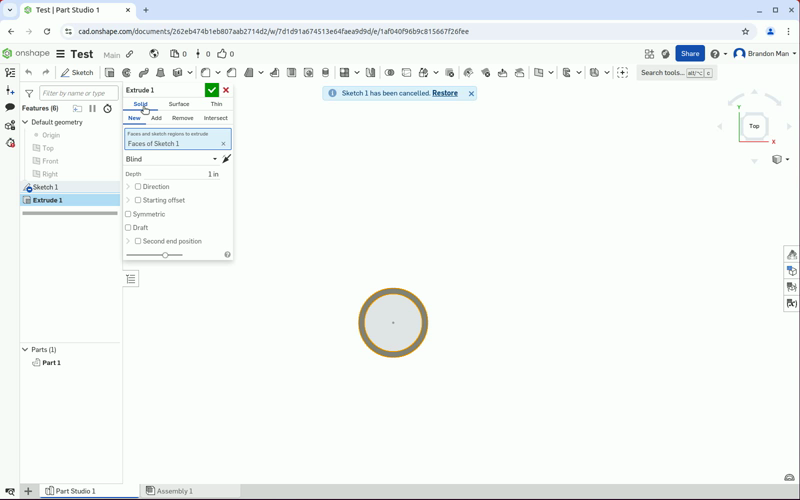
click(143, 106)
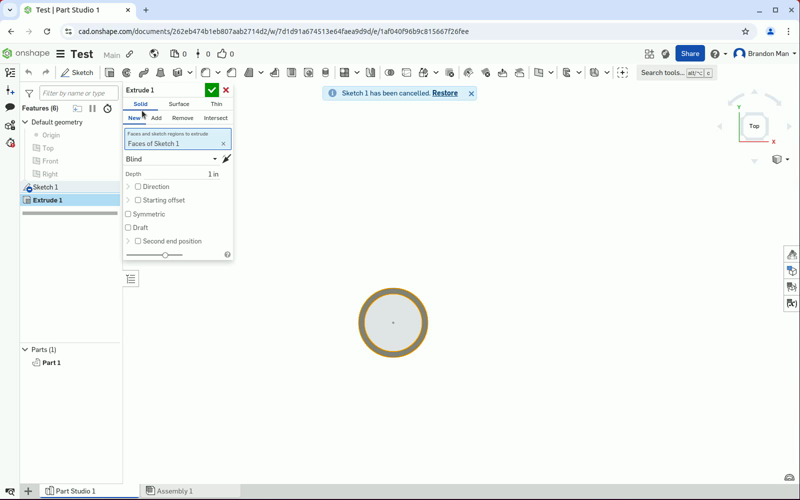
mouse_move(137, 120)
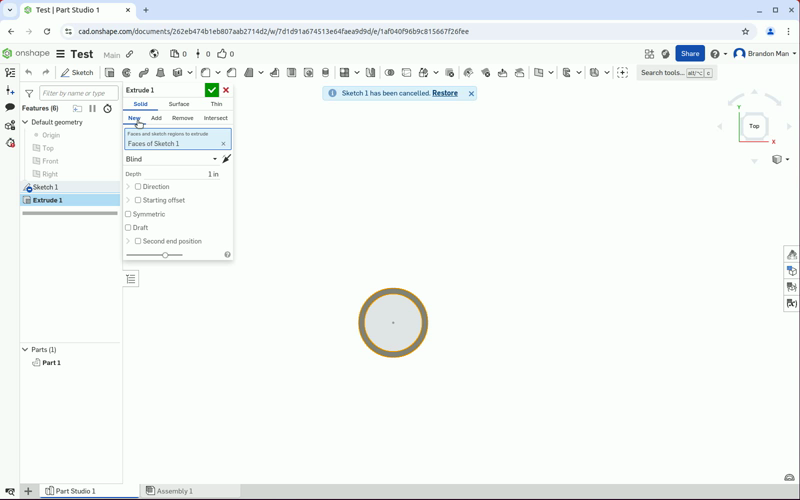
click(137, 120)
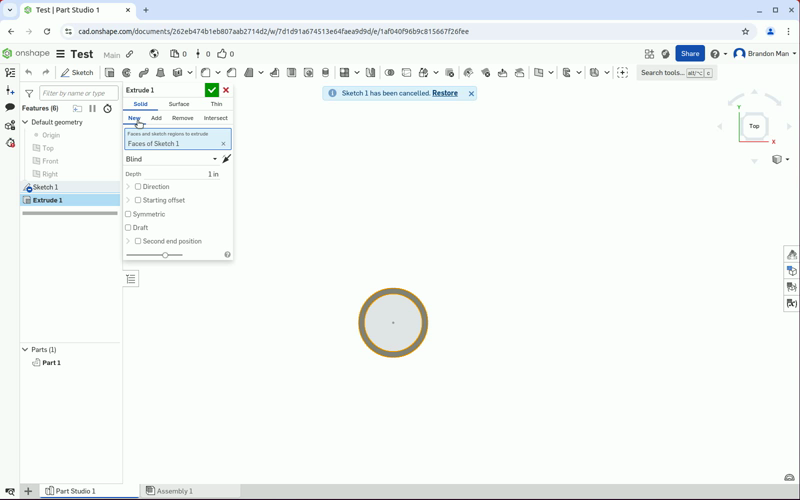
key(tab, 4)
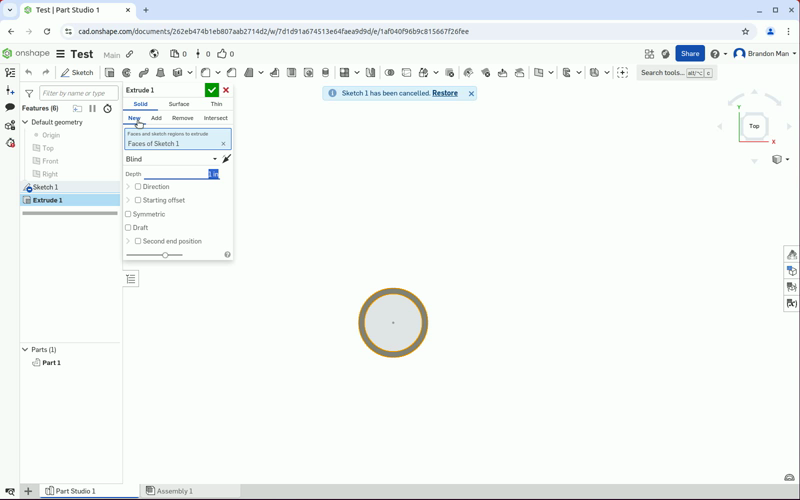
text(2.648)
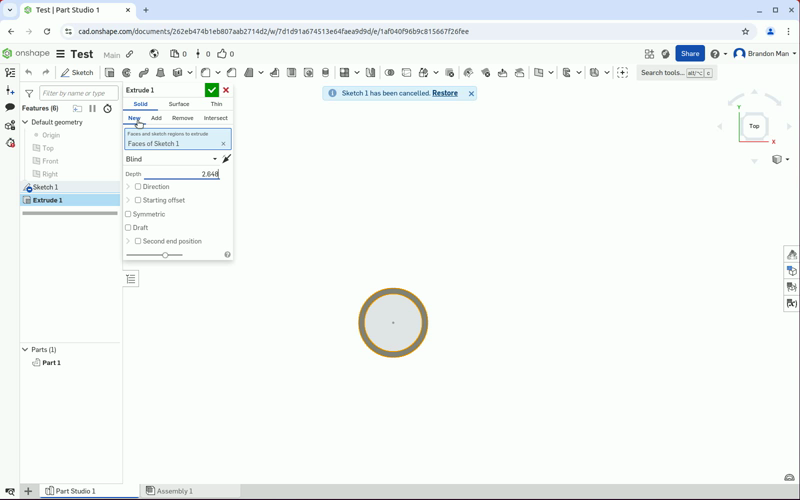
key(enter)
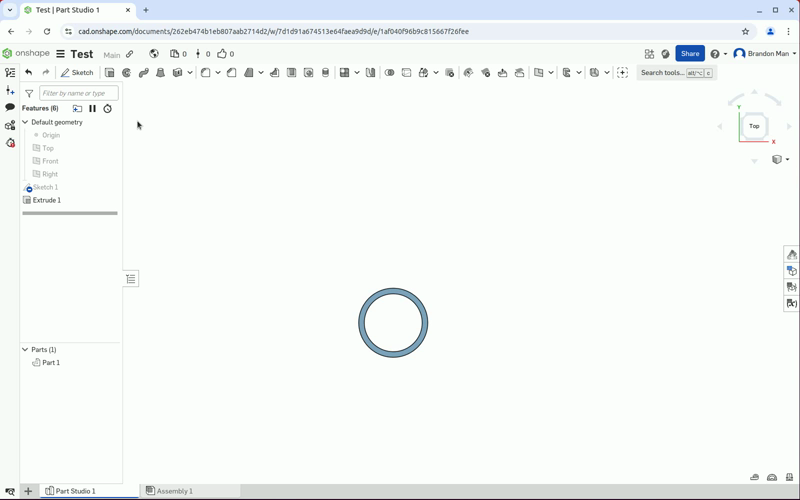
key(shift+h)
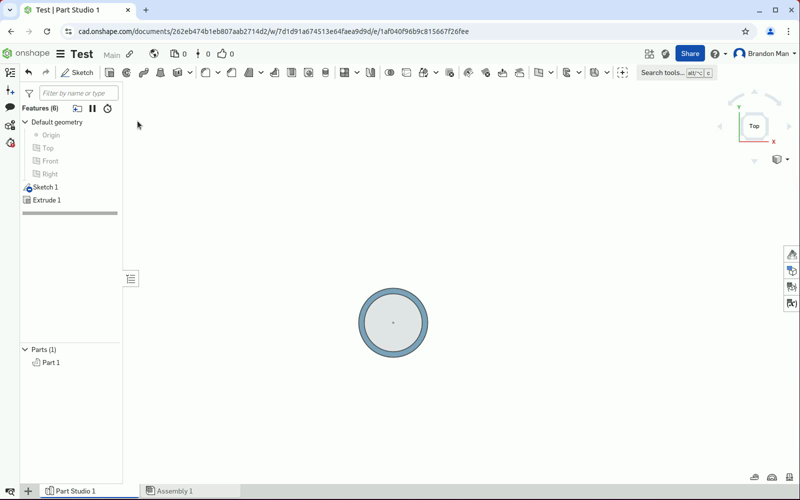
key(shift+h)
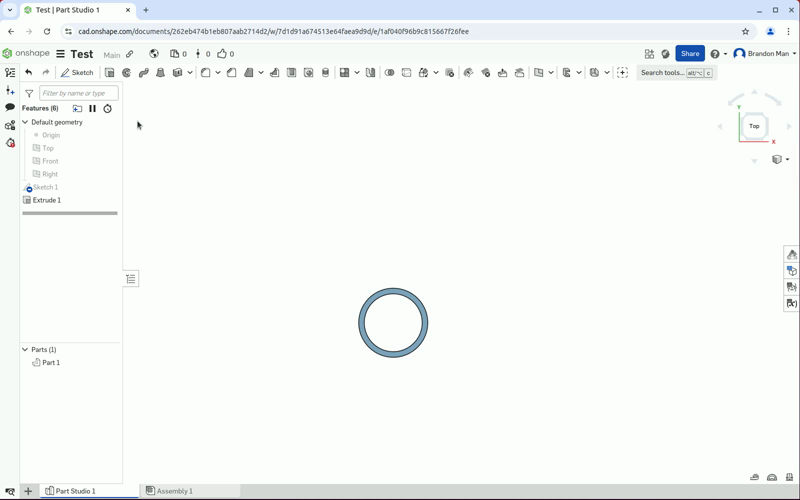
mouse_move(73, 189)
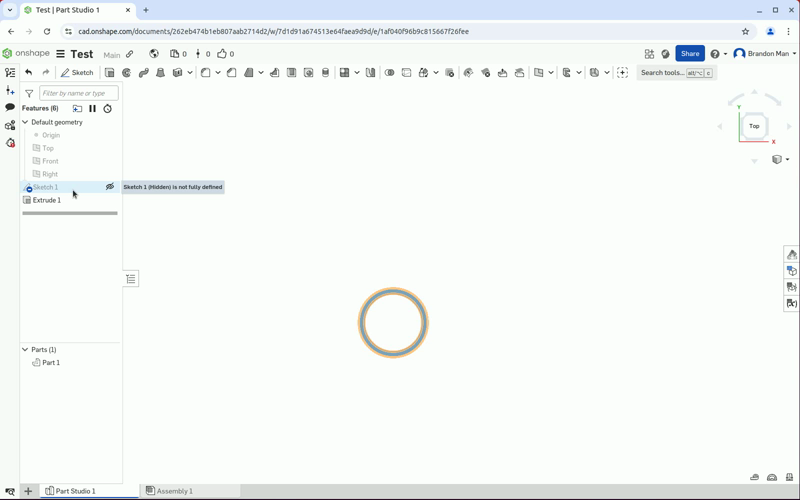
click(73, 189)
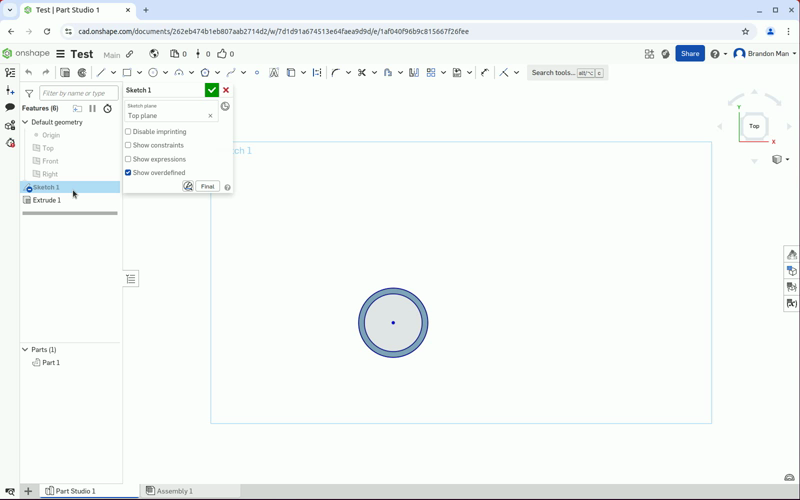
mouse_move(229, 92)
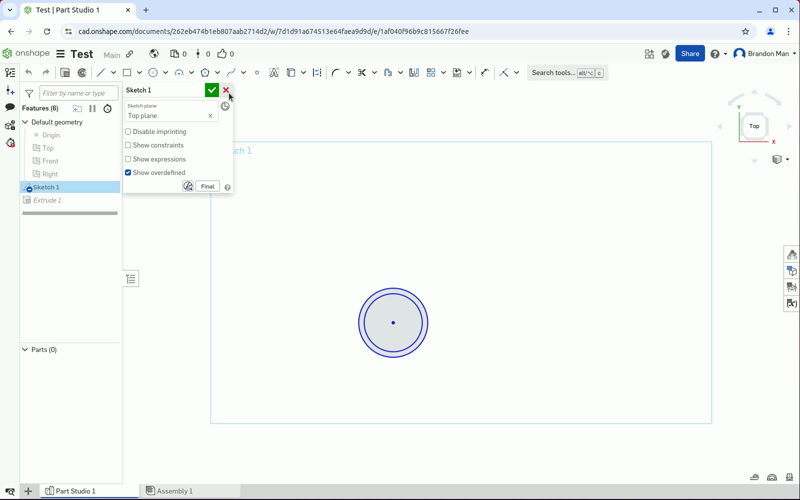
click(229, 92)
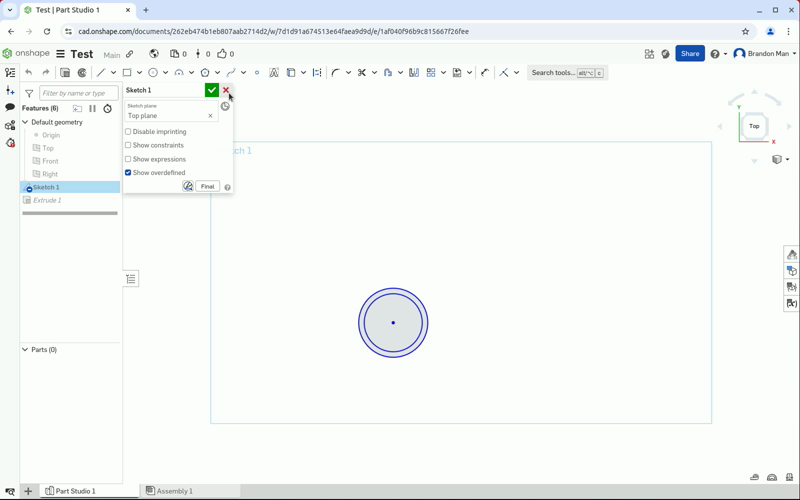
key(shift+s)
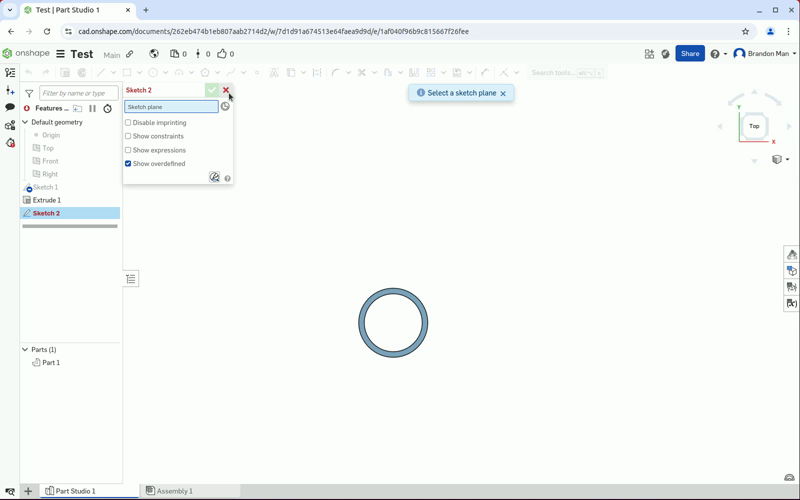
mouse_move(73, 150)
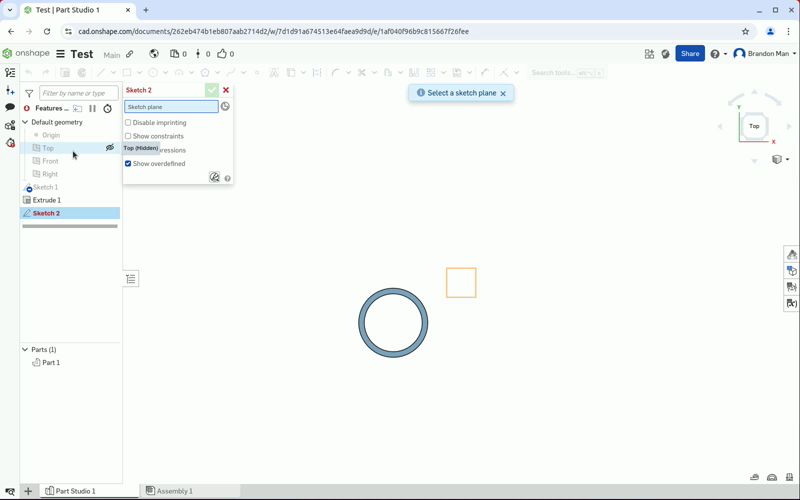
click(73, 150)
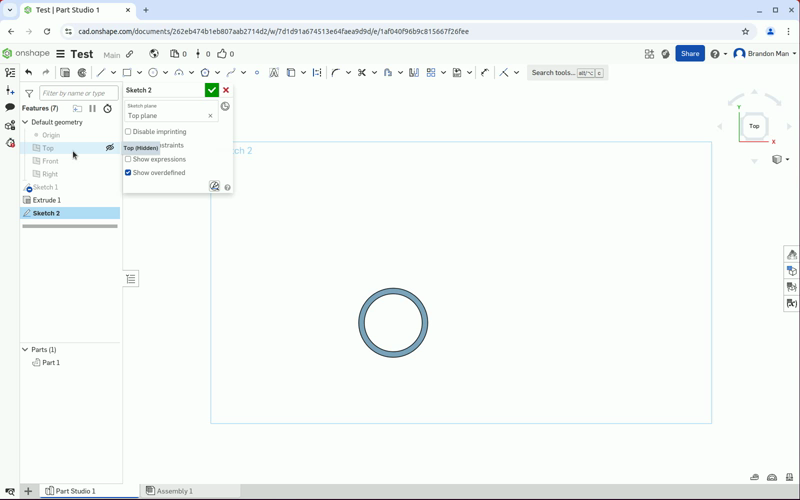
mouse_move(73, 352)
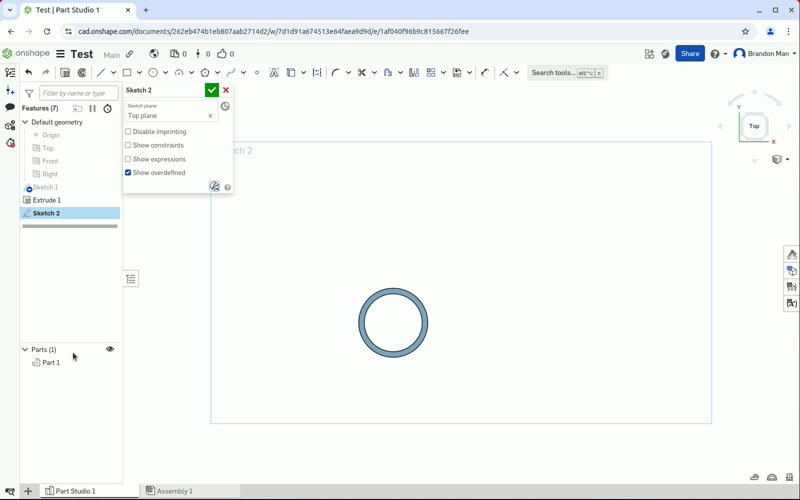
key(y)
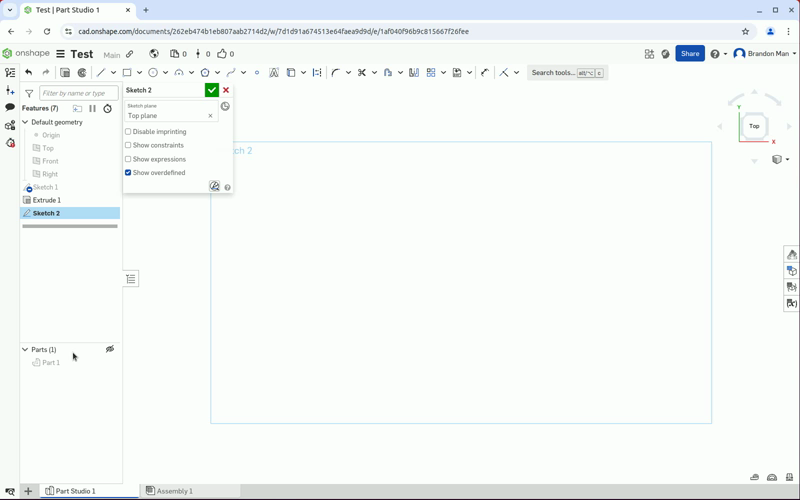
key(c)
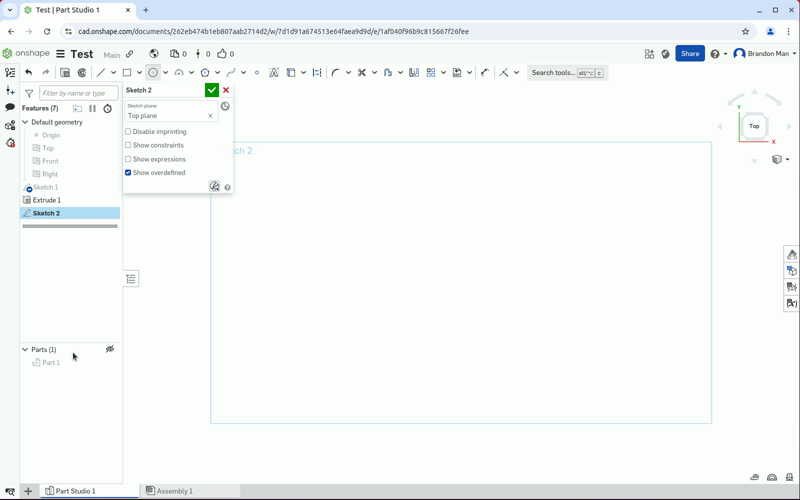
key_down(shift)
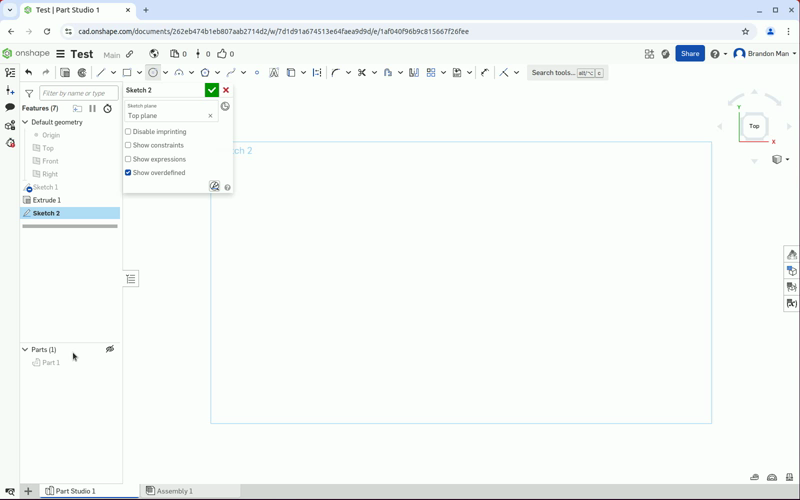
mouse_move(529, 322)
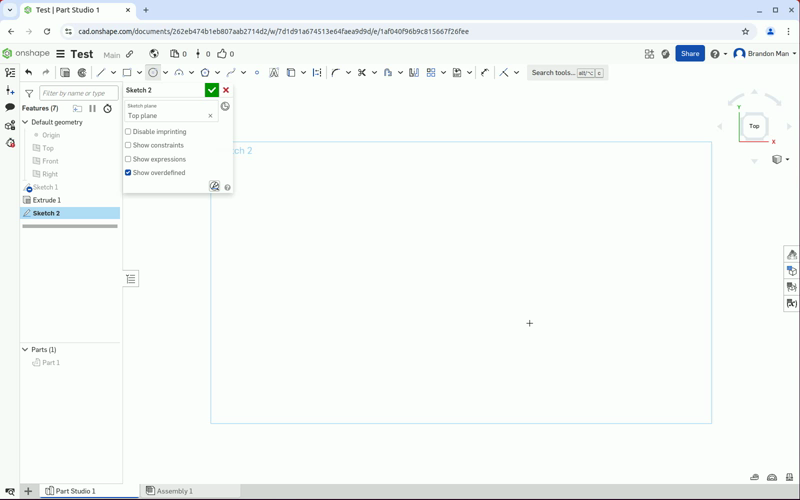
click(529, 322)
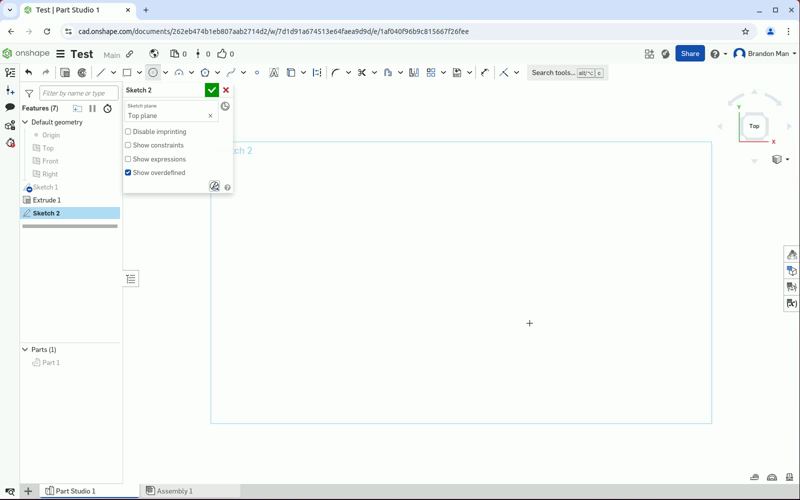
key_up(shift)
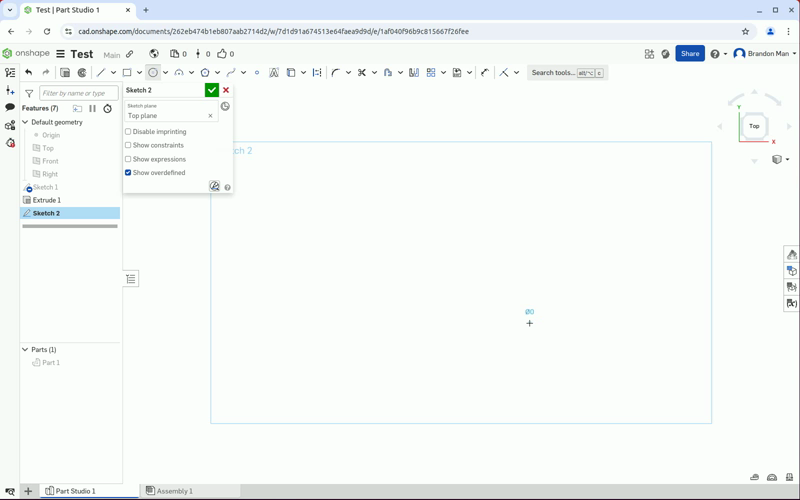
mouse_move(564, 322)
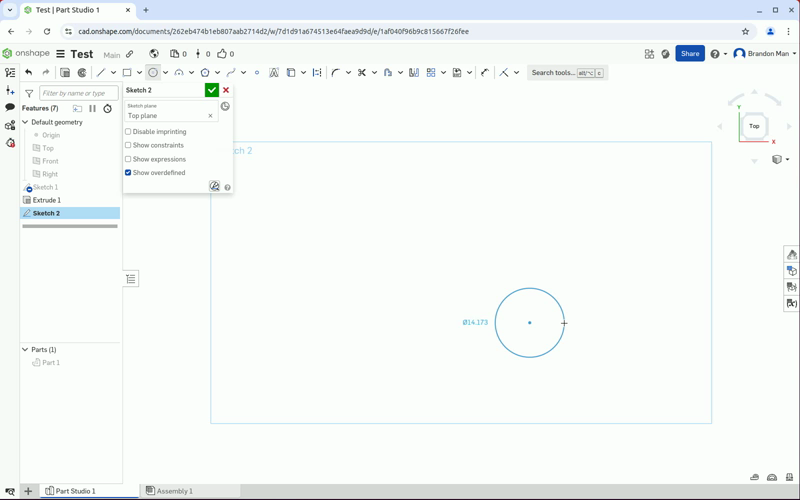
click(564, 322)
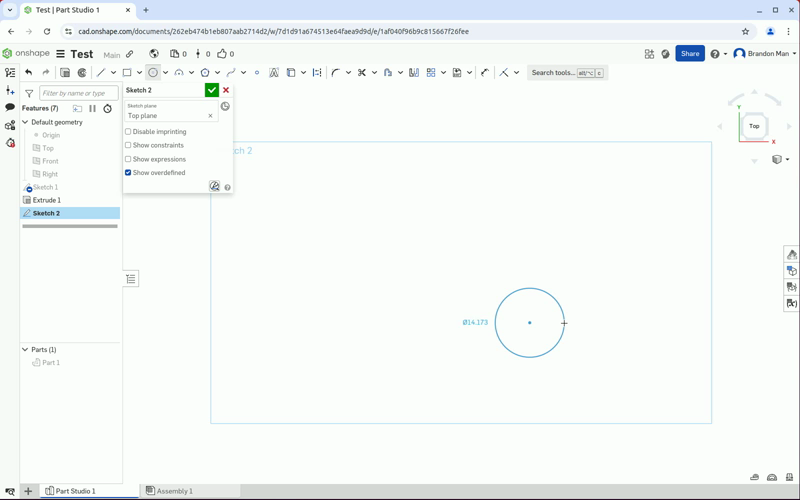
key(esc)
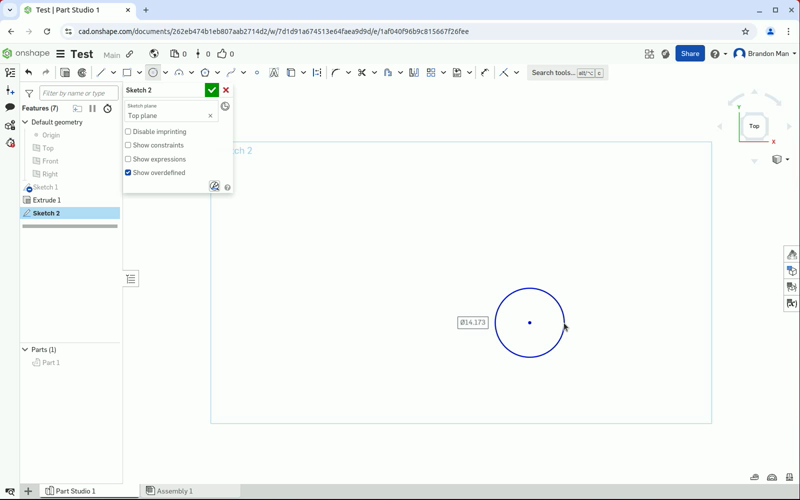
key(c)
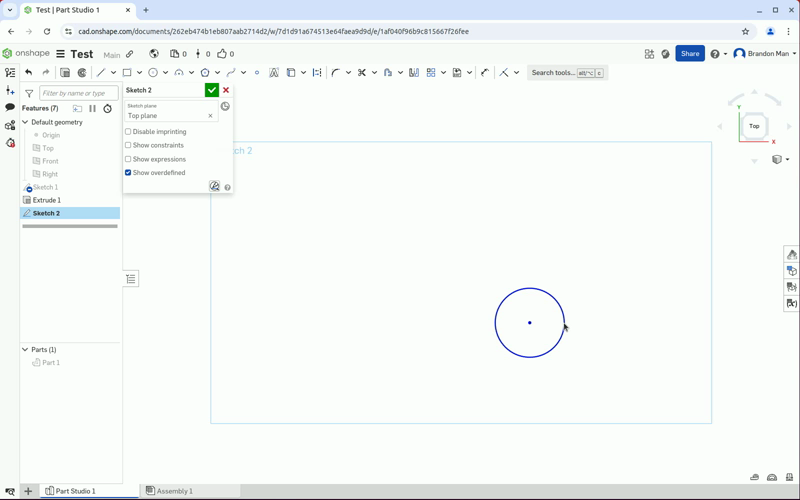
key_down(shift)
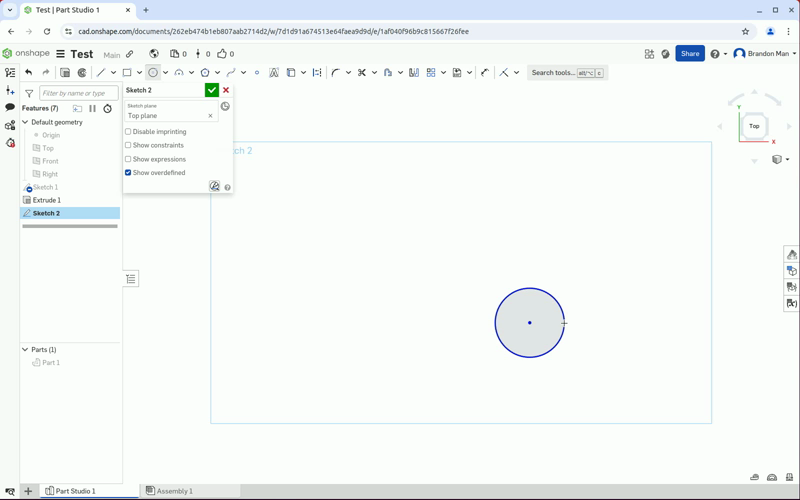
mouse_move(529, 322)
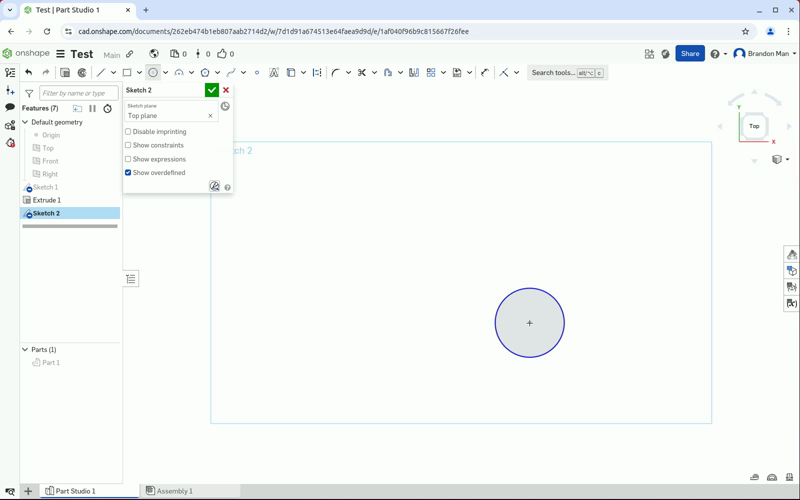
click(529, 322)
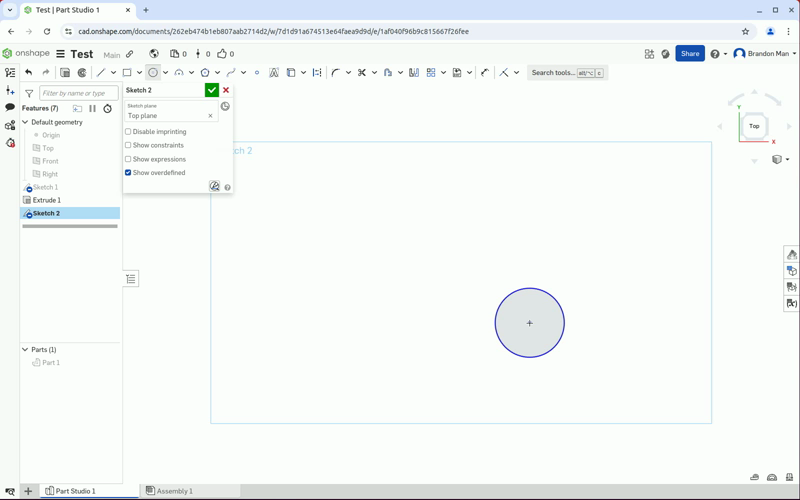
key_up(shift)
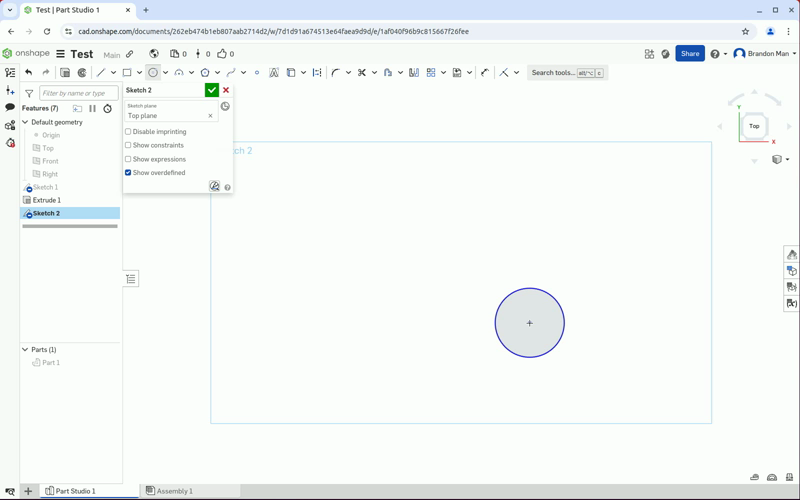
mouse_move(558, 322)
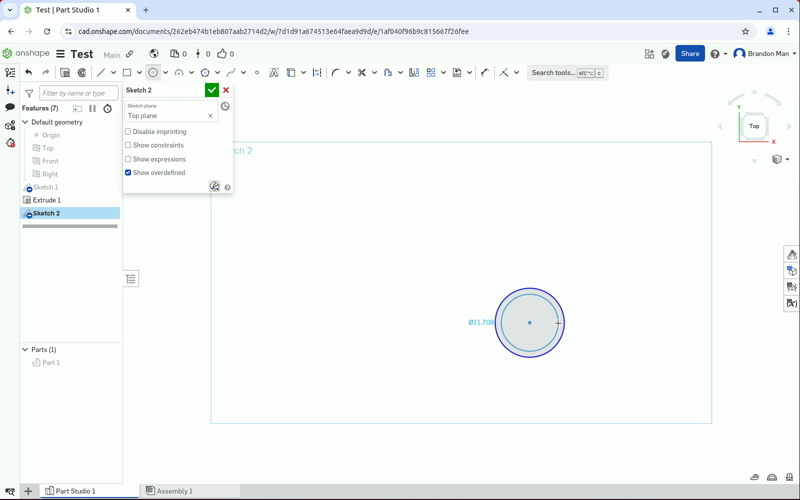
click(558, 322)
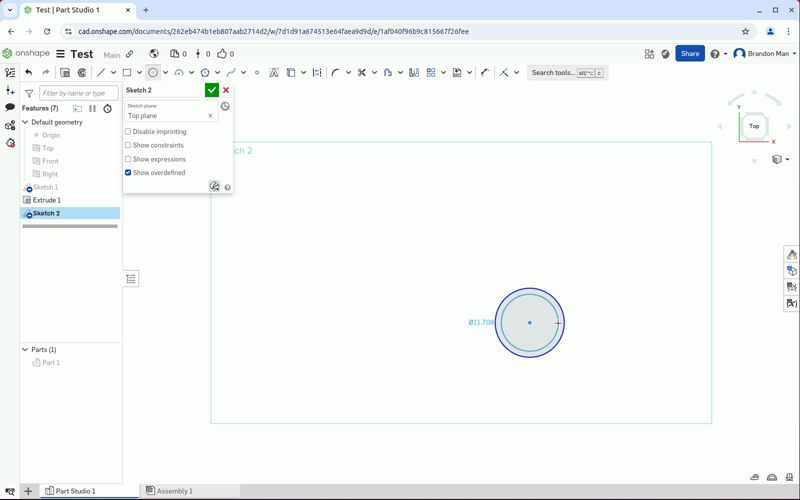
key(esc)
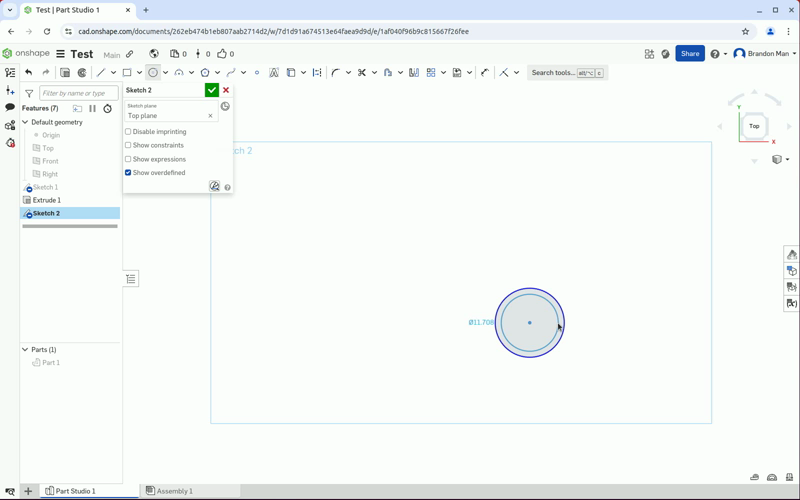
mouse_move(511, 347)
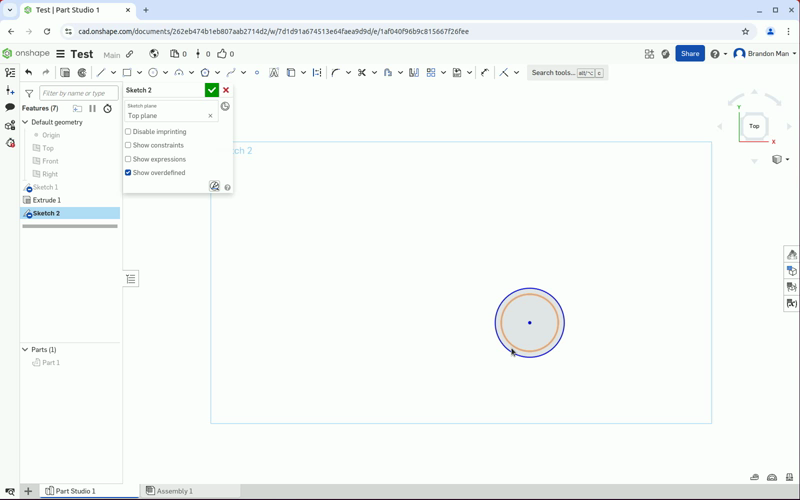
scroll(6)
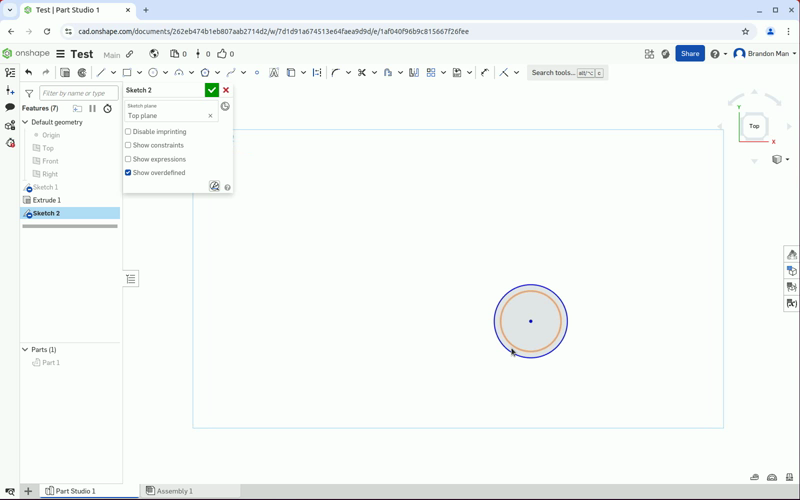
scroll(6)
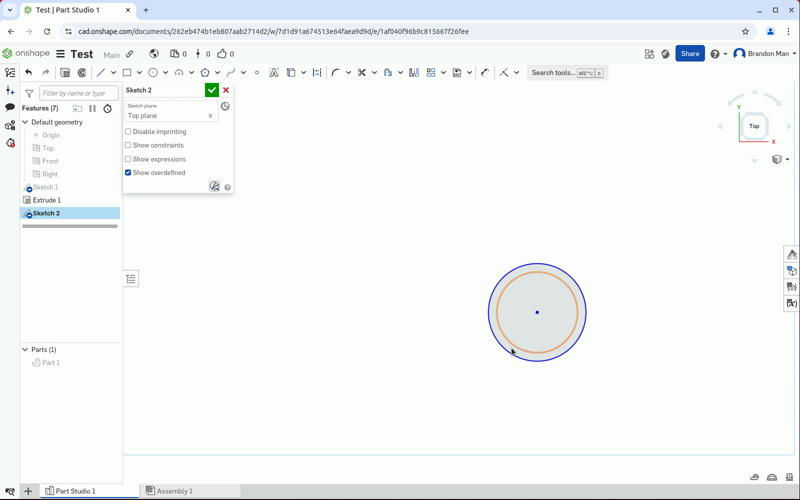
scroll(6)
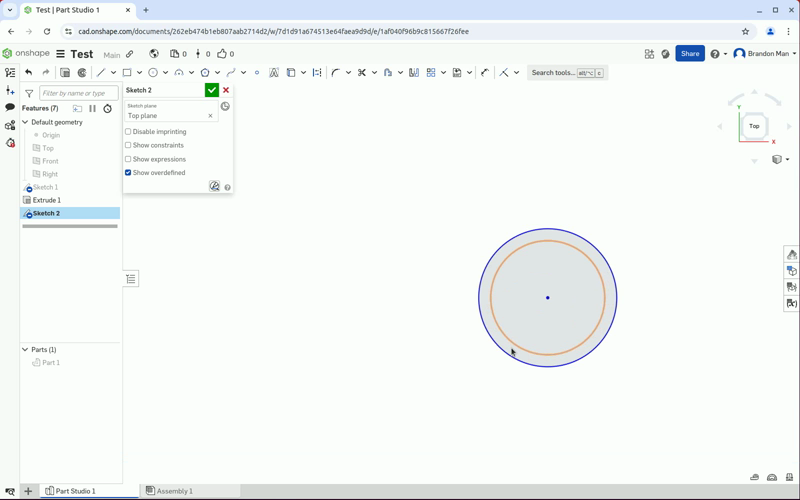
scroll(6)
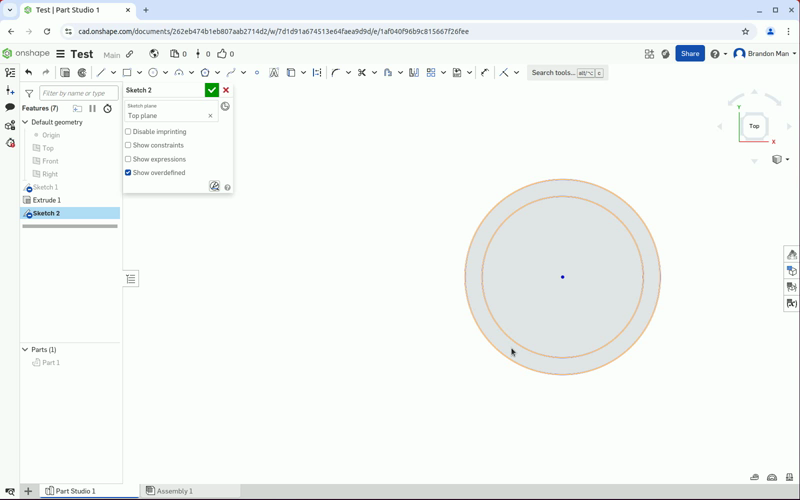
scroll(6)
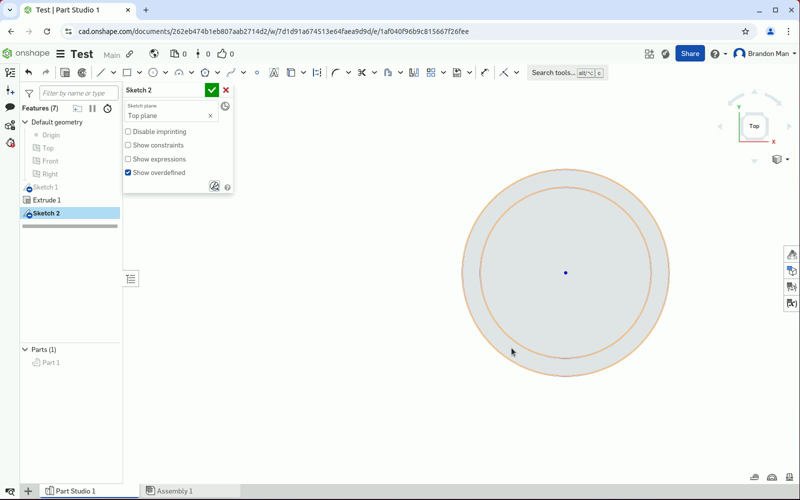
scroll(6)
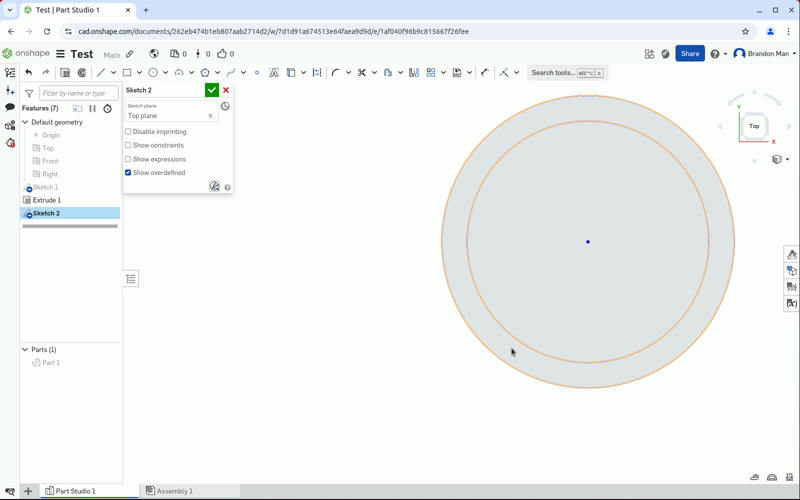
scroll(6)
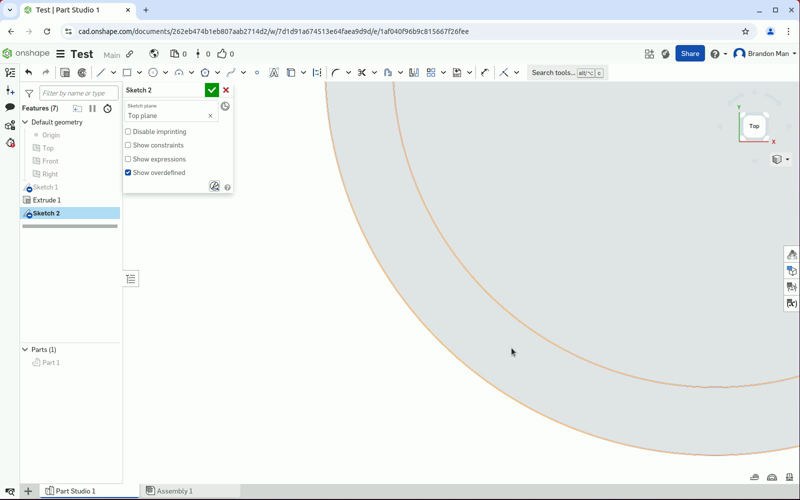
click(511, 347)
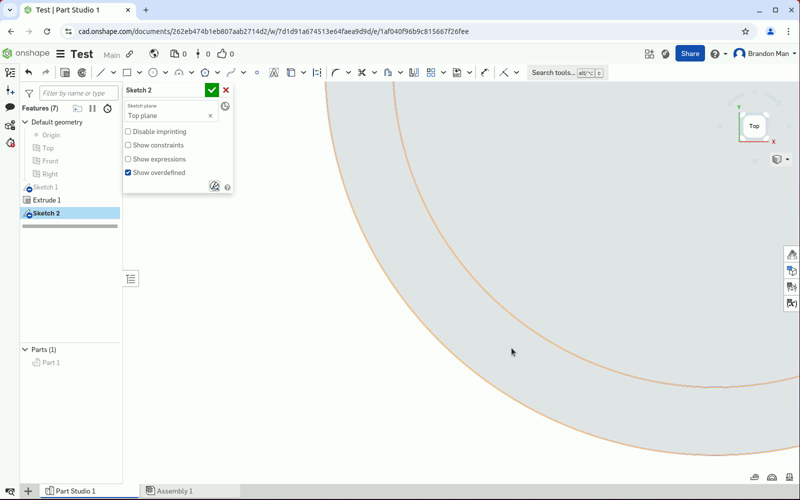
scroll(-6)
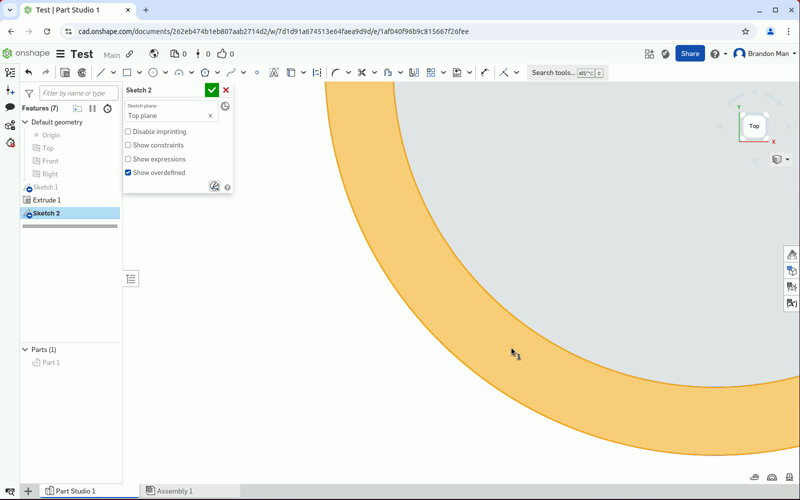
scroll(-6)
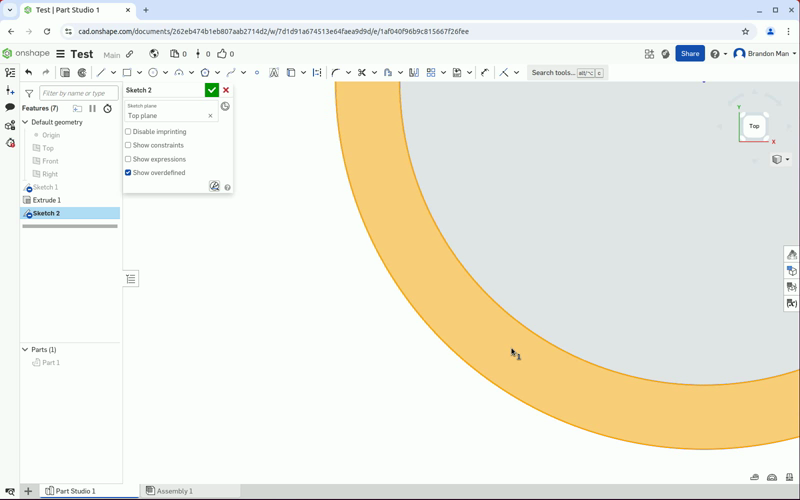
scroll(-6)
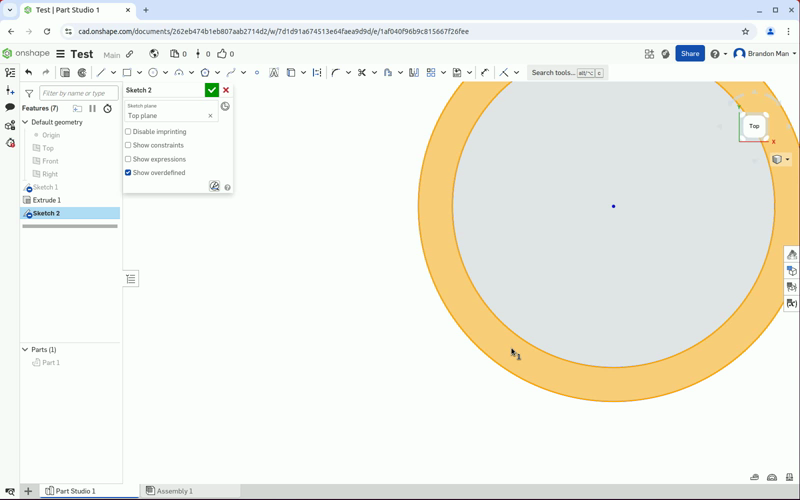
scroll(-6)
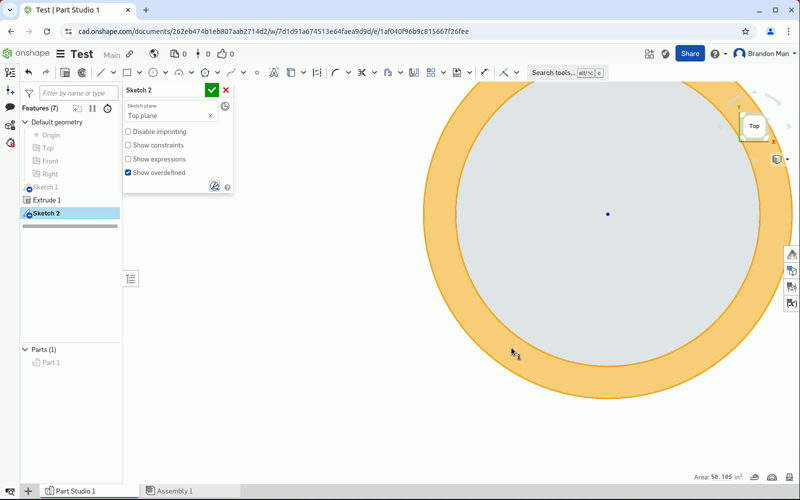
scroll(-6)
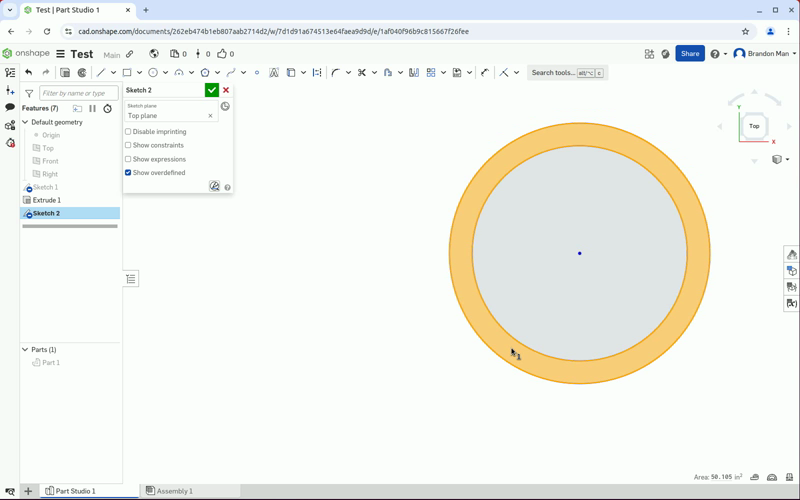
scroll(-6)
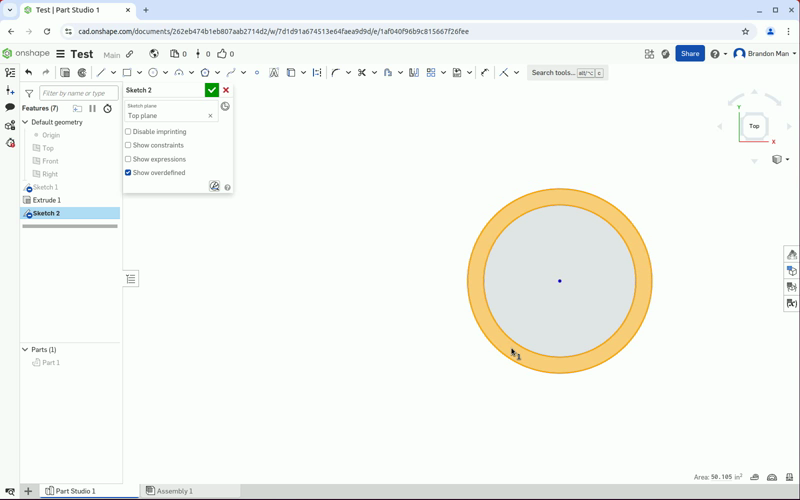
scroll(-6)
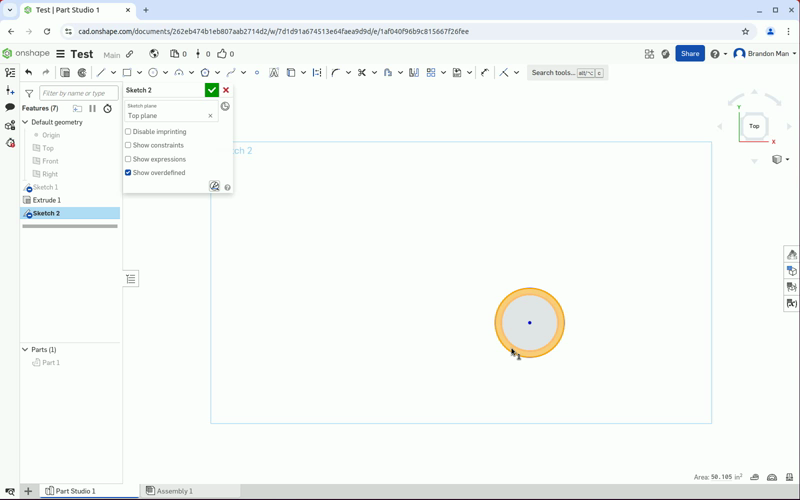
mouse_move(73, 352)
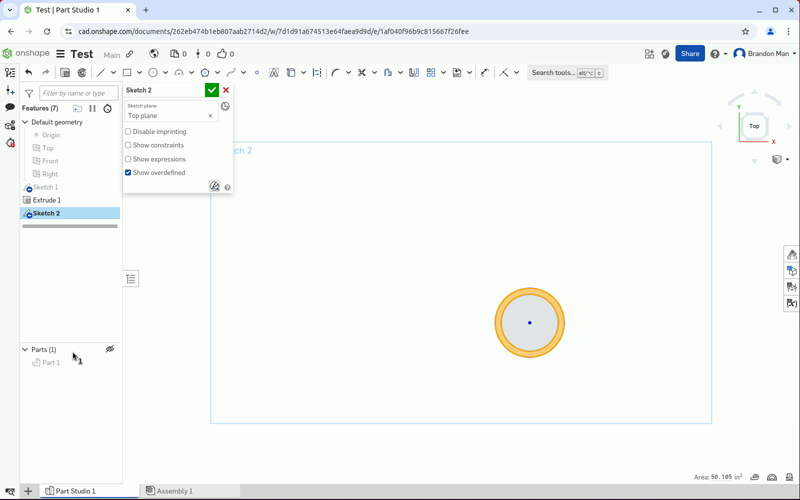
key(shift+y)
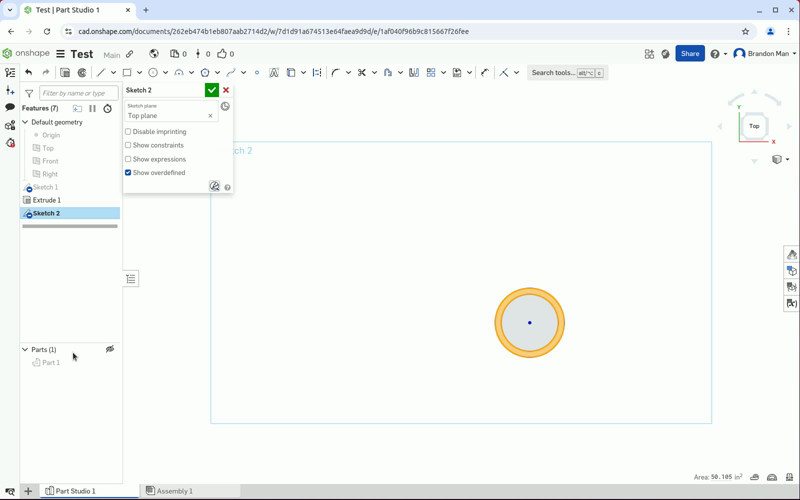
key(shift+e)
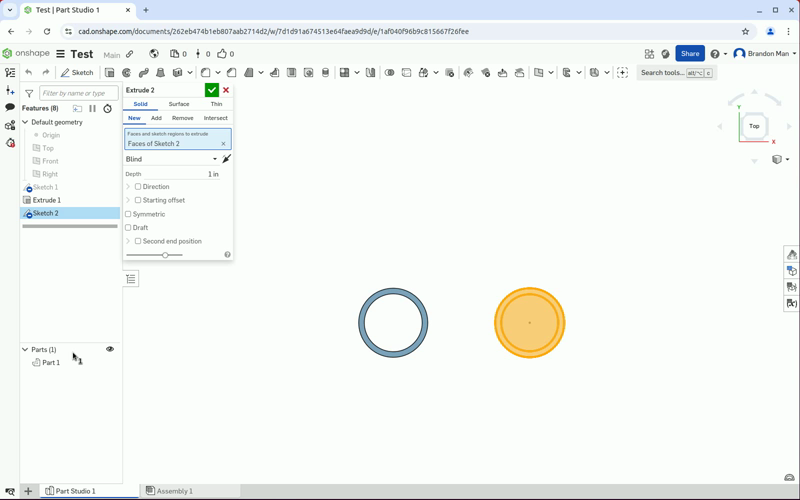
mouse_move(143, 106)
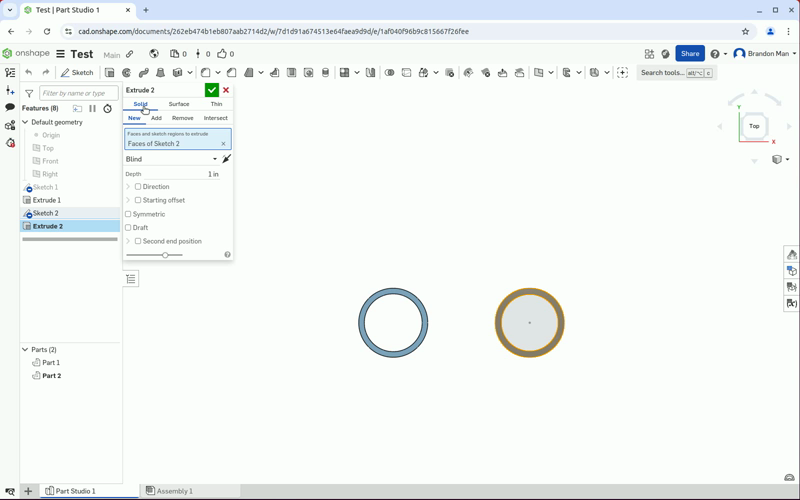
click(143, 106)
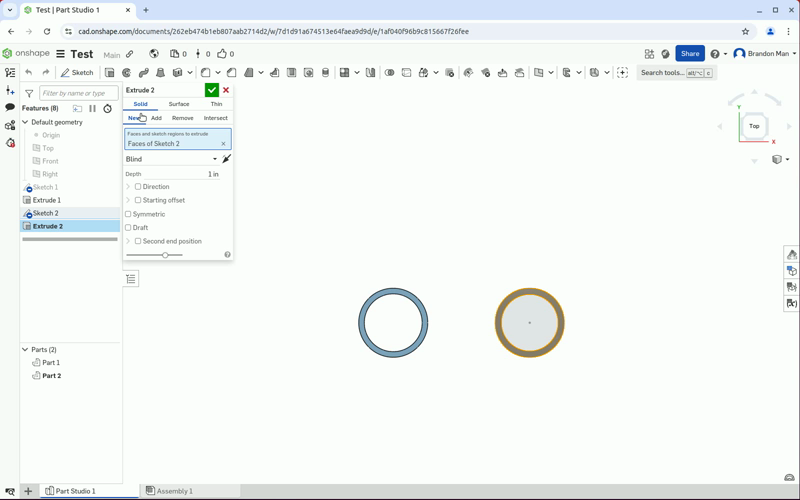
mouse_move(137, 120)
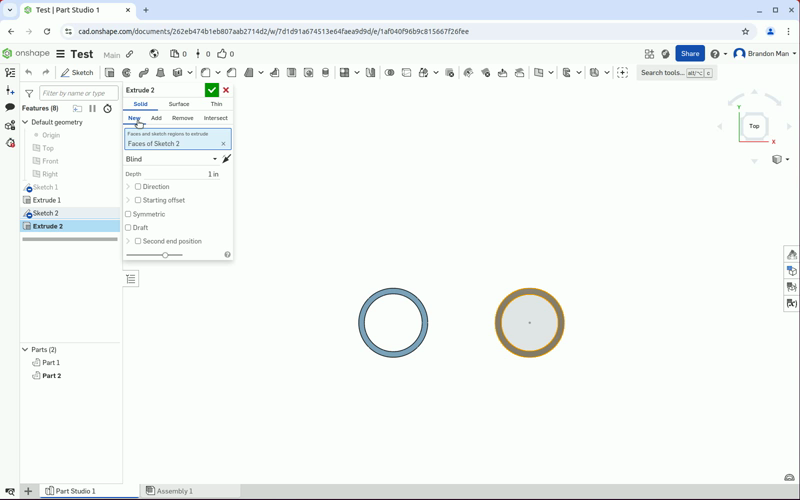
click(137, 120)
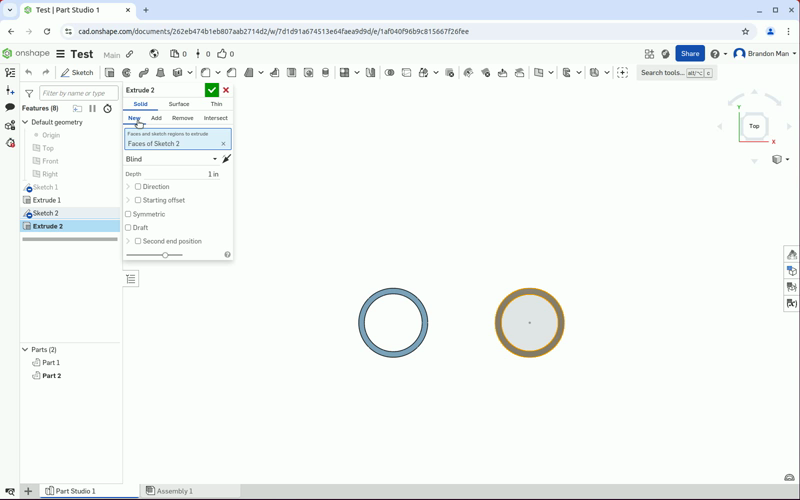
key(tab, 4)
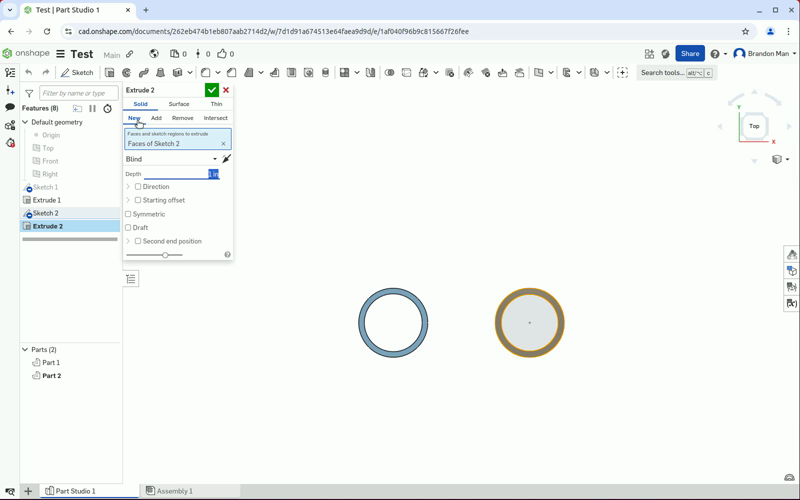
text(2.648)
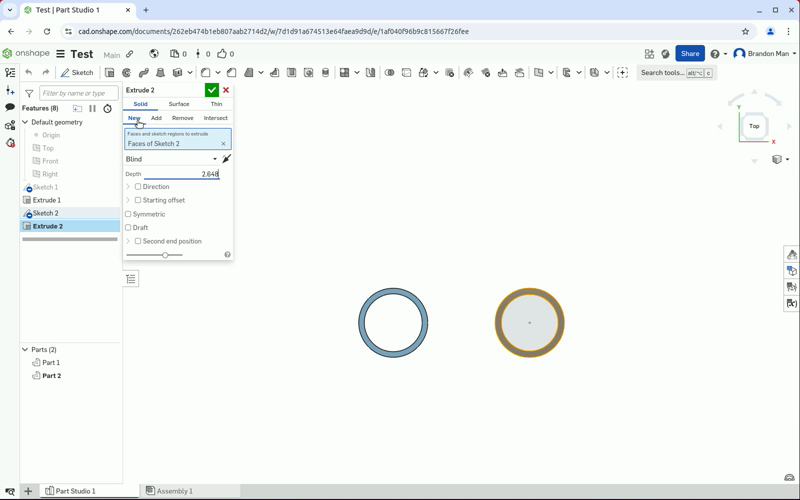
key(enter)
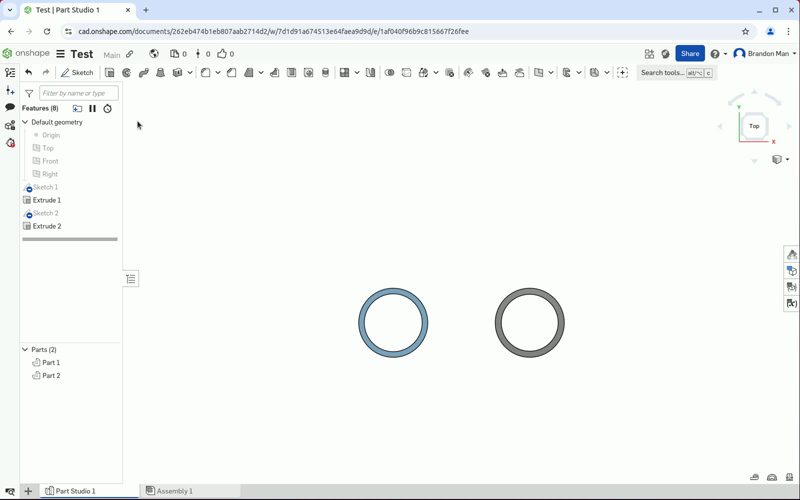
key(shift+h)
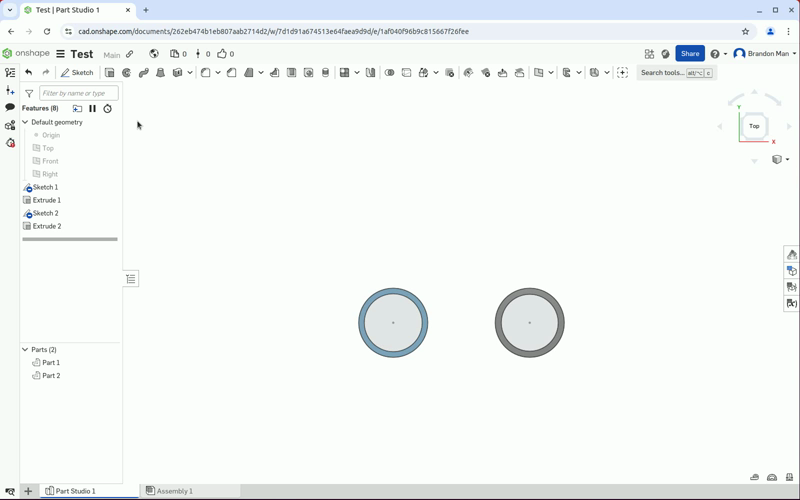
key(shift+h)
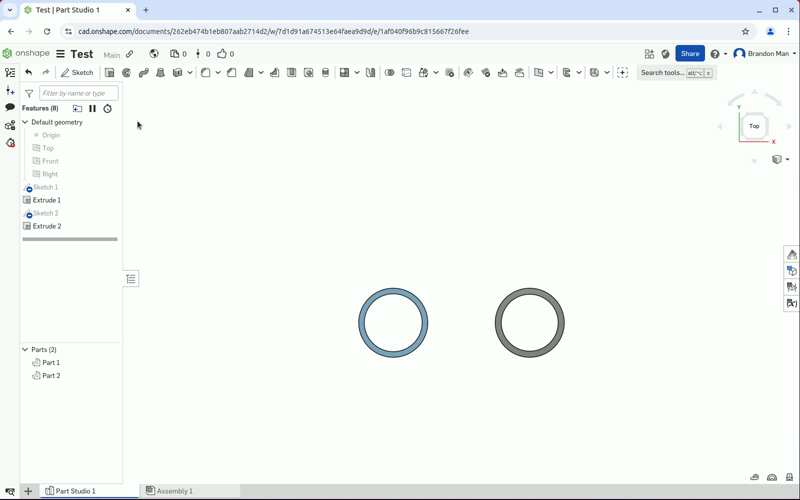
mouse_move(73, 189)
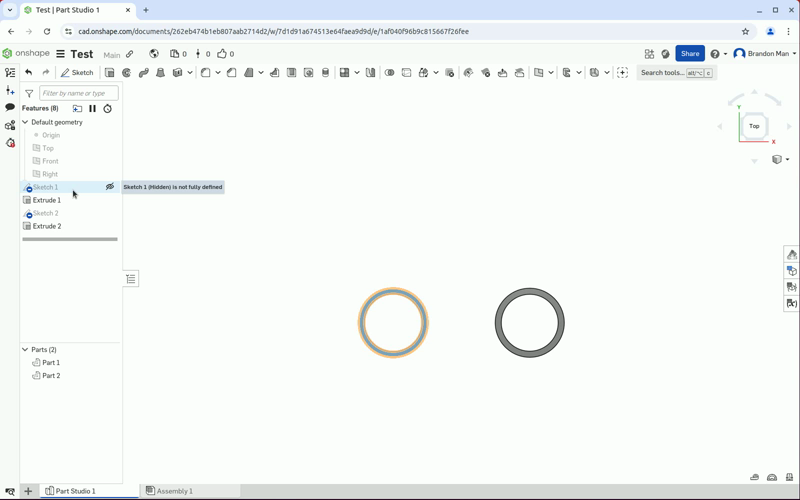
click(73, 189)
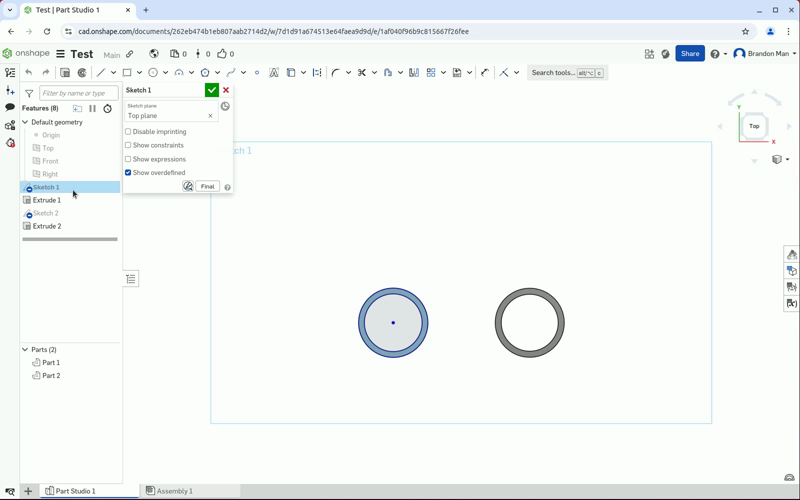
mouse_move(229, 92)
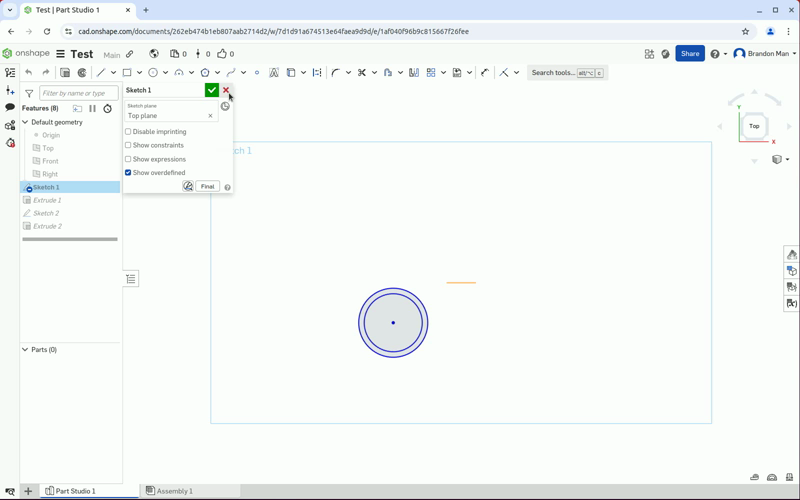
click(229, 92)
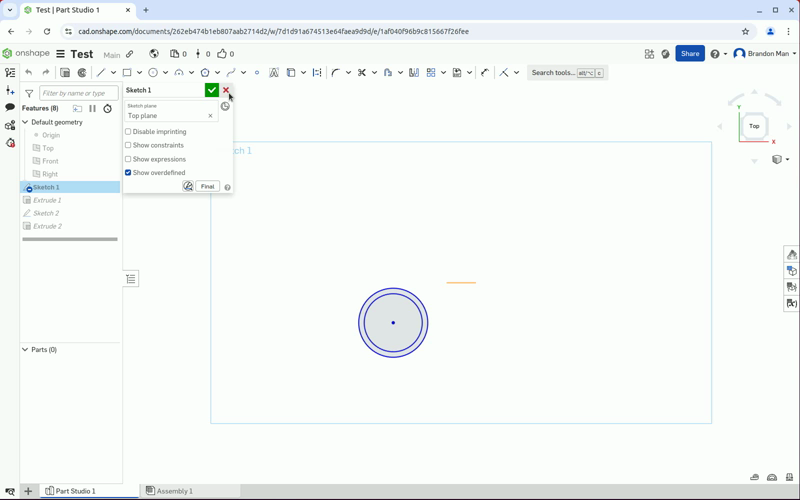
key(shift+s)
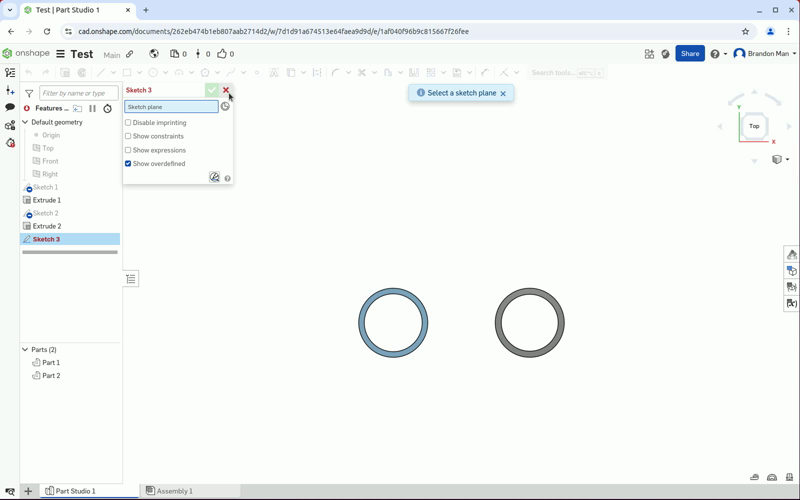
mouse_move(73, 150)
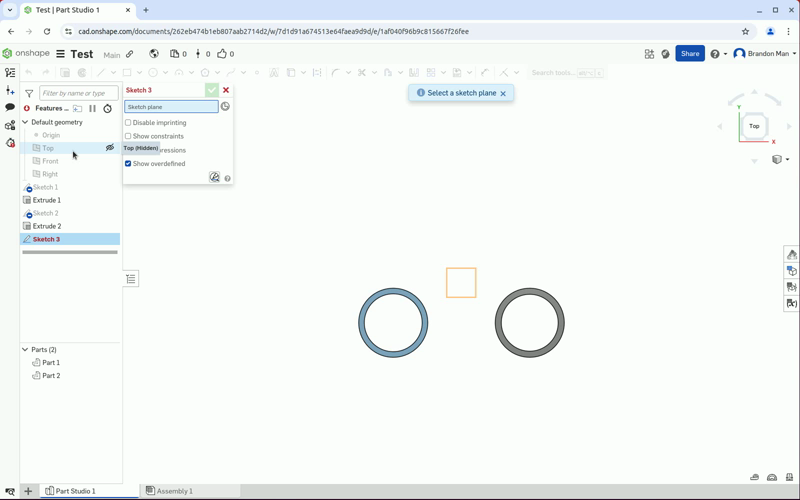
click(73, 150)
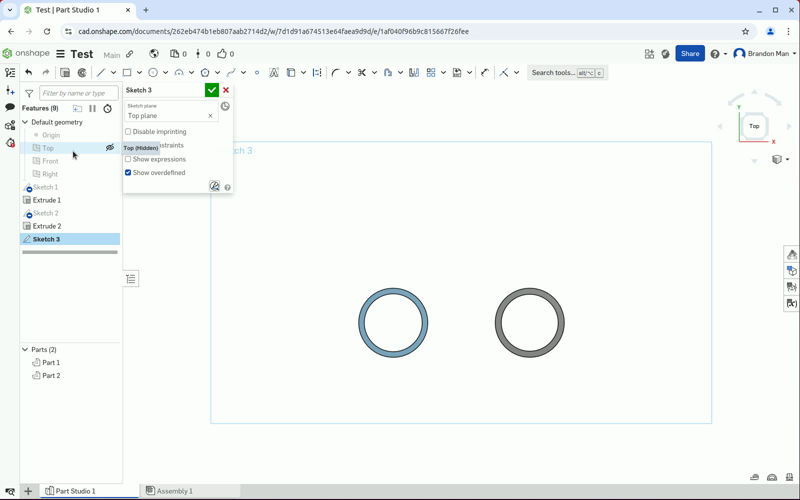
mouse_move(73, 352)
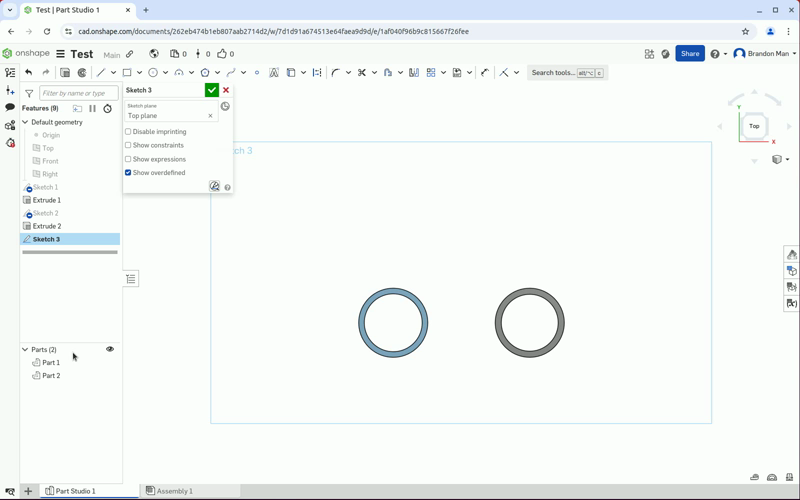
key(y)
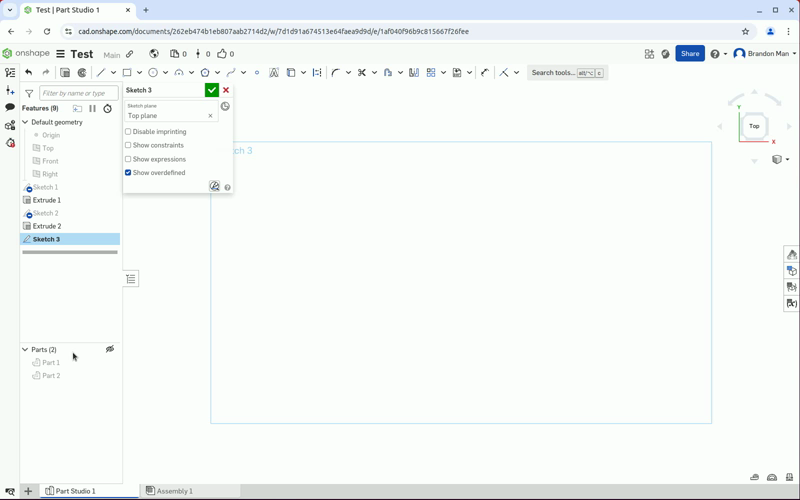
key(c)
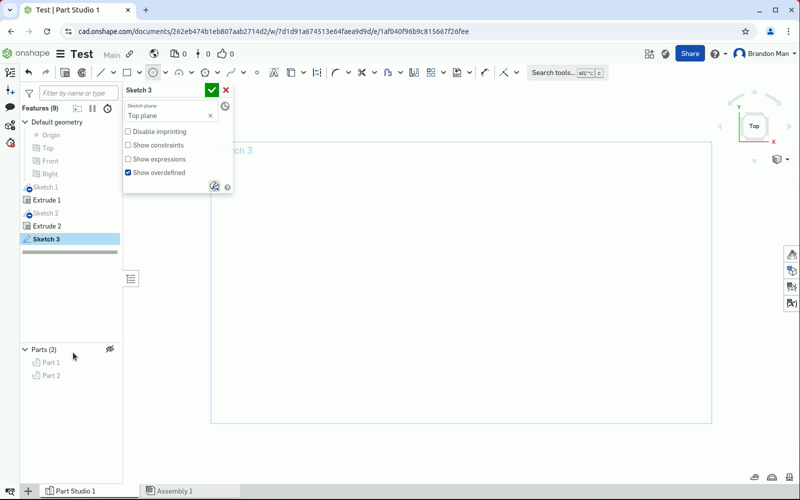
key_down(shift)
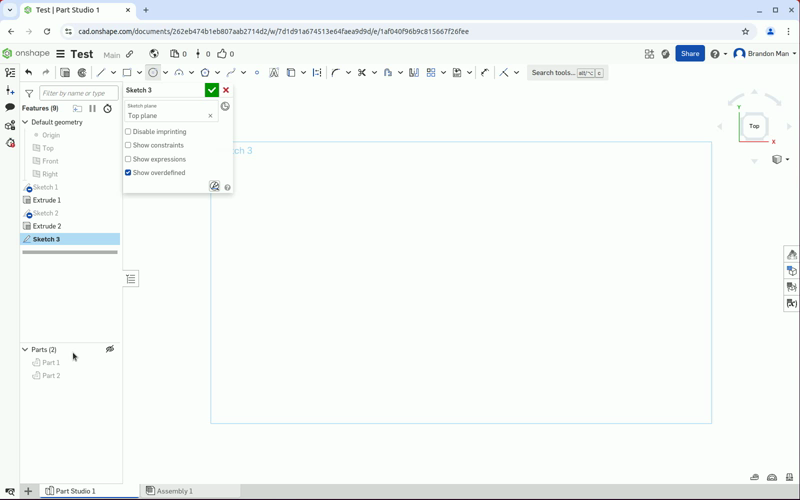
mouse_move(461, 204)
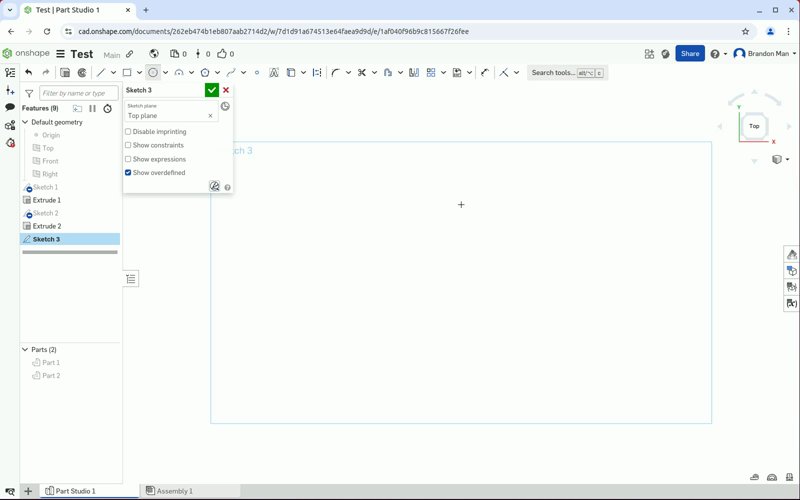
click(461, 204)
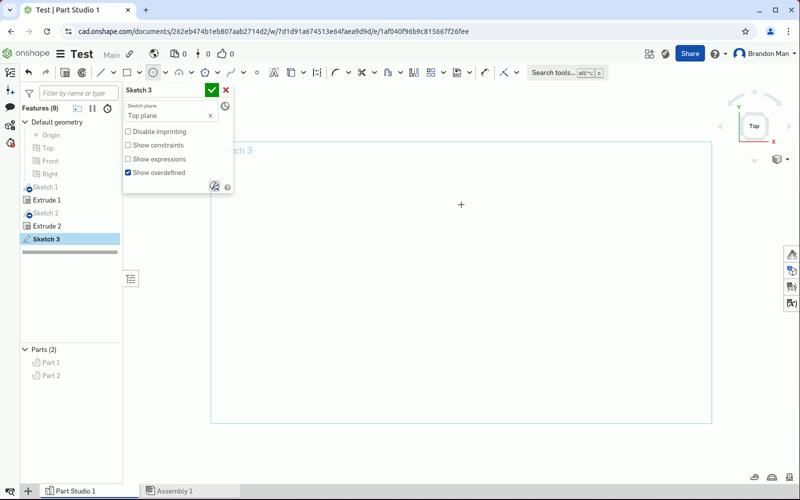
key_up(shift)
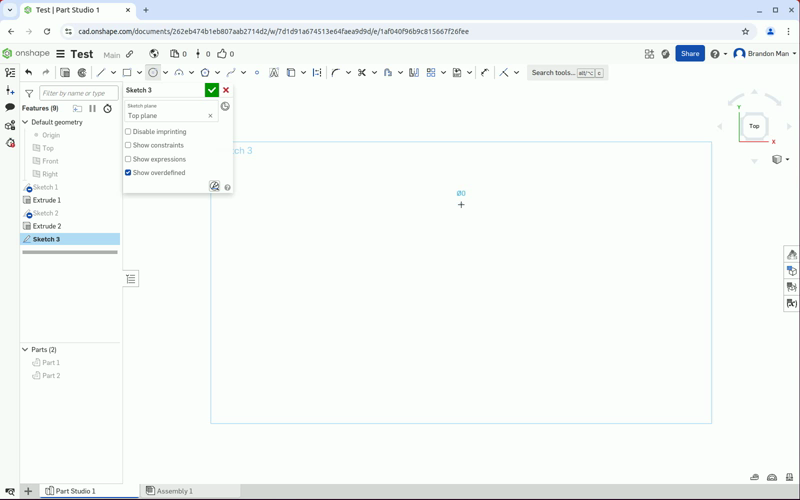
mouse_move(495, 204)
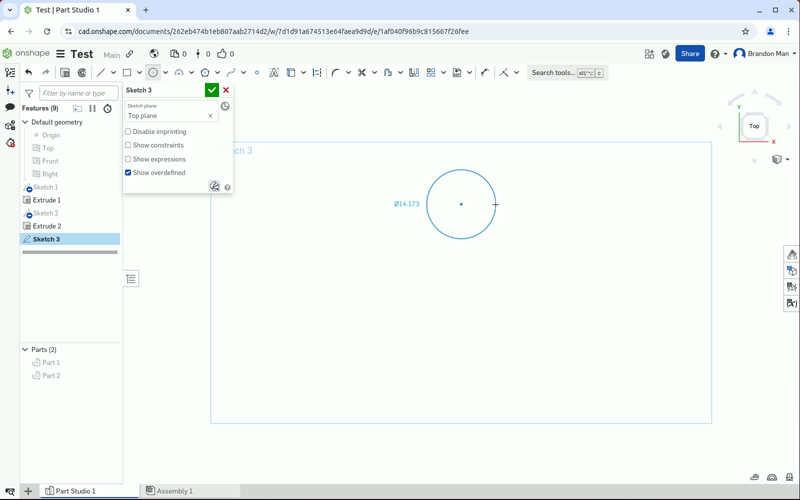
click(495, 204)
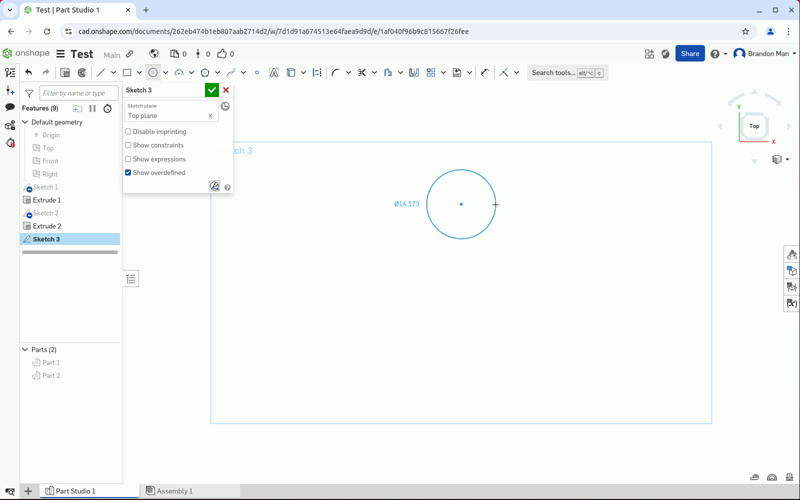
key(esc)
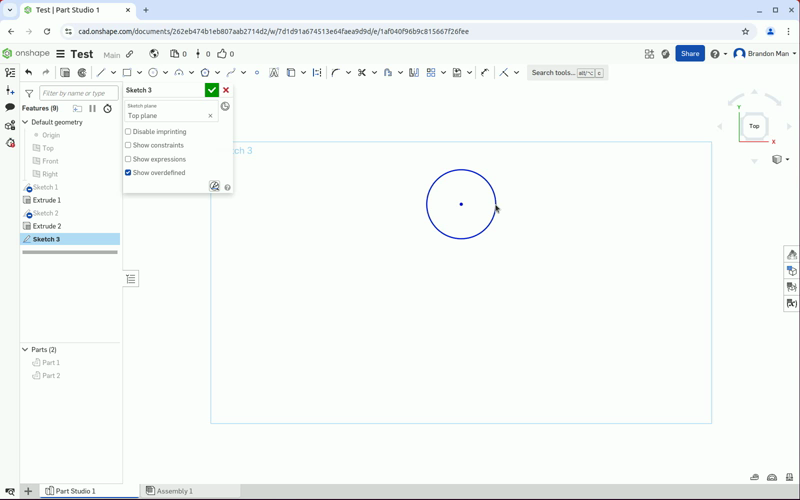
key(c)
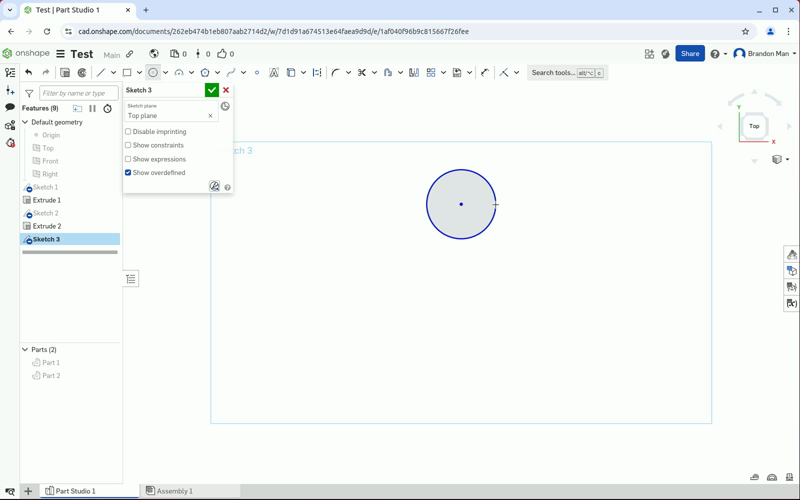
key_down(shift)
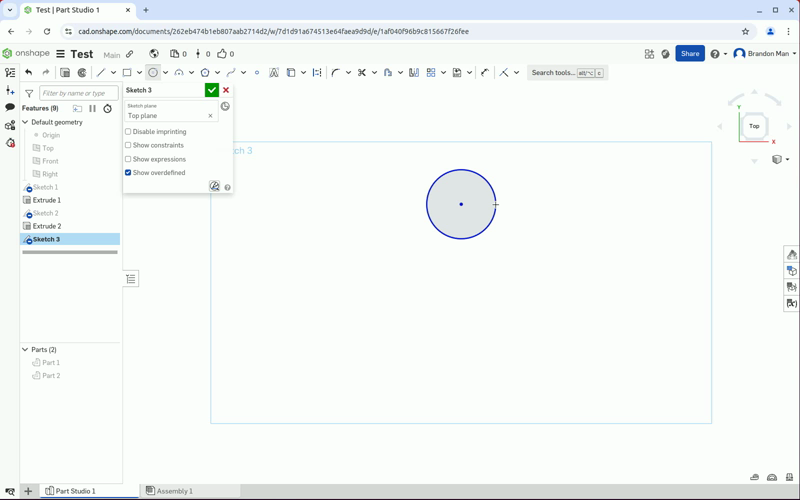
mouse_move(461, 204)
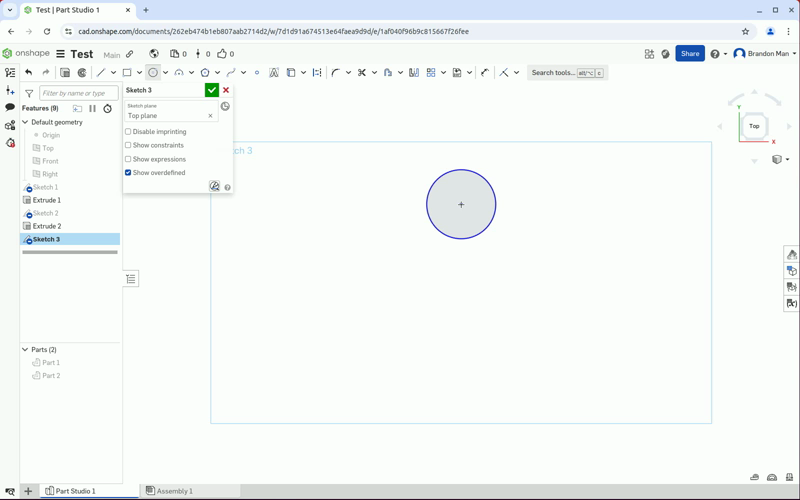
click(461, 204)
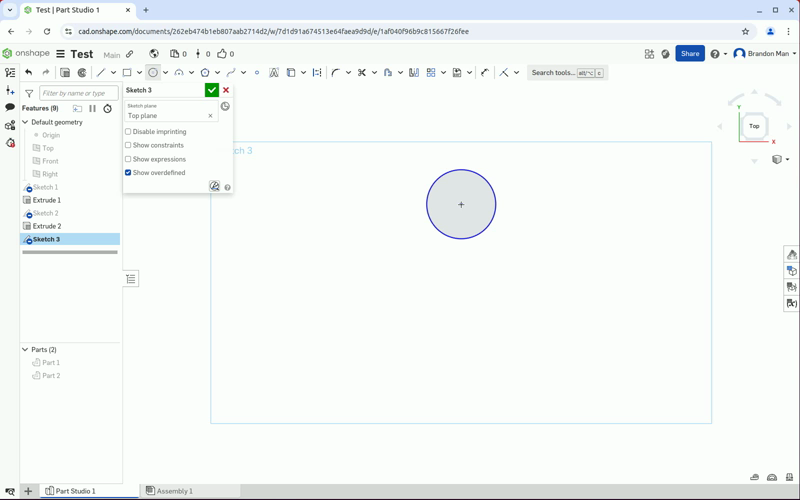
key_up(shift)
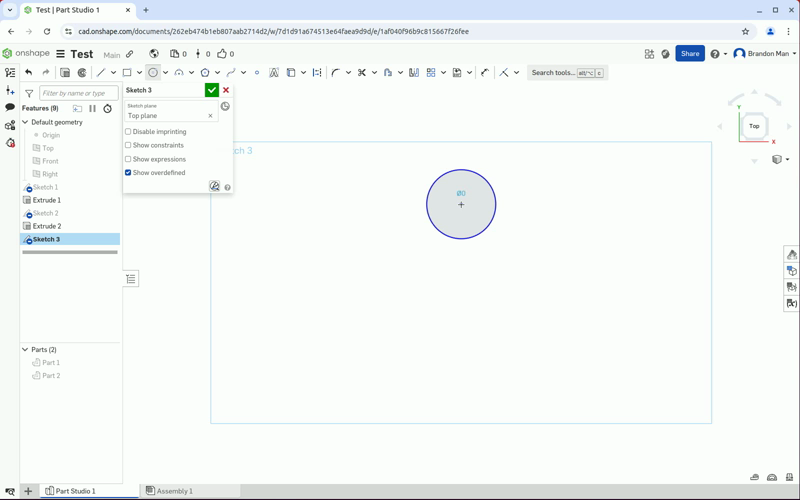
mouse_move(490, 204)
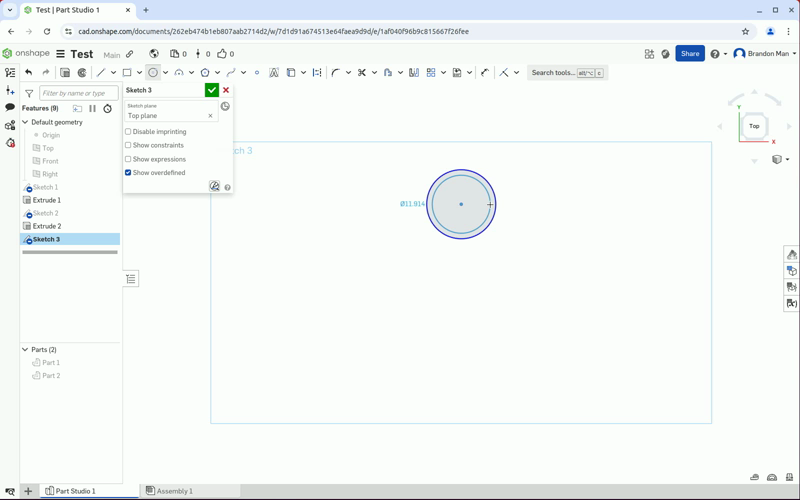
click(490, 204)
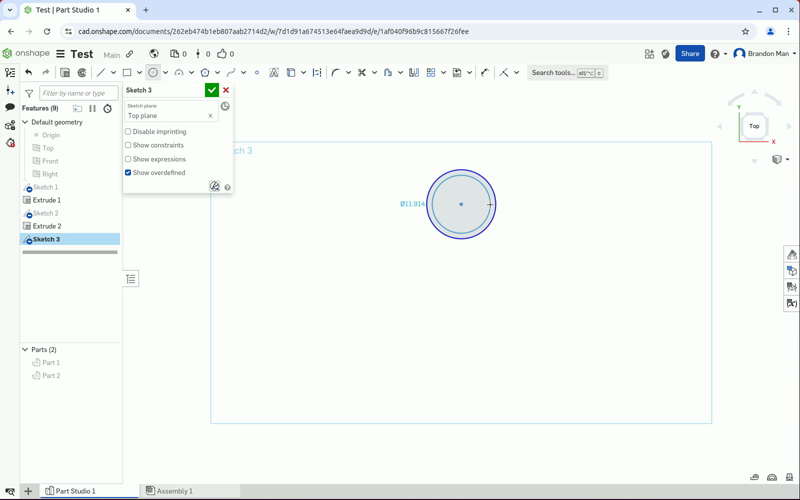
key(esc)
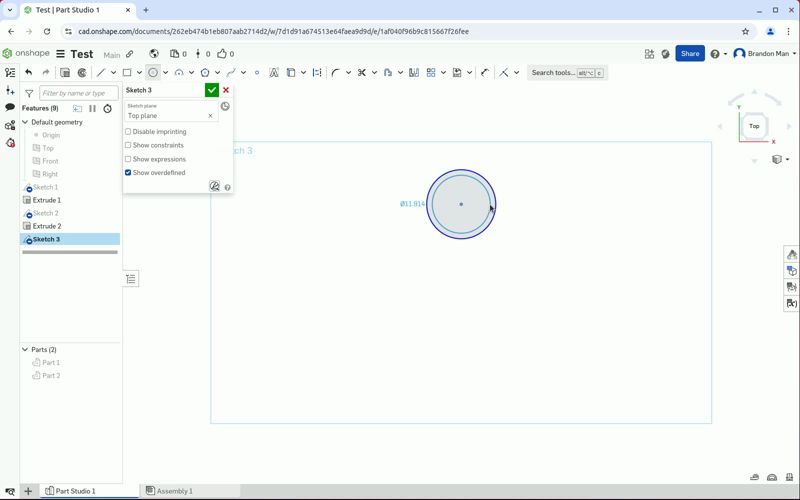
mouse_move(485, 186)
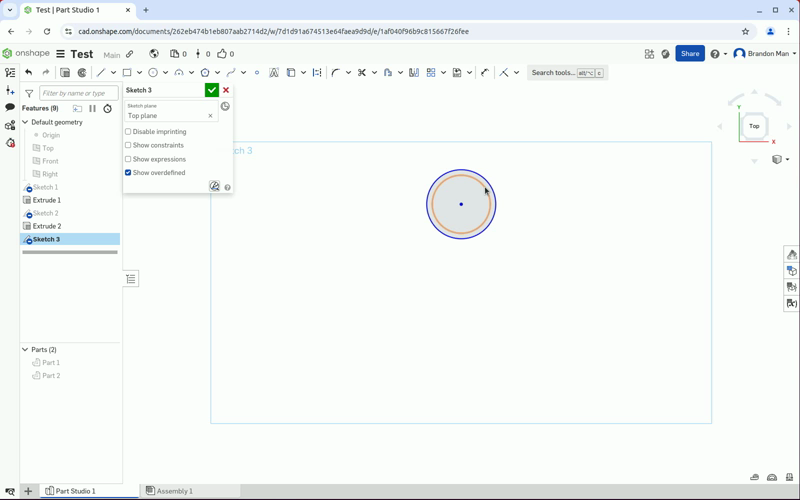
scroll(6)
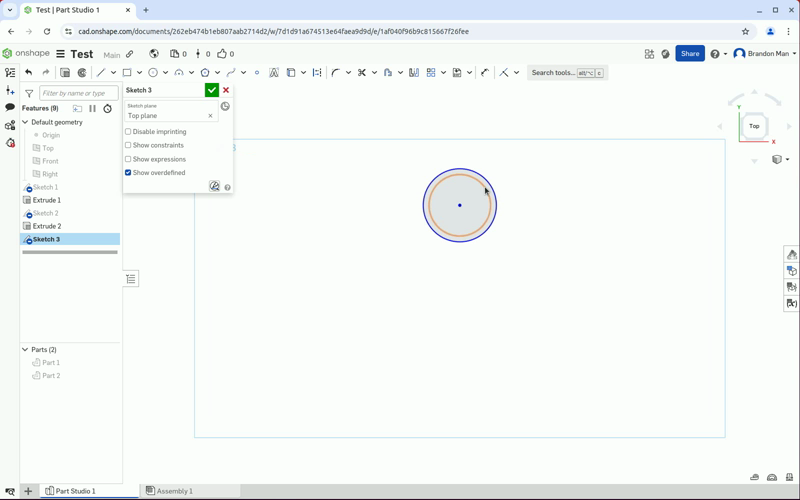
scroll(6)
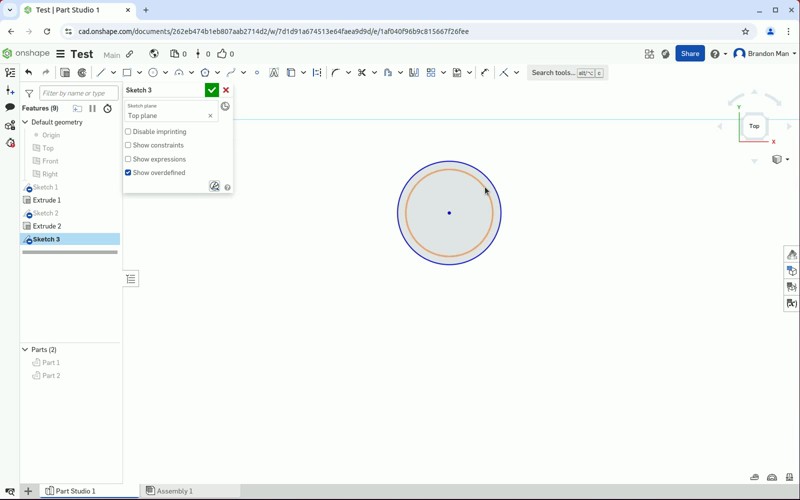
scroll(6)
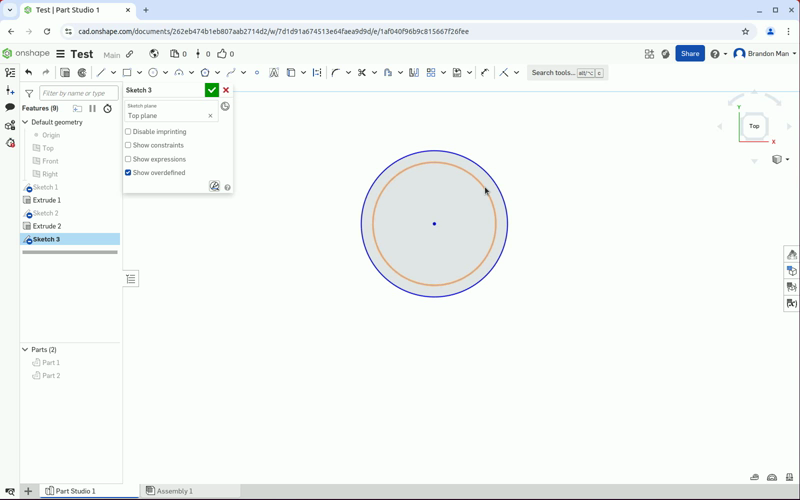
scroll(6)
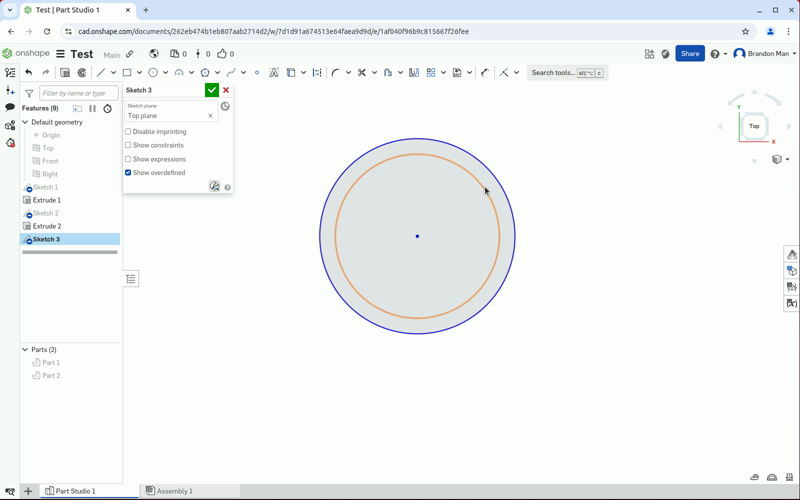
scroll(6)
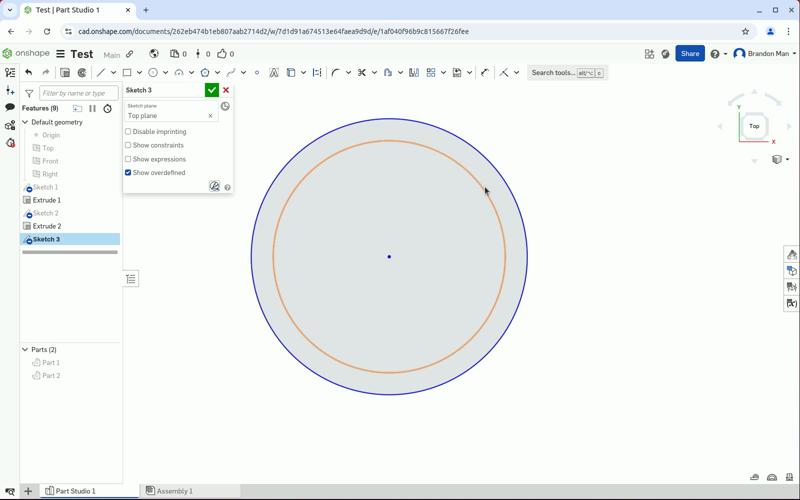
scroll(6)
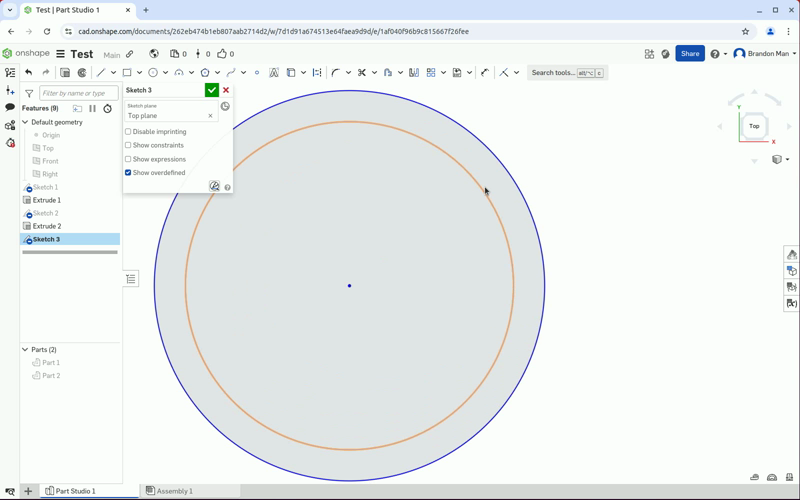
scroll(6)
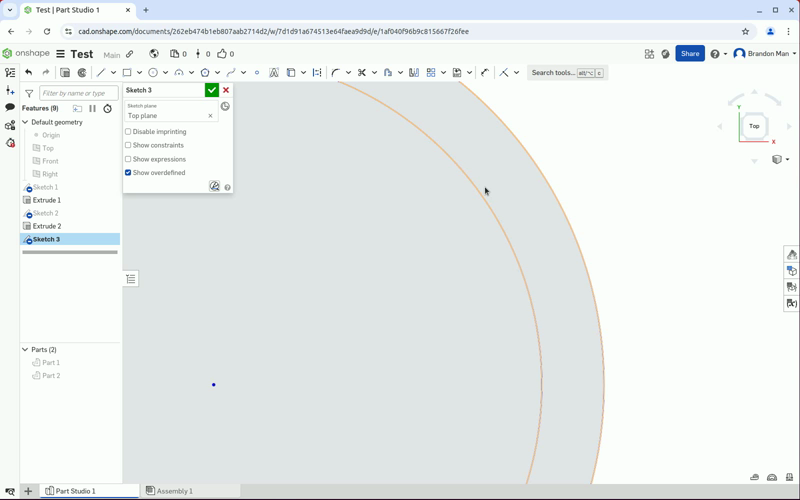
click(485, 186)
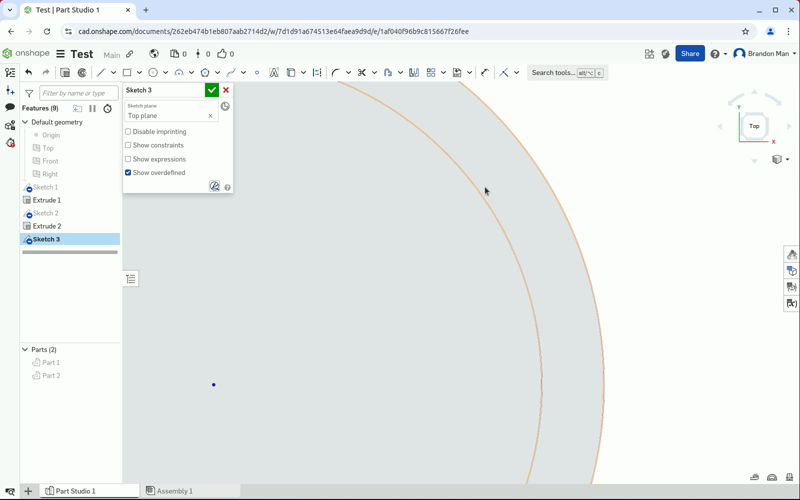
scroll(-6)
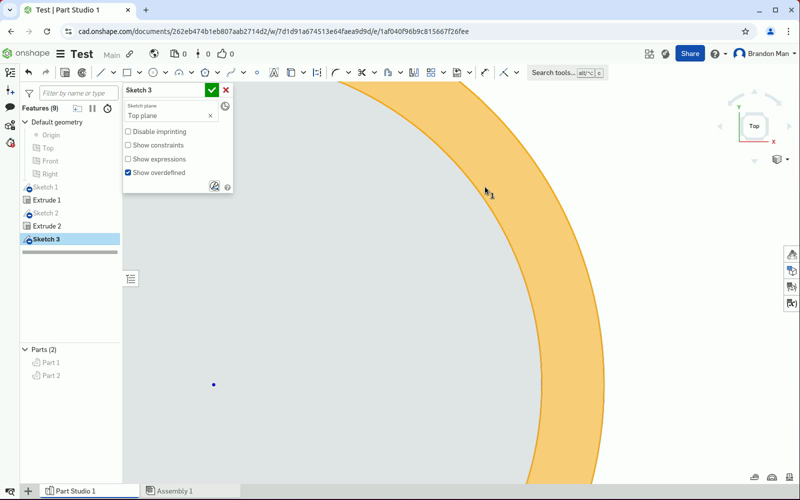
scroll(-6)
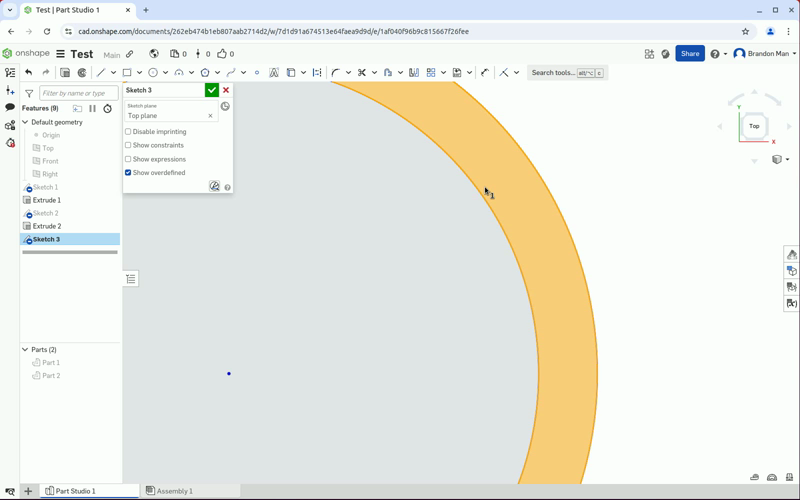
scroll(-6)
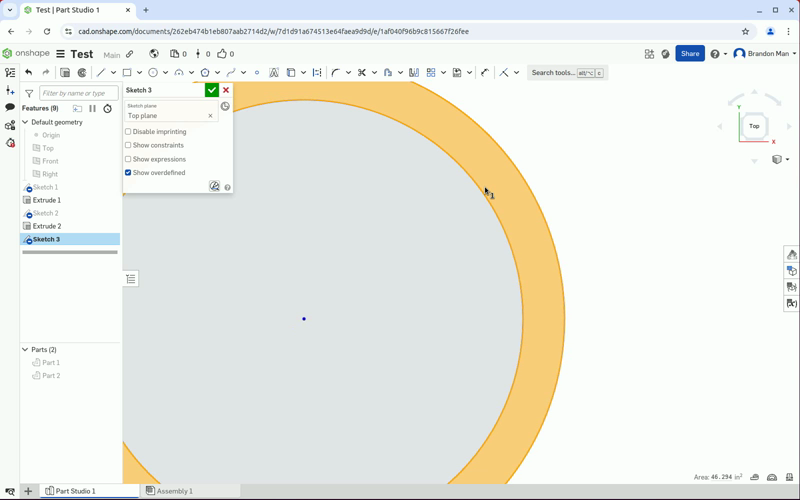
scroll(-6)
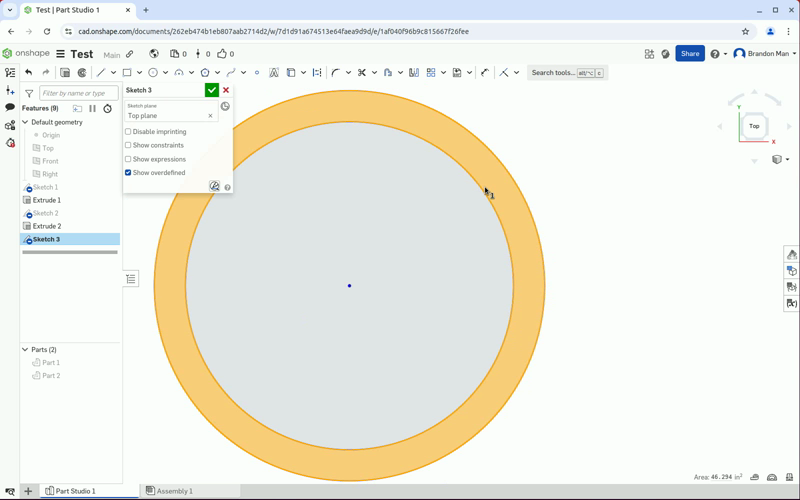
scroll(-6)
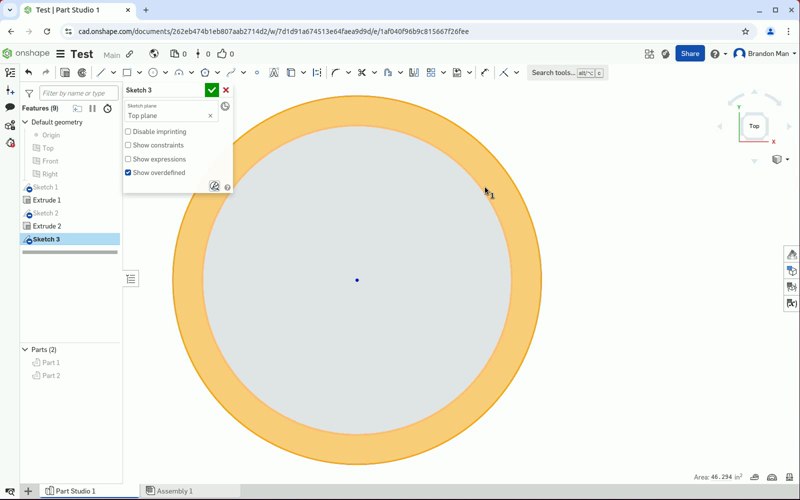
scroll(-6)
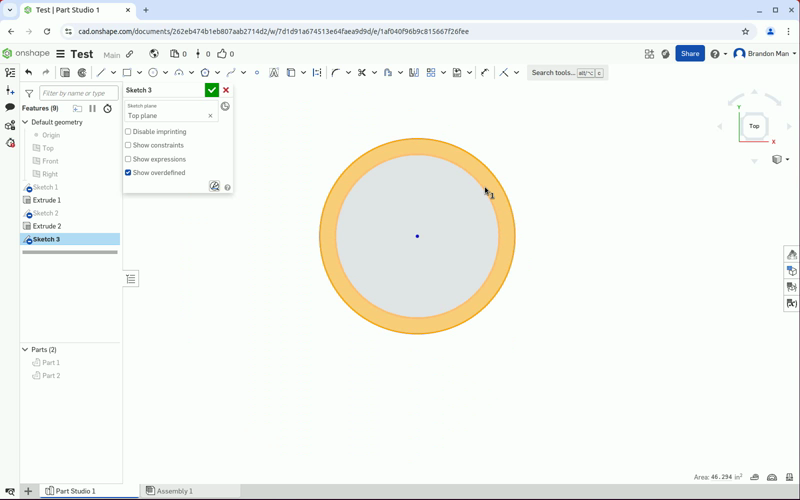
scroll(-6)
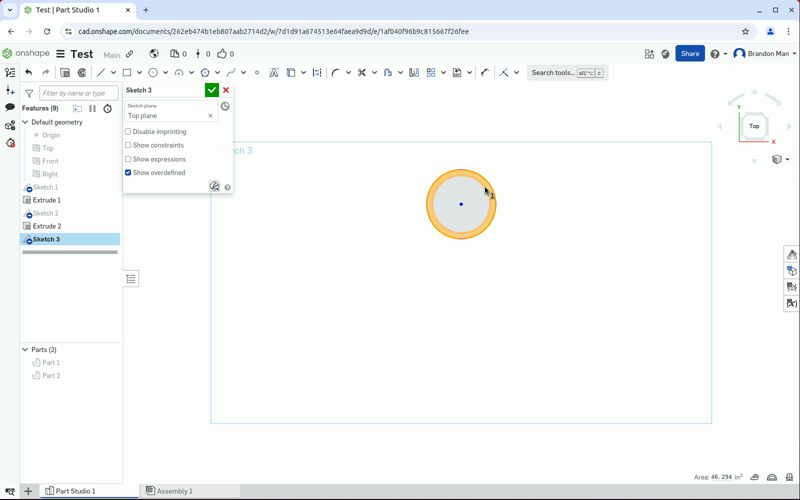
mouse_move(73, 352)
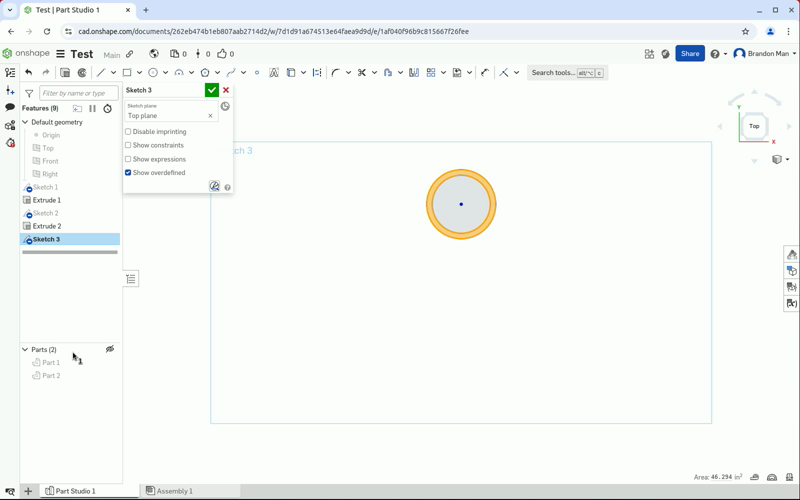
key(shift+y)
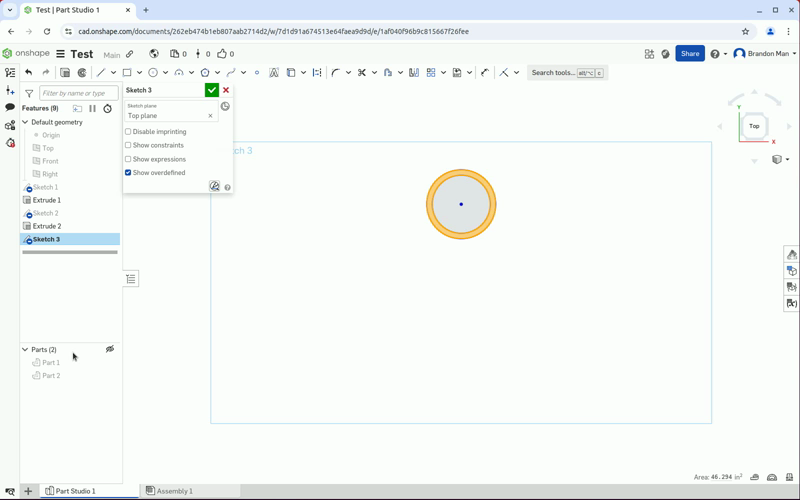
key(shift+e)
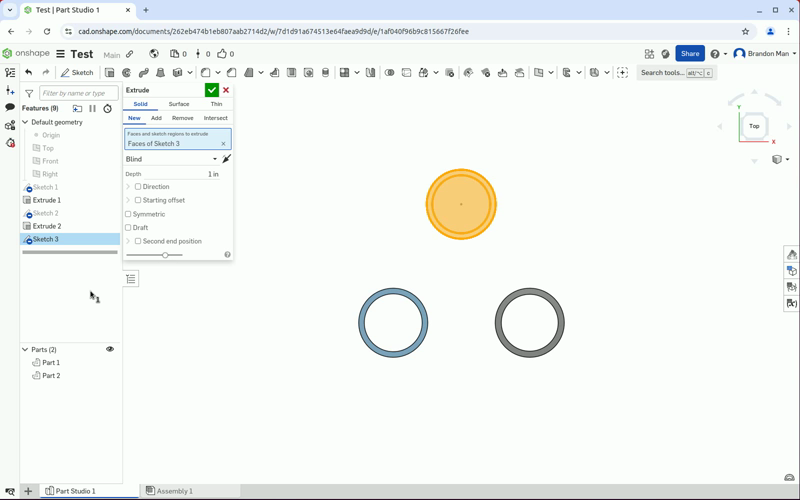
mouse_move(143, 106)
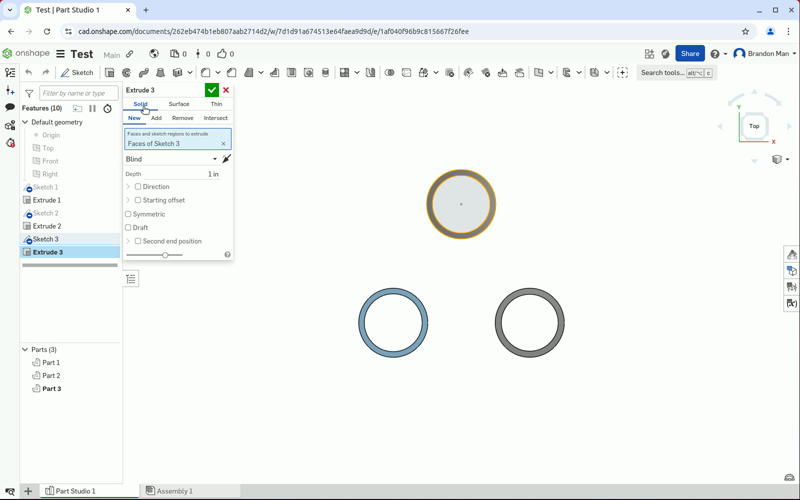
click(143, 106)
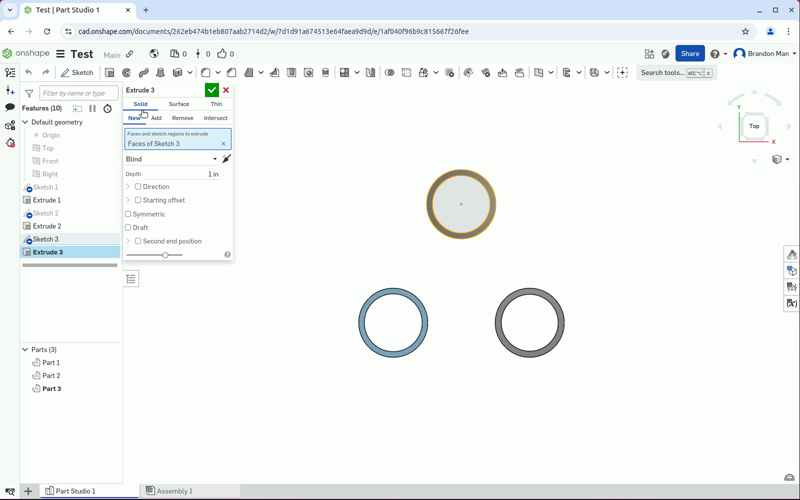
mouse_move(137, 120)
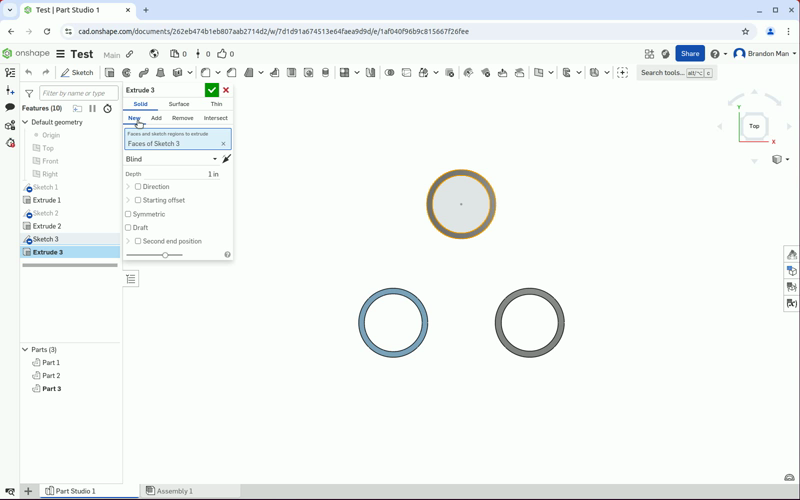
click(137, 120)
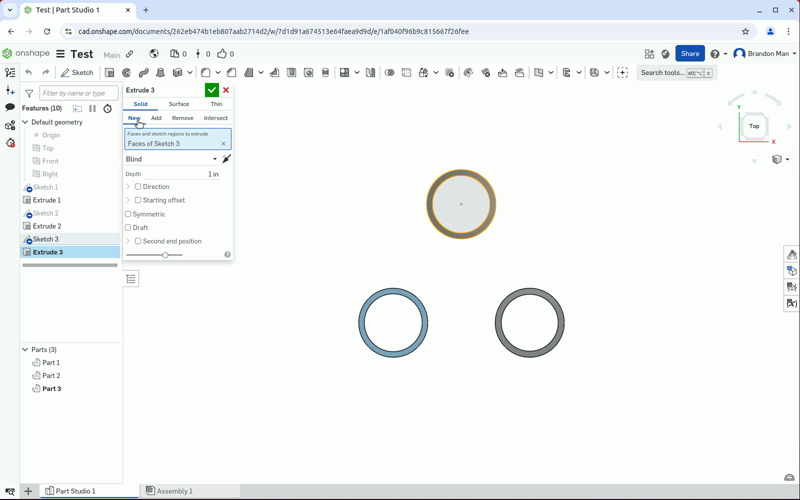
key(tab, 4)
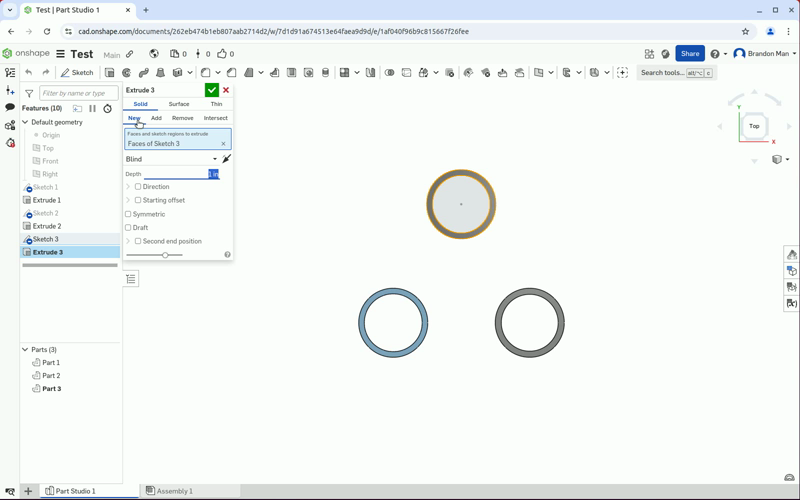
text(2.648)
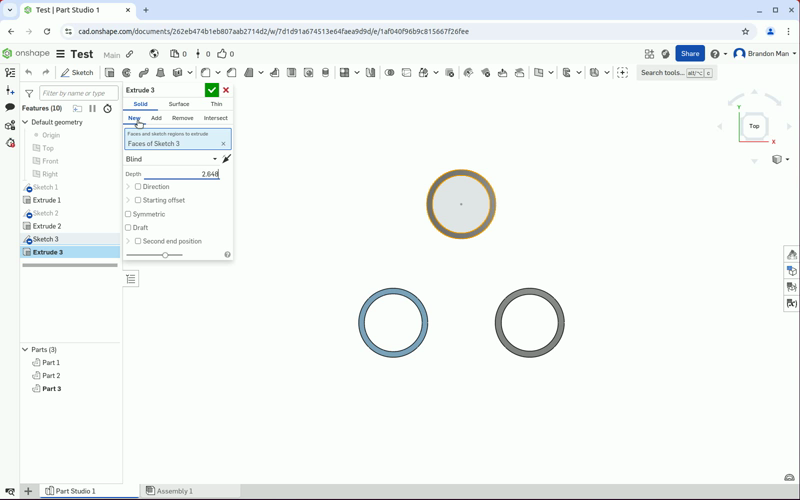
key(enter)
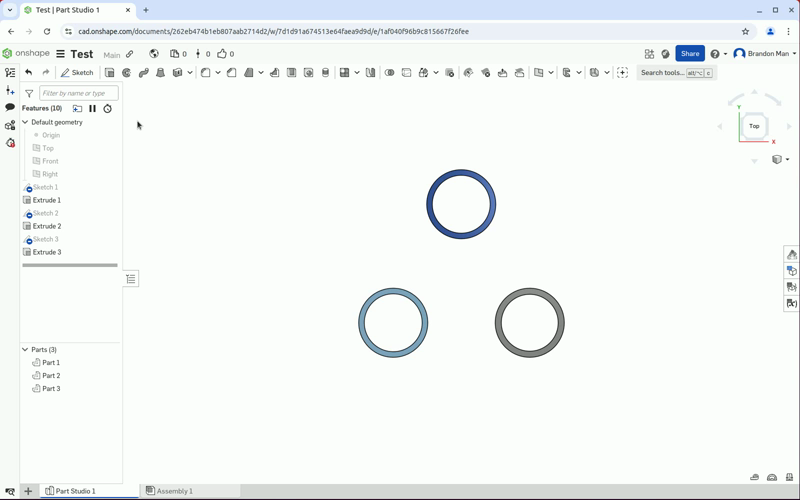
key(shift+h)
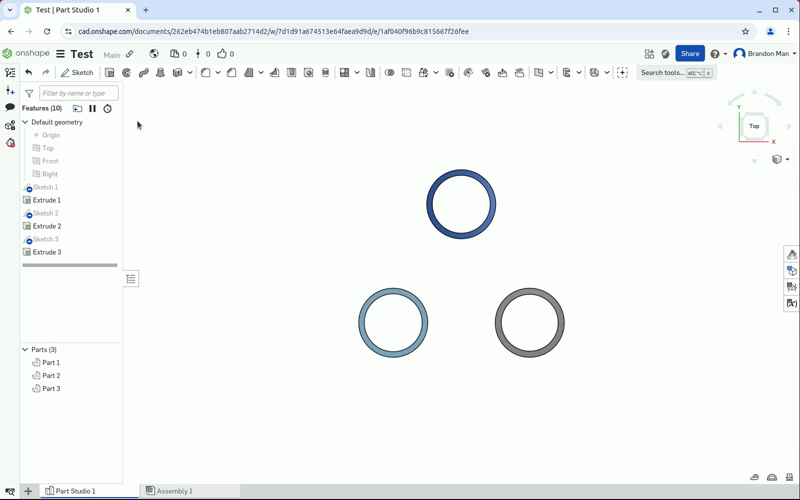
key(shift+h)
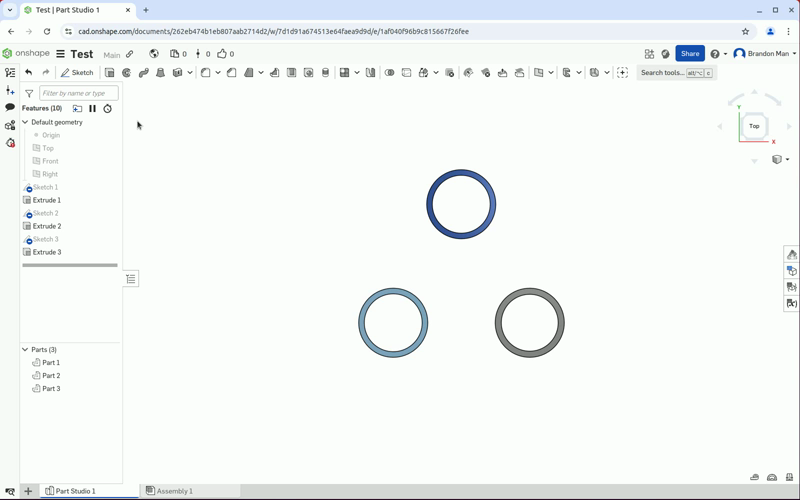
mouse_move(73, 189)
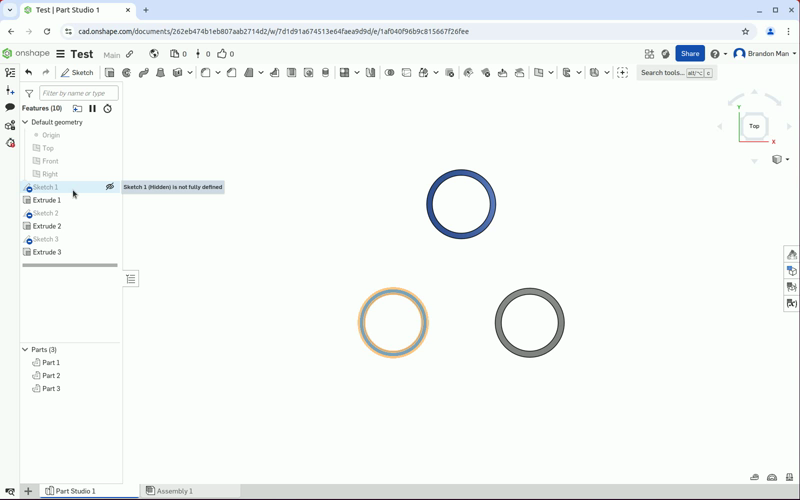
click(73, 189)
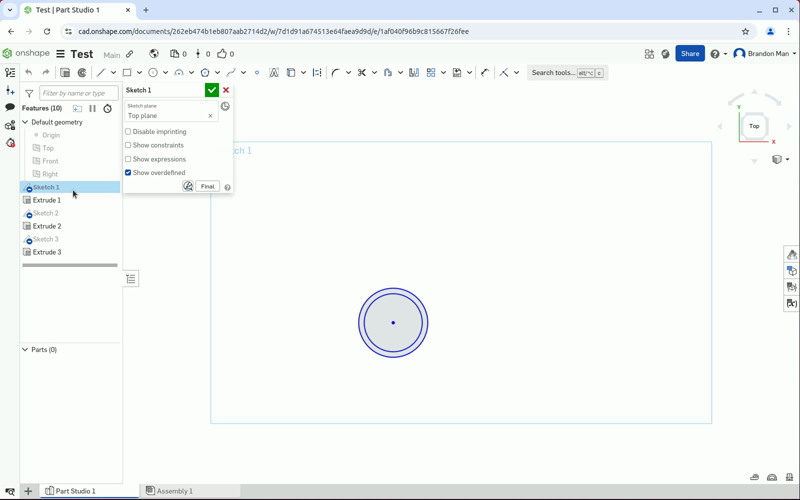
mouse_move(229, 92)
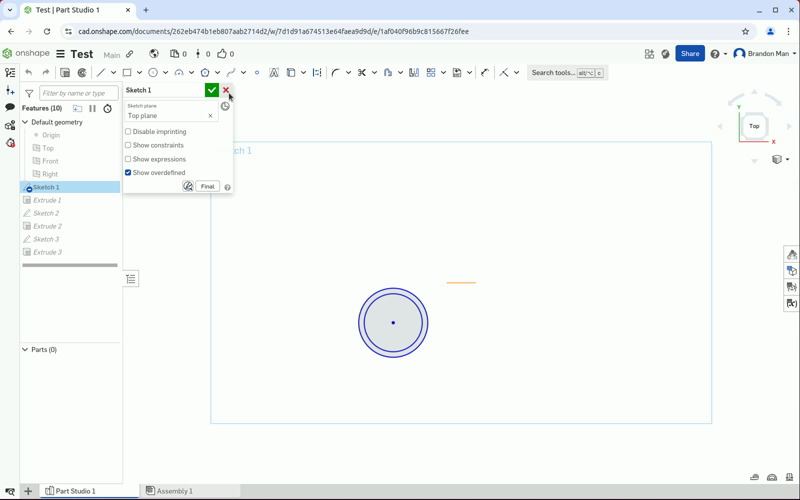
click(229, 92)
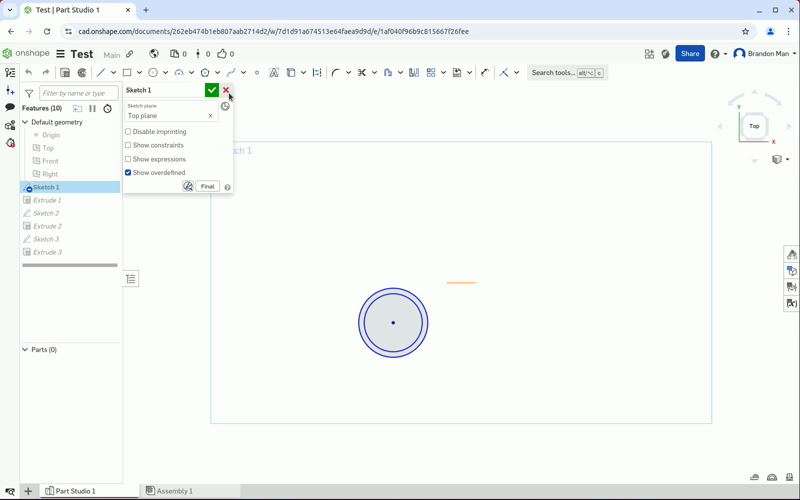
key(shift+s)
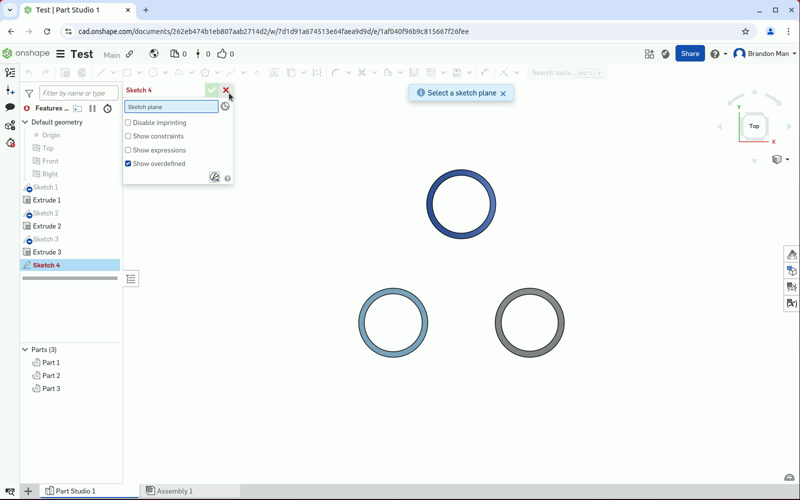
mouse_move(73, 150)
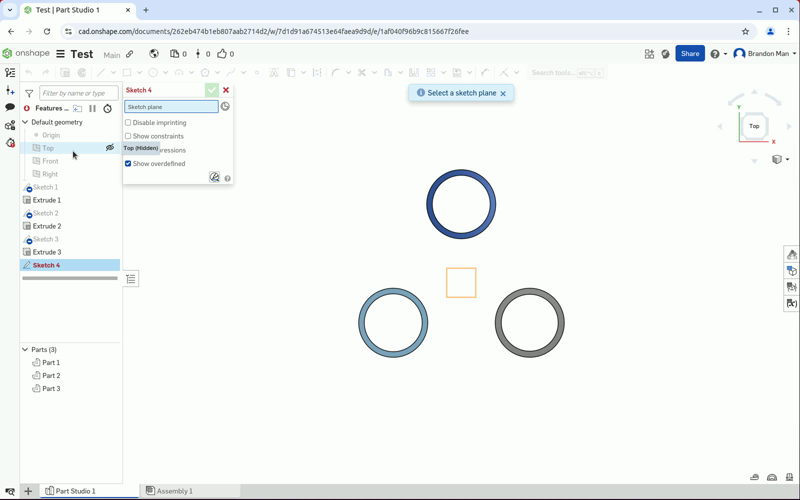
click(73, 150)
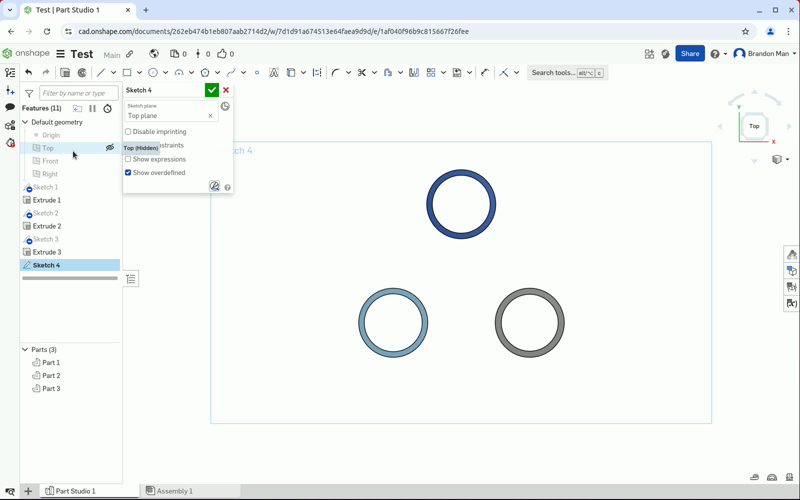
mouse_move(73, 352)
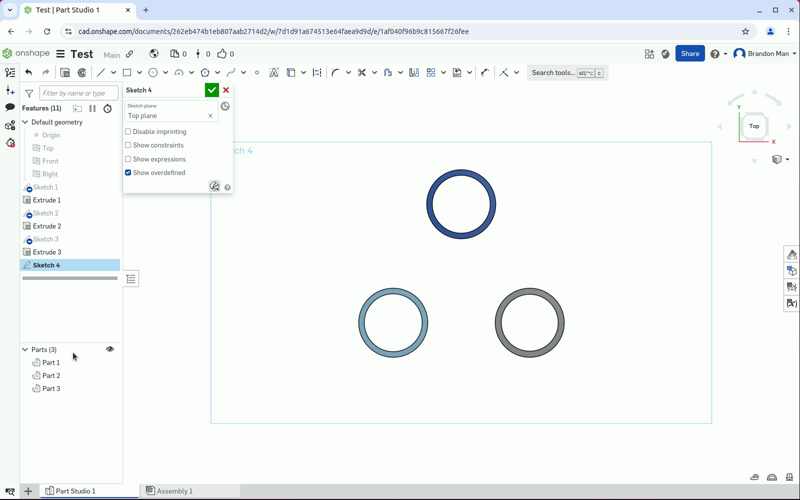
key(y)
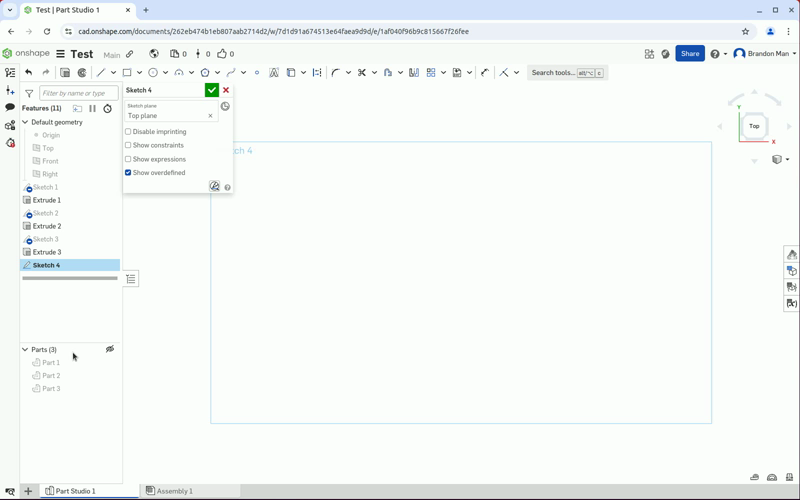
key(a)
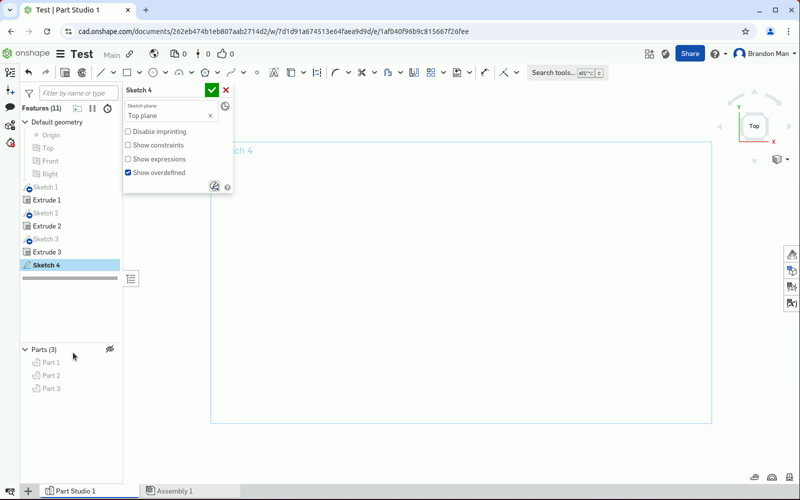
key_down(shift)
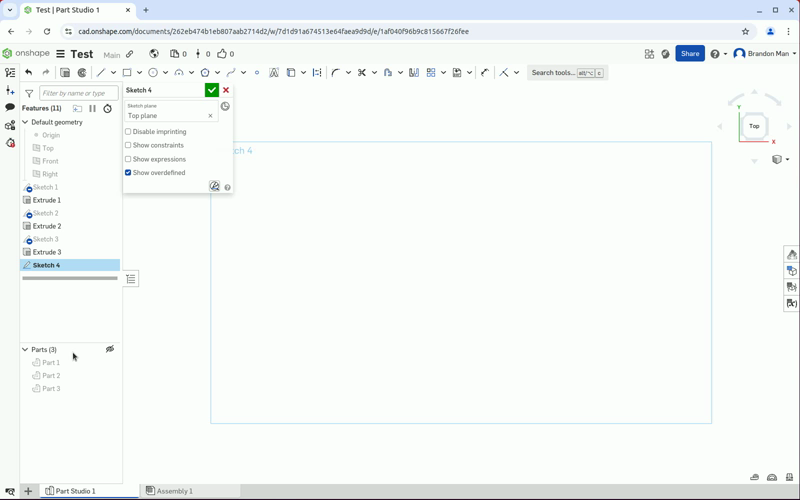
mouse_move(396, 288)
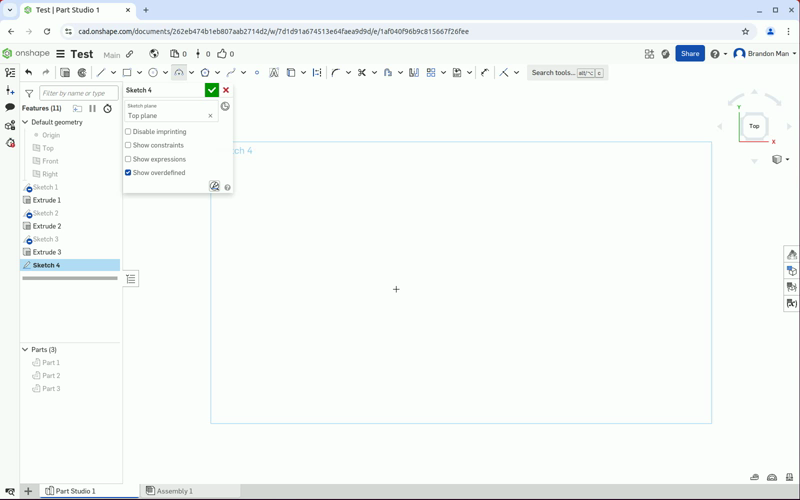
click(396, 288)
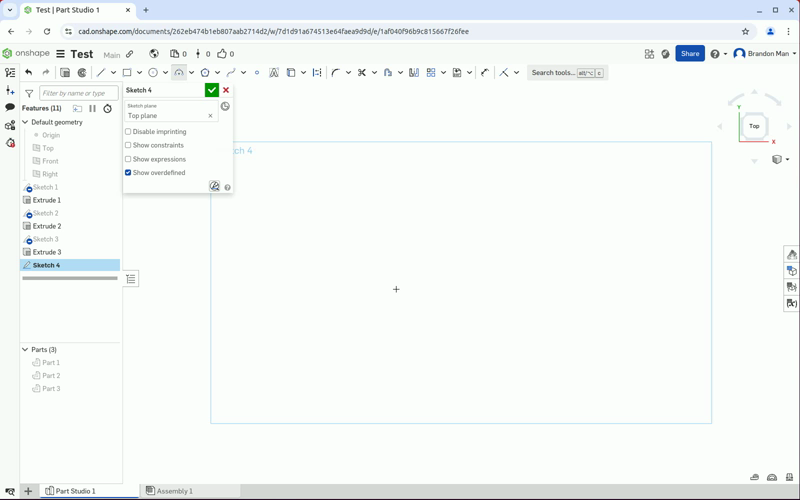
key_up(shift)
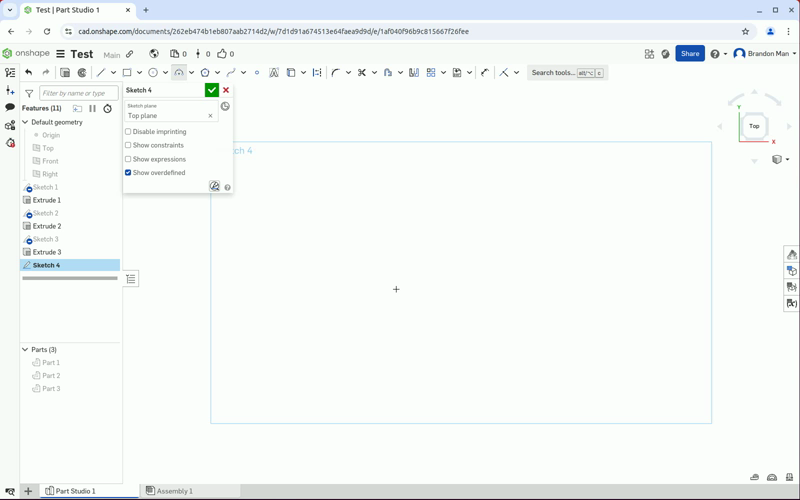
key_down(shift)
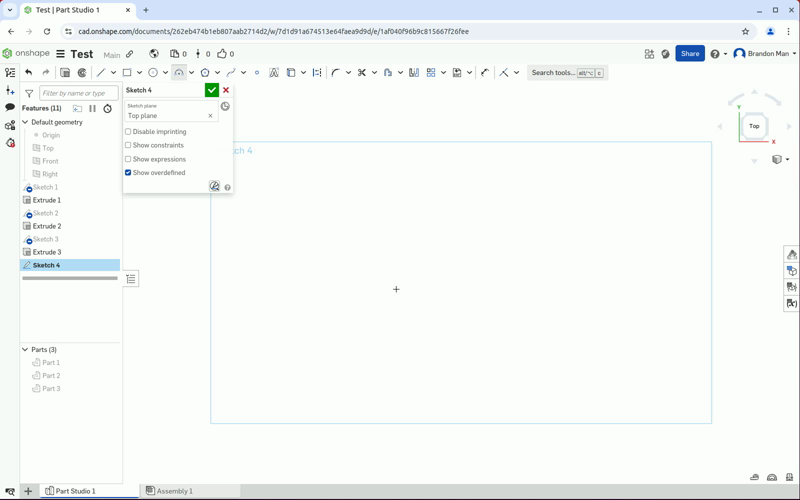
mouse_move(423, 336)
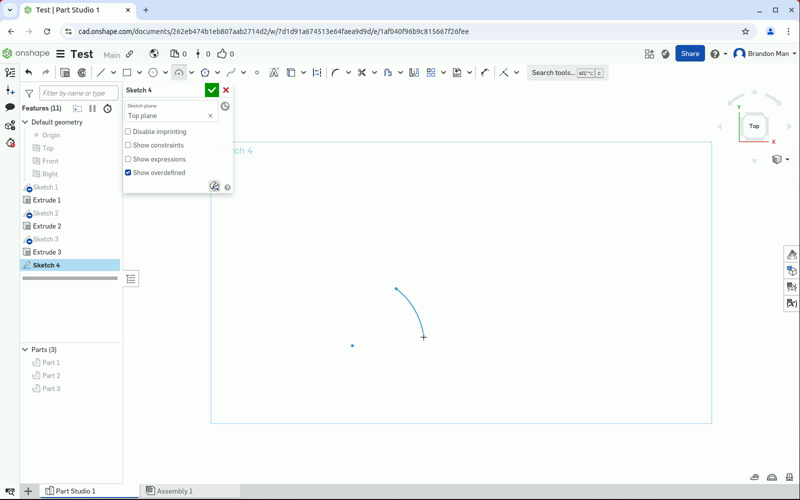
click(423, 336)
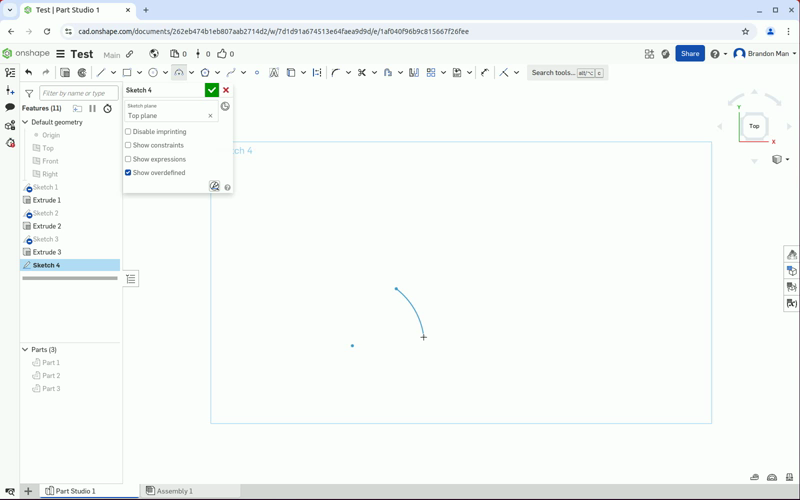
mouse_move(422, 305)
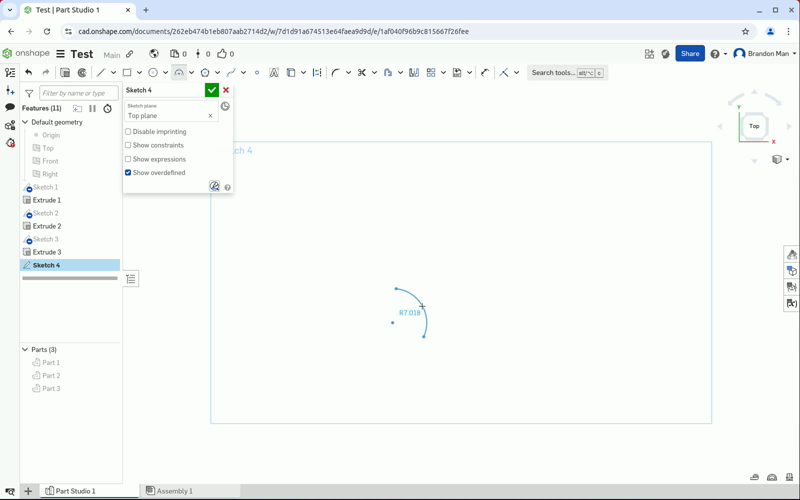
click(422, 305)
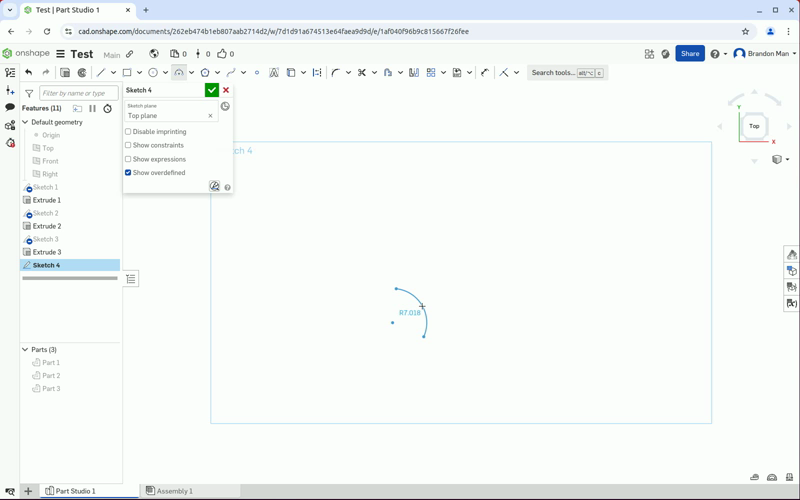
key_up(shift)
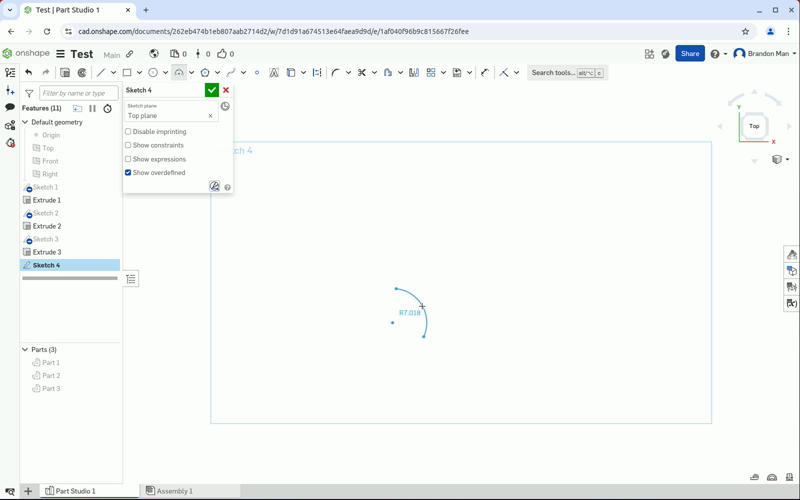
mouse_move(423, 336)
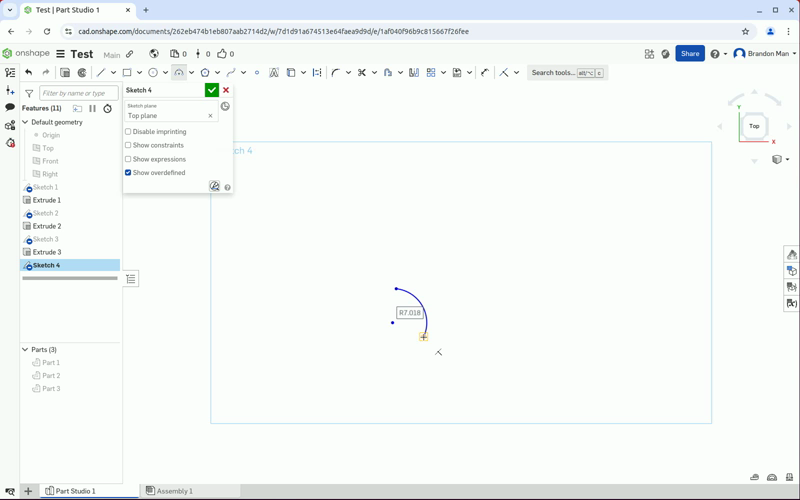
click(423, 336)
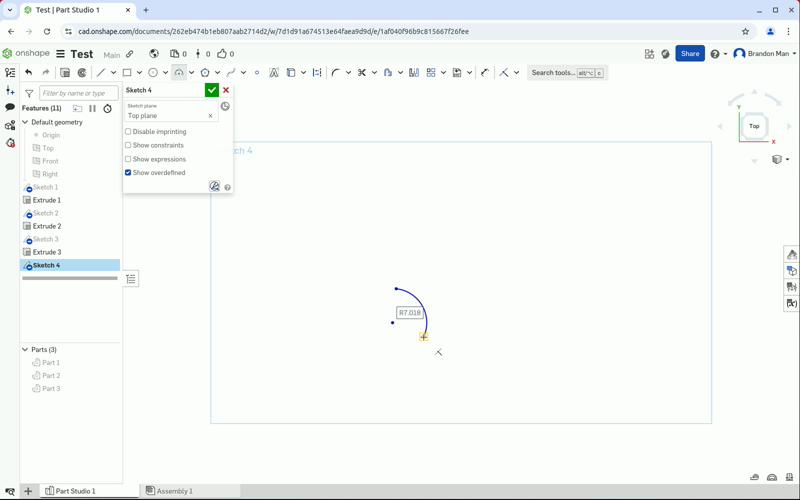
key_down(shift)
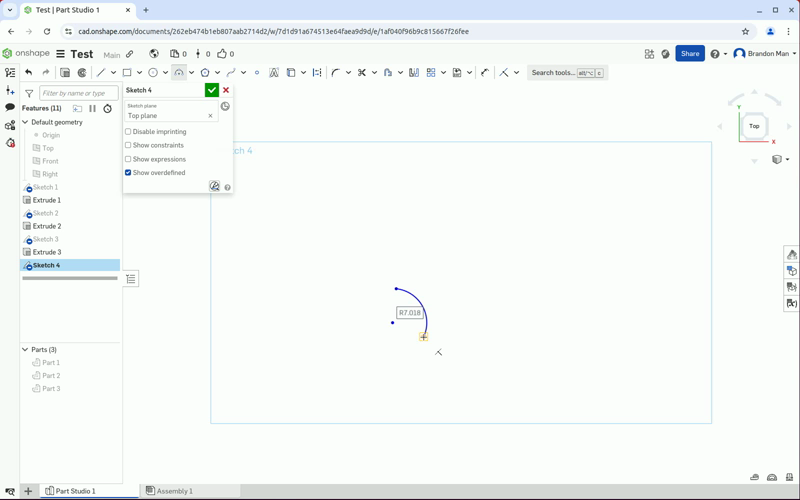
mouse_move(498, 336)
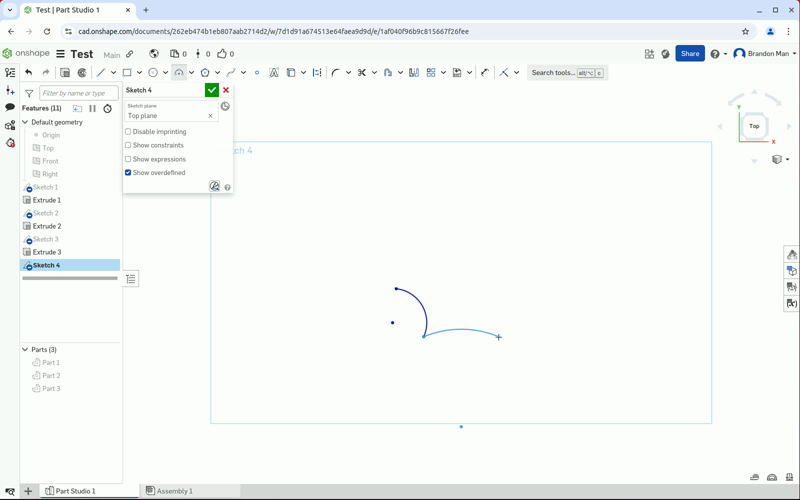
click(498, 336)
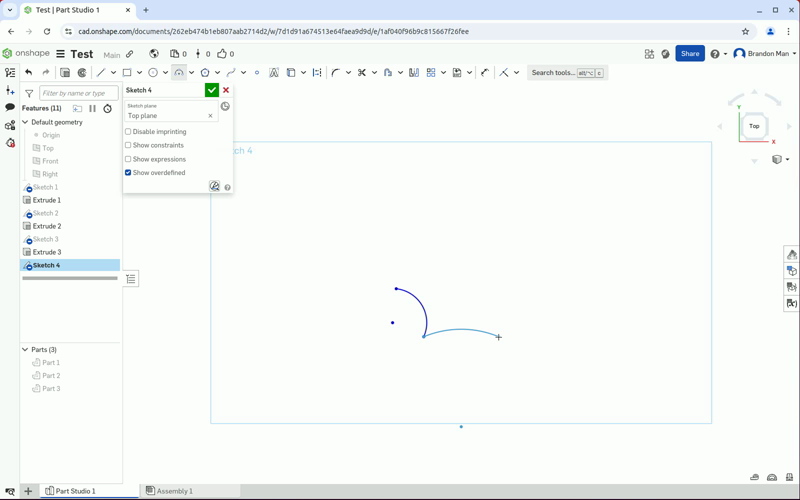
mouse_move(461, 327)
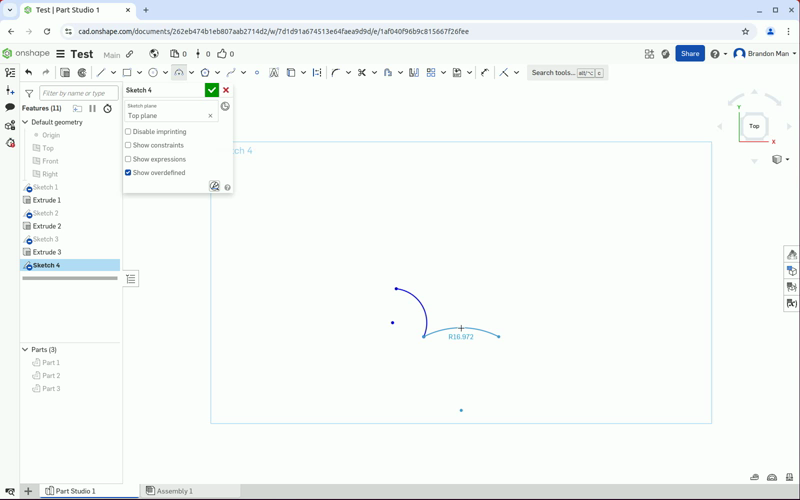
click(461, 327)
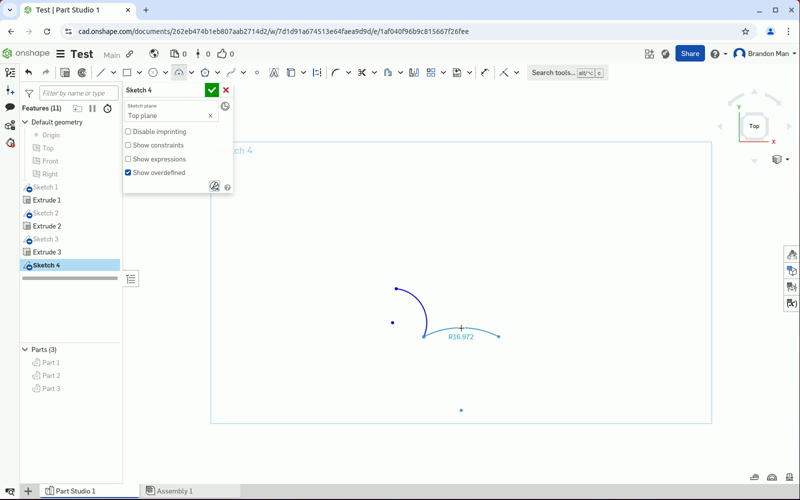
key_up(shift)
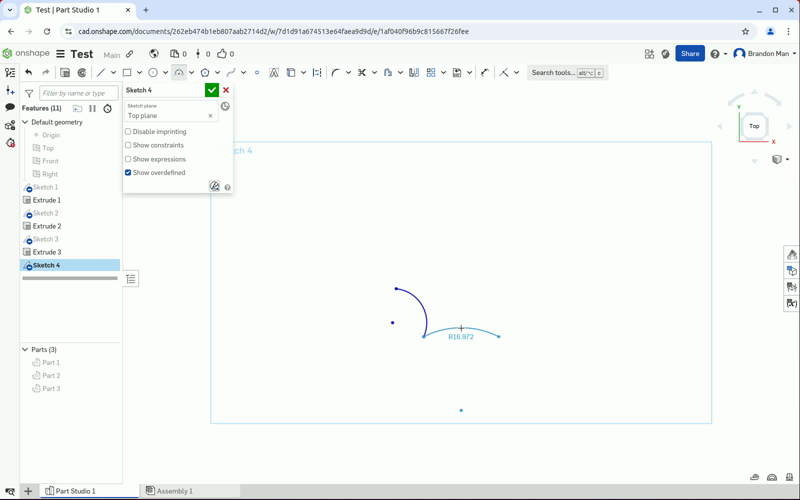
mouse_move(498, 336)
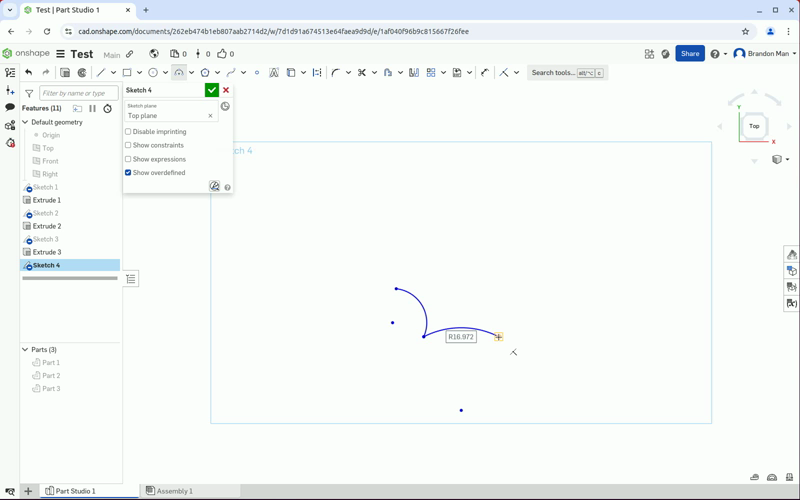
click(498, 336)
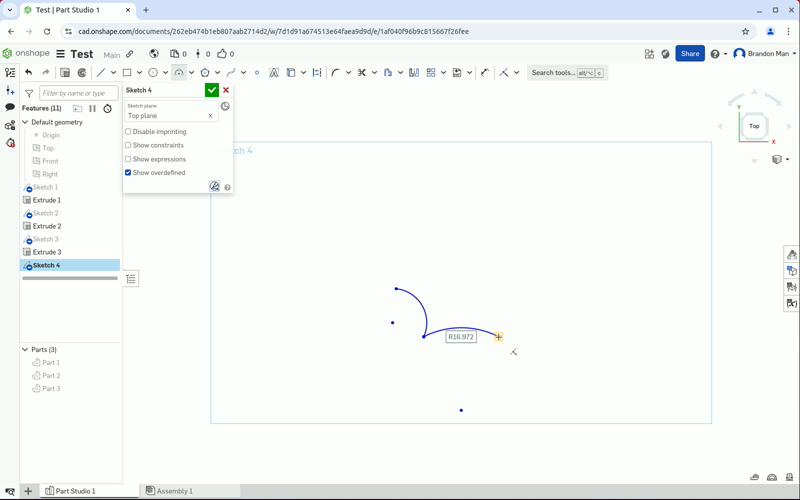
key_down(shift)
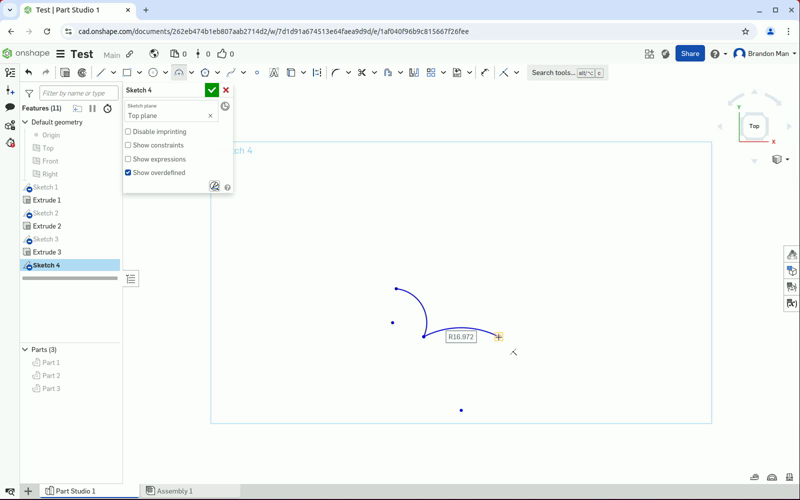
mouse_move(526, 288)
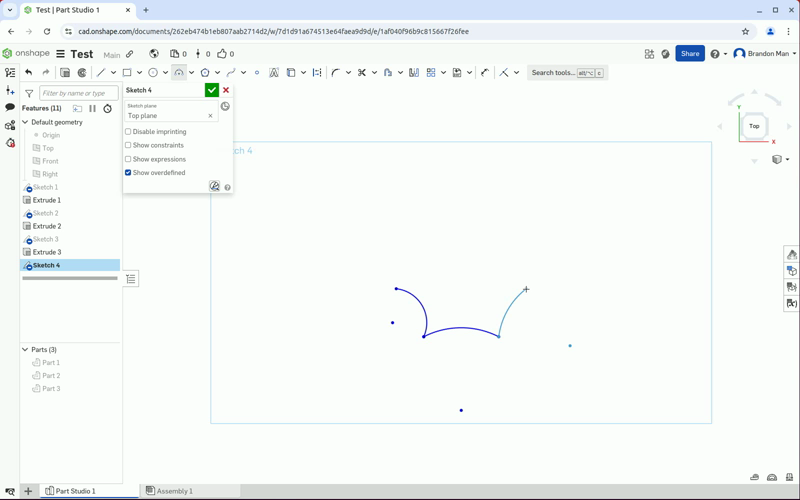
click(526, 288)
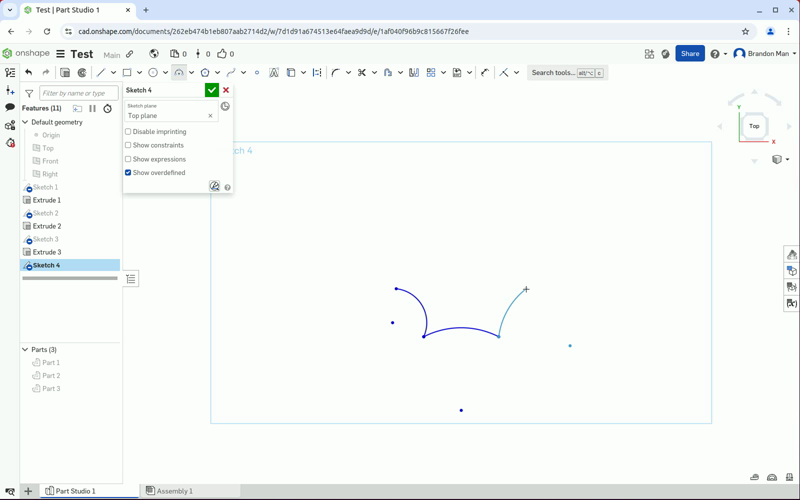
mouse_move(500, 305)
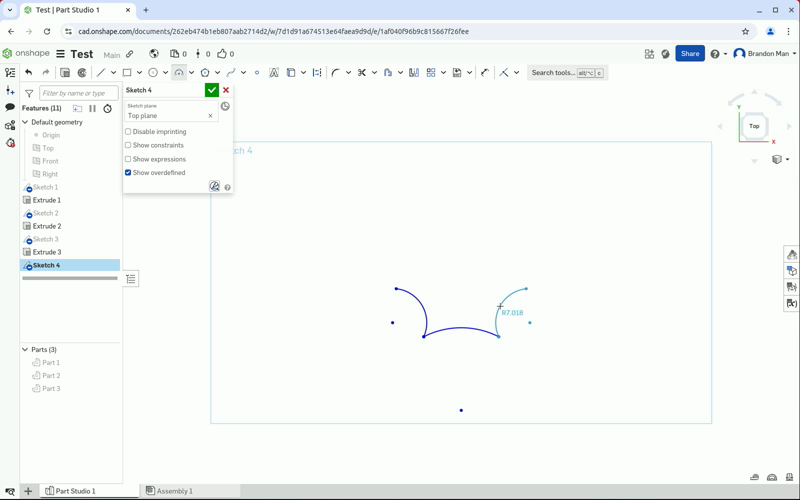
click(500, 305)
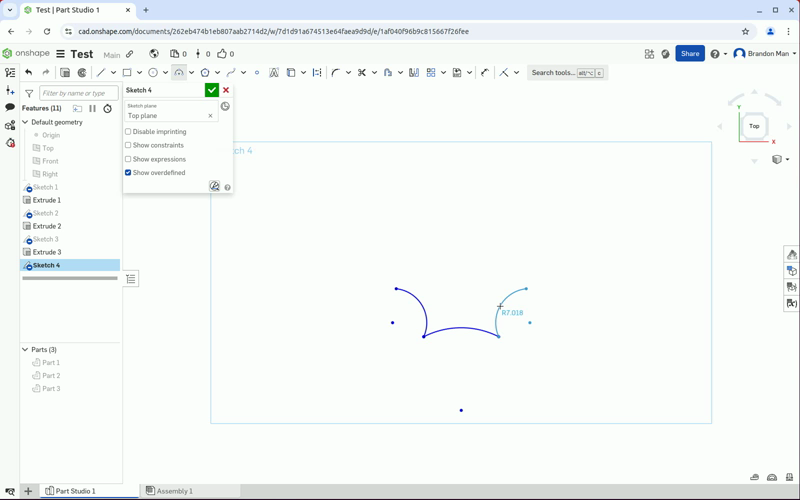
key_up(shift)
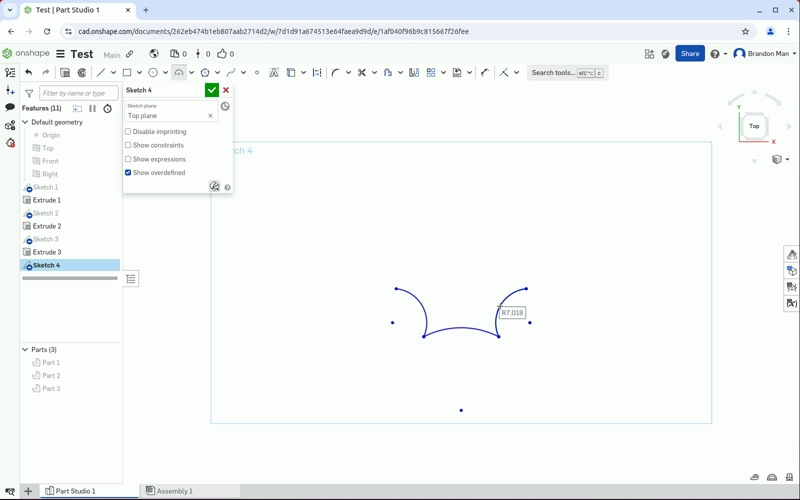
mouse_move(526, 288)
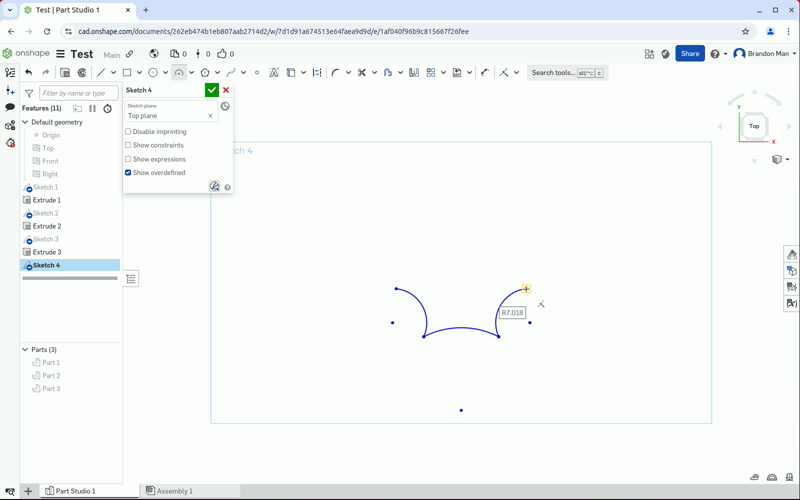
click(526, 288)
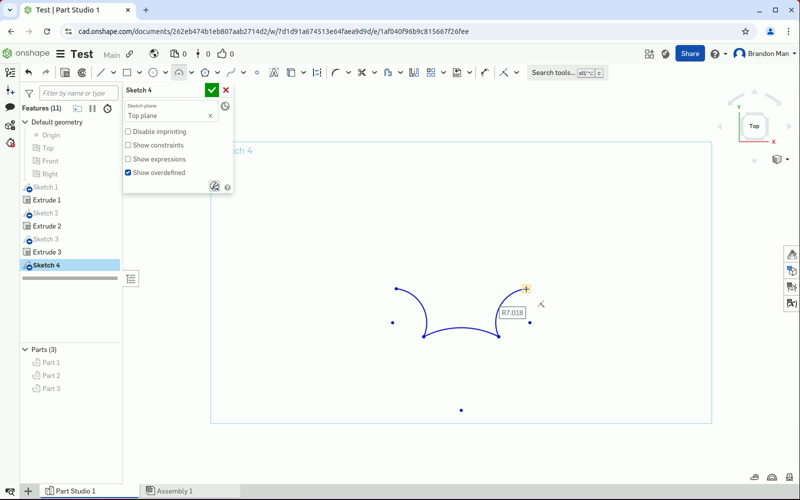
key_down(shift)
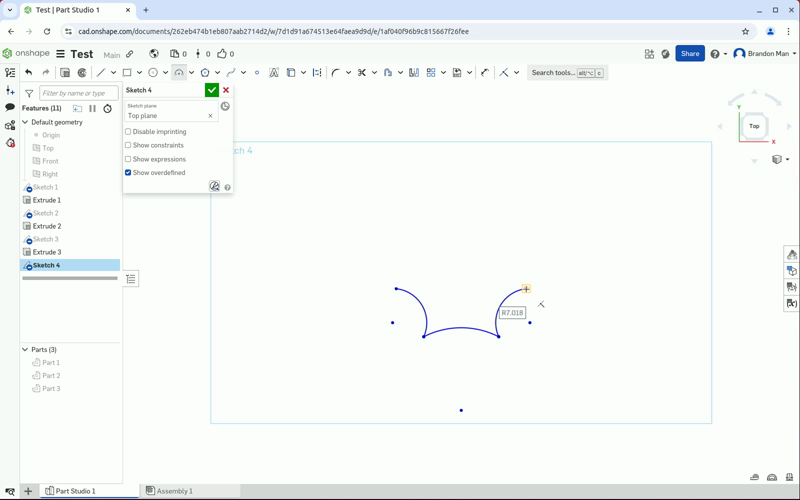
mouse_move(487, 224)
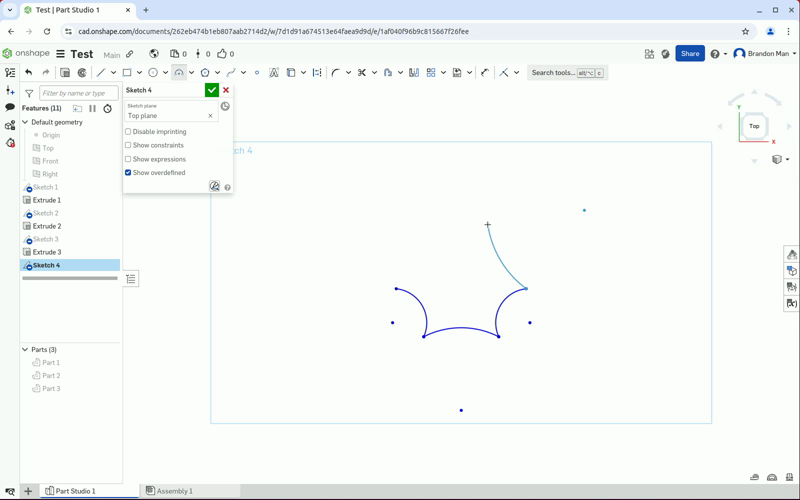
click(487, 224)
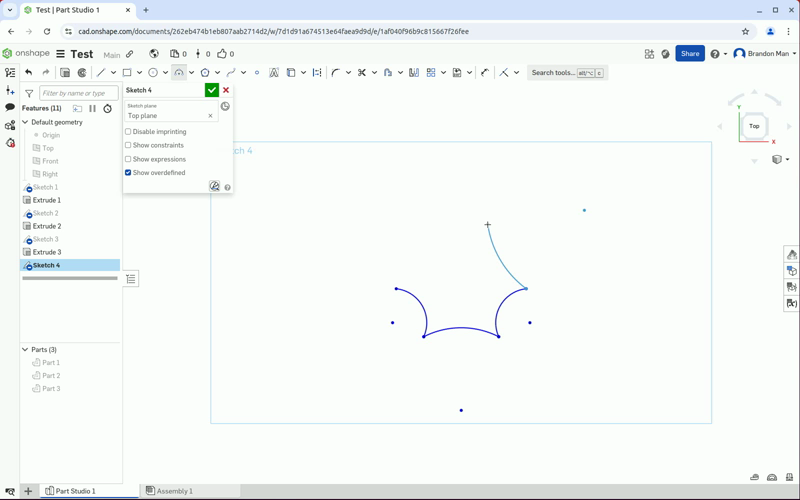
mouse_move(499, 261)
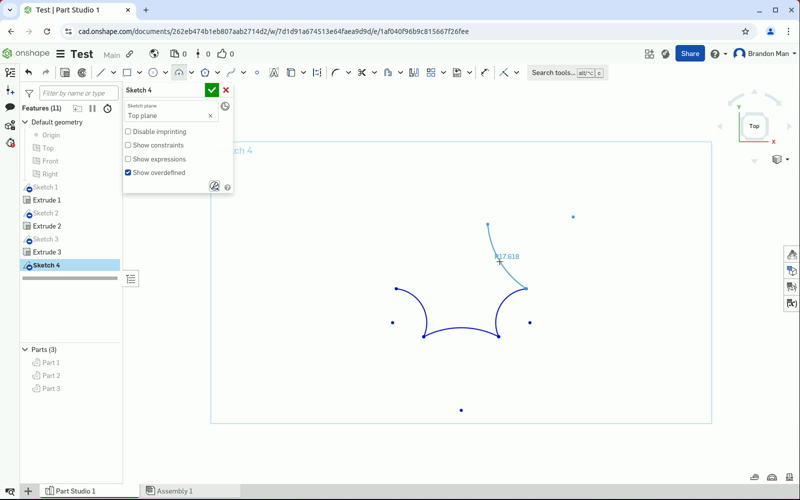
click(499, 261)
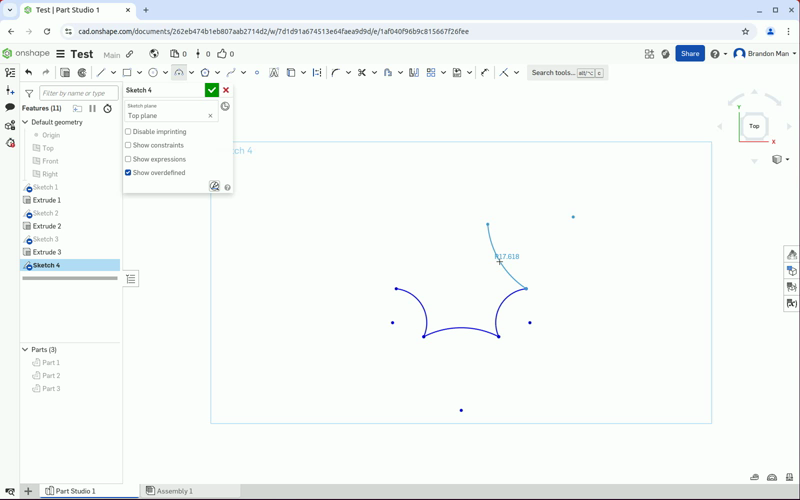
key_up(shift)
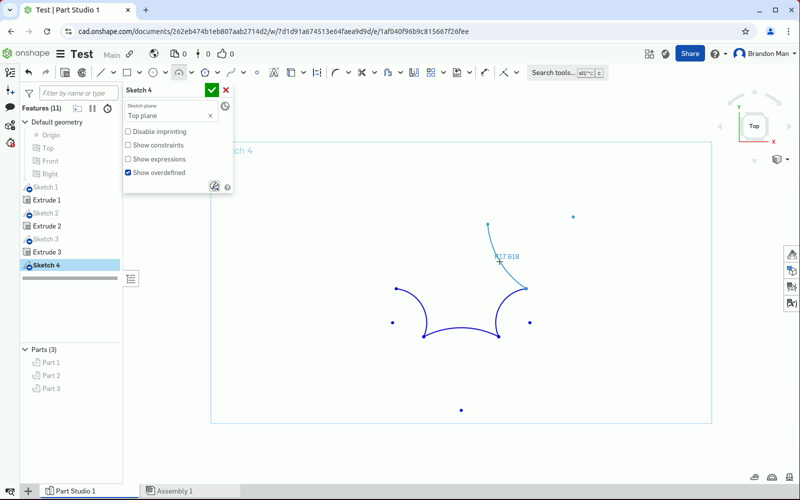
mouse_move(487, 224)
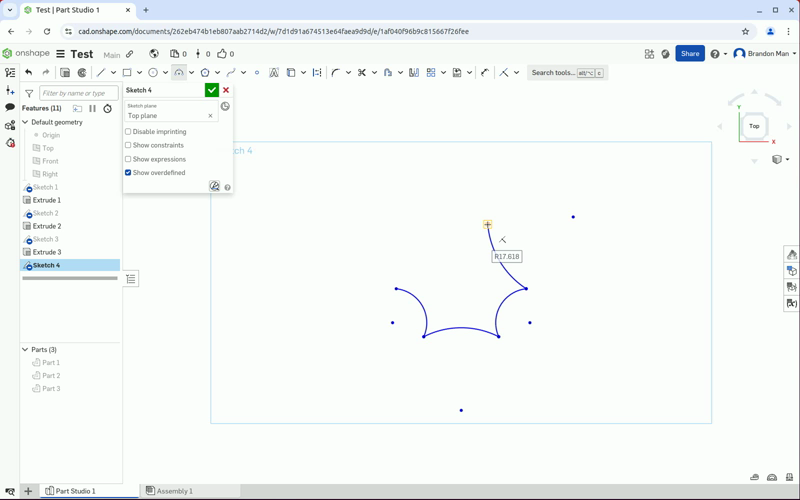
click(487, 224)
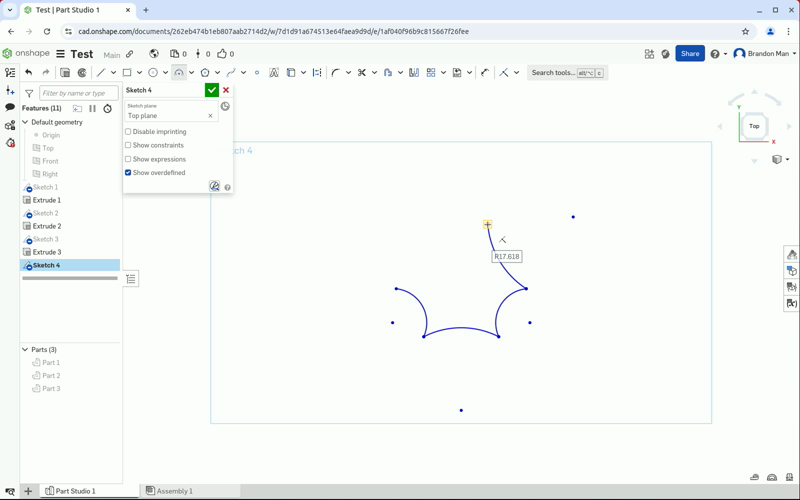
key_down(shift)
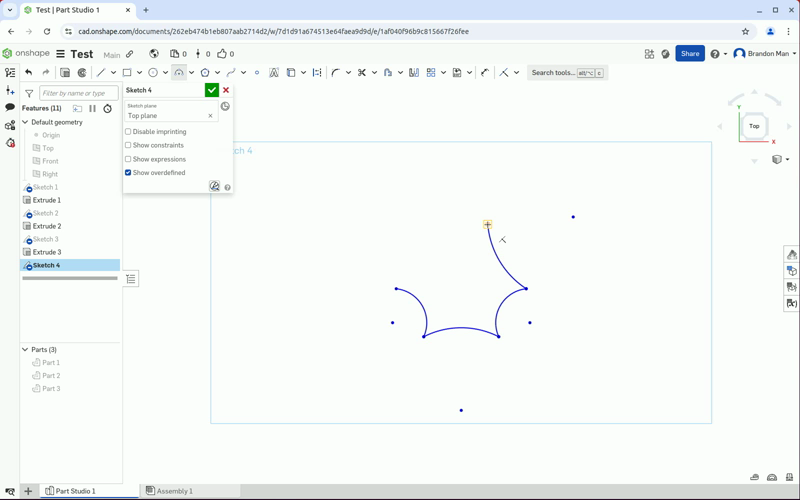
mouse_move(433, 224)
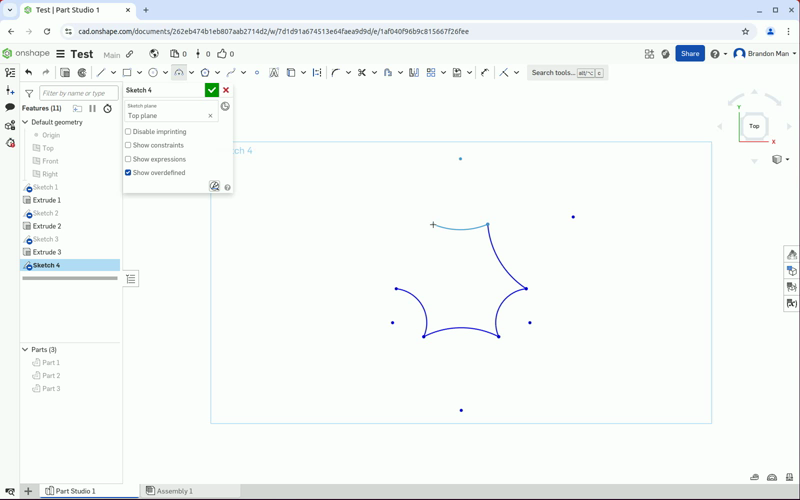
click(433, 224)
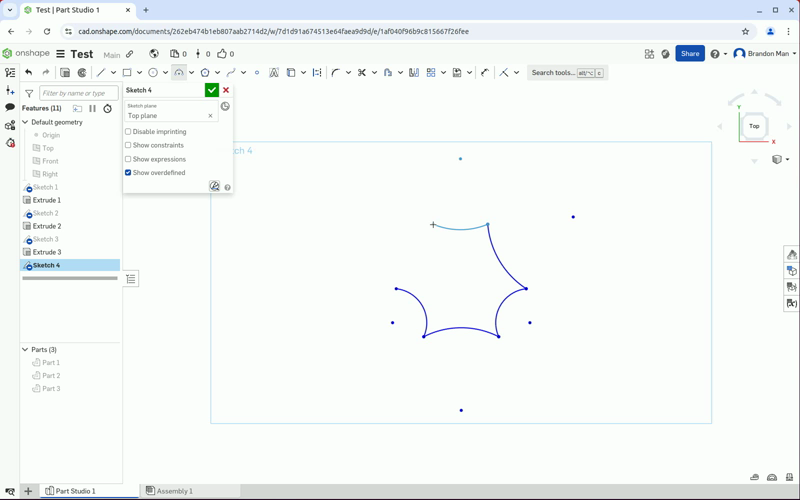
mouse_move(460, 238)
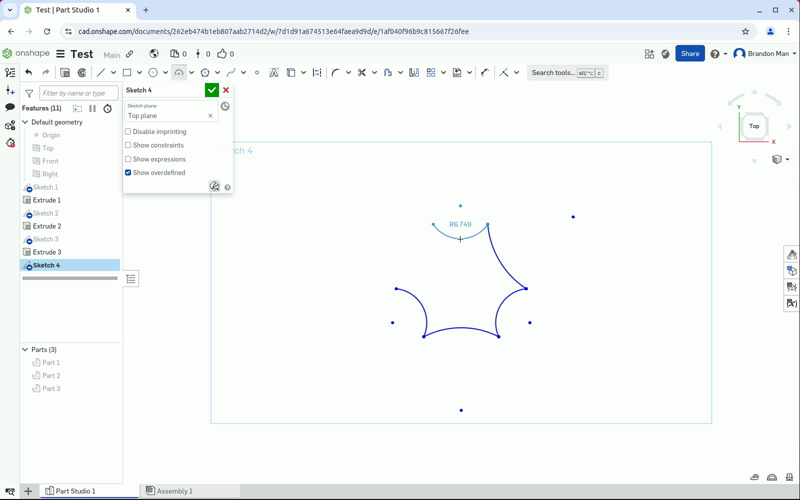
click(460, 238)
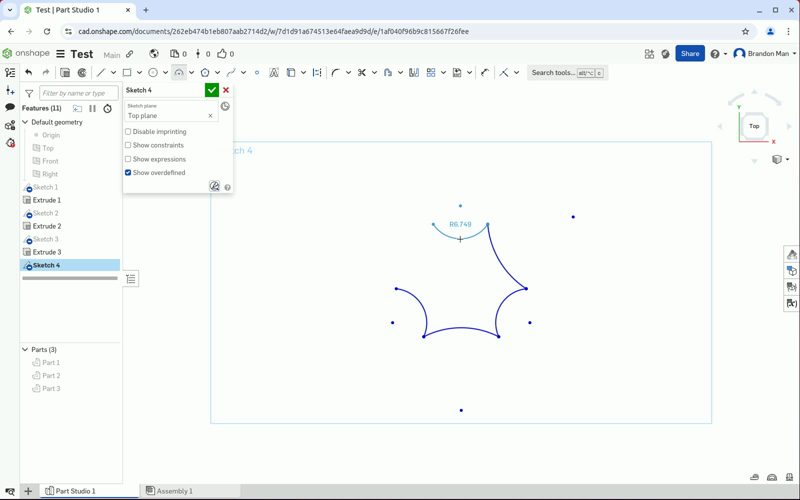
key_up(shift)
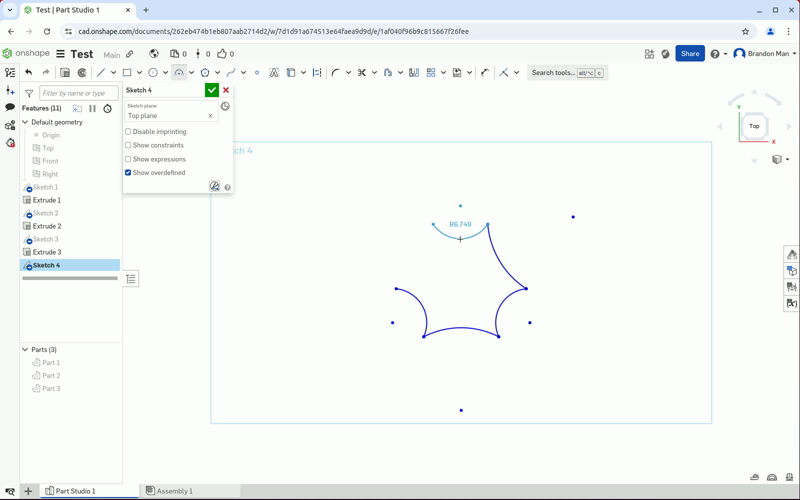
mouse_move(433, 224)
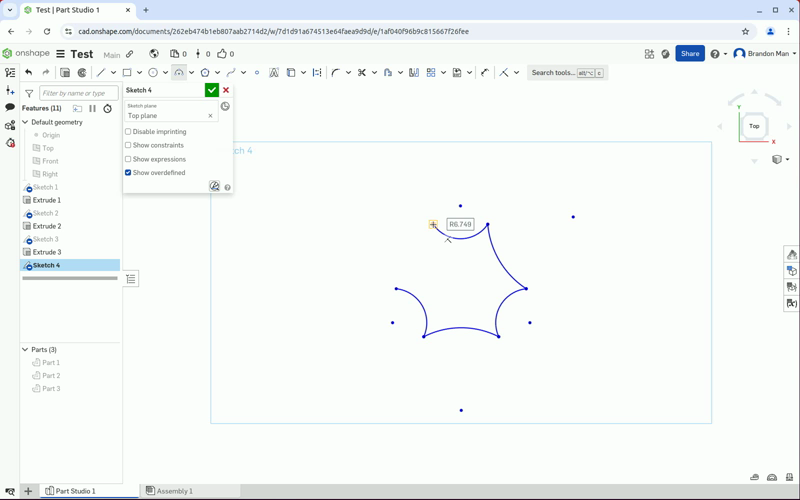
click(433, 224)
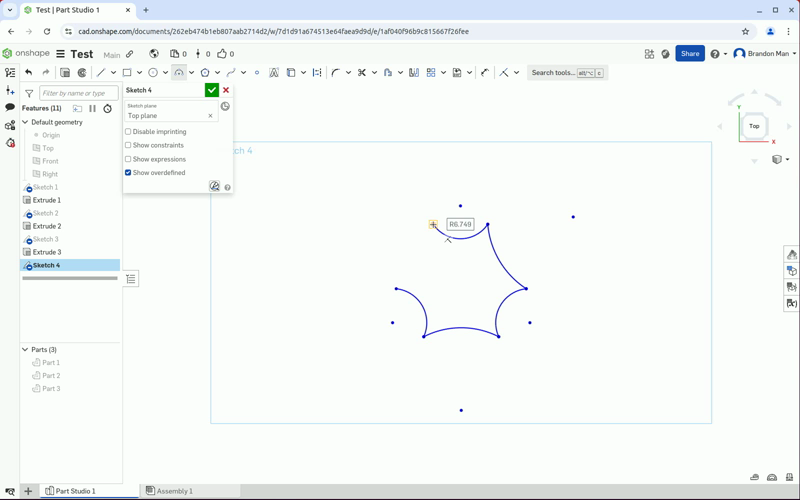
mouse_move(396, 288)
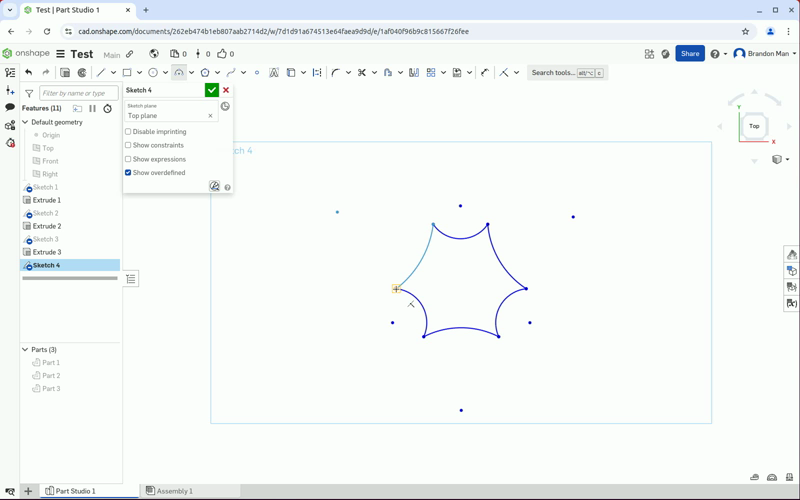
click(396, 288)
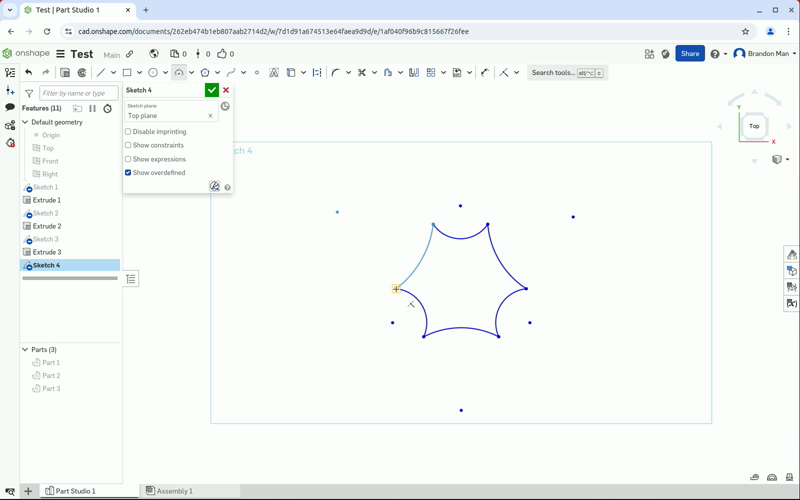
key_down(shift)
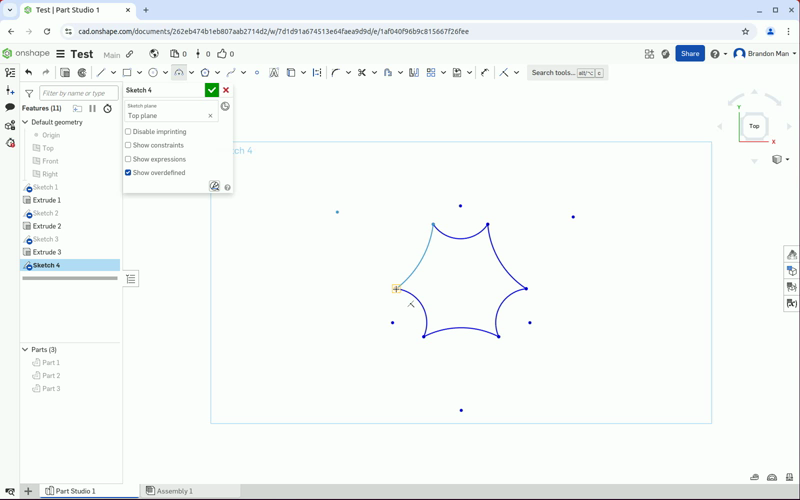
mouse_move(422, 261)
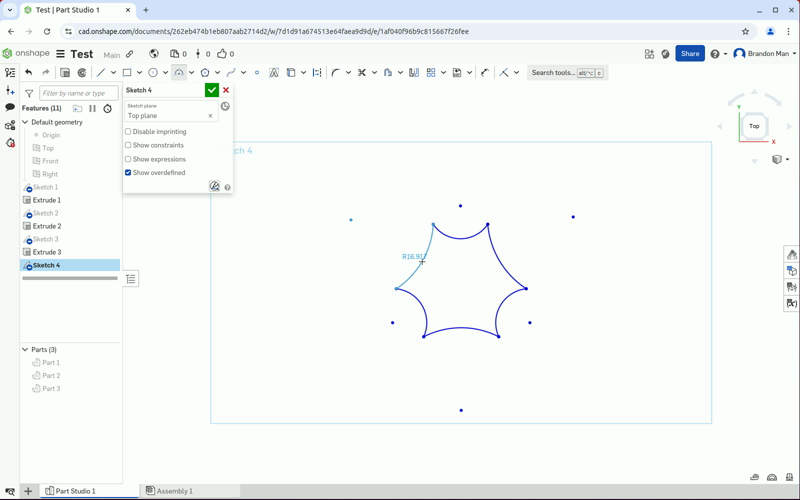
click(422, 261)
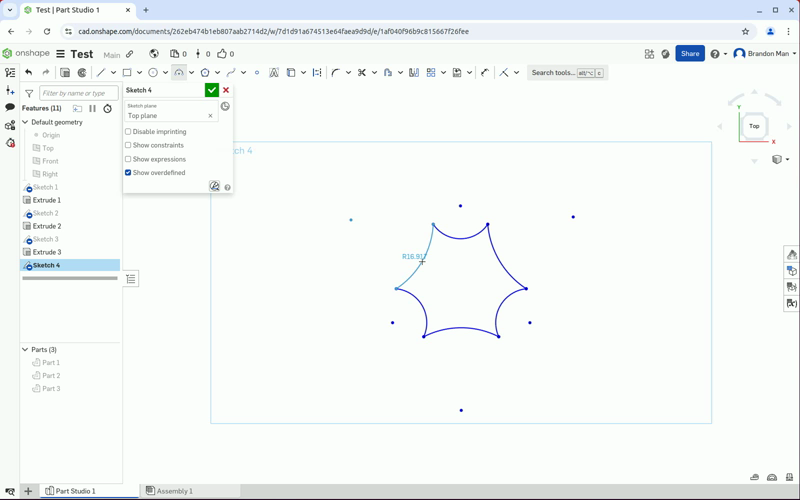
key_up(shift)
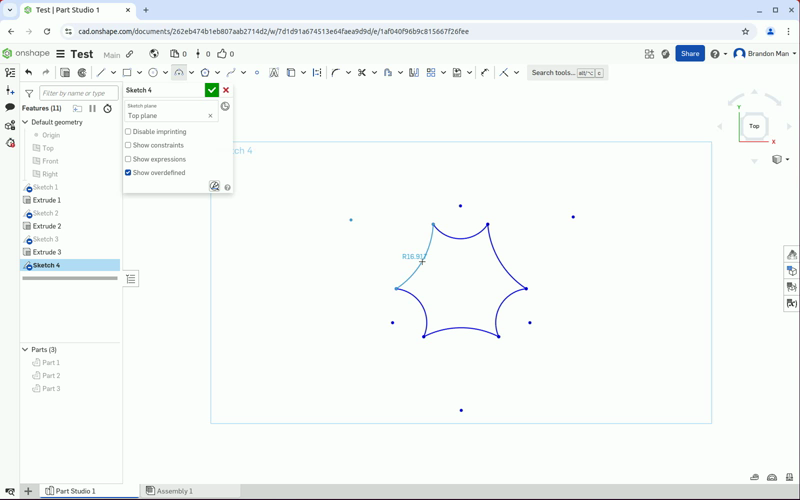
key(esc)
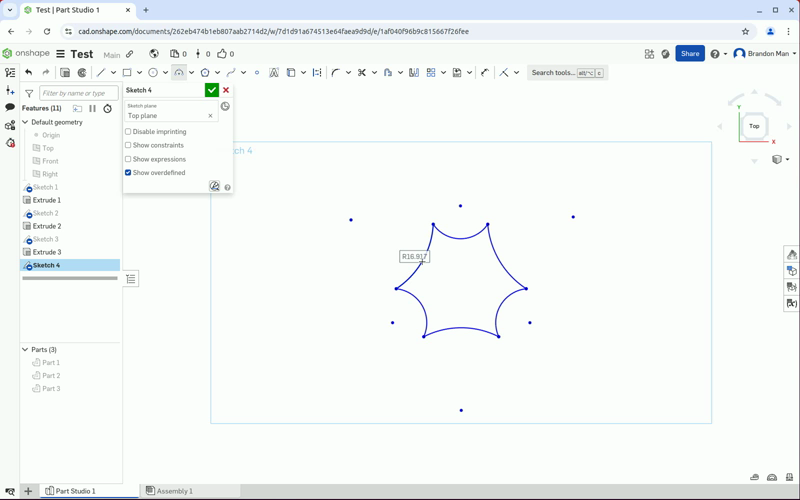
key(c)
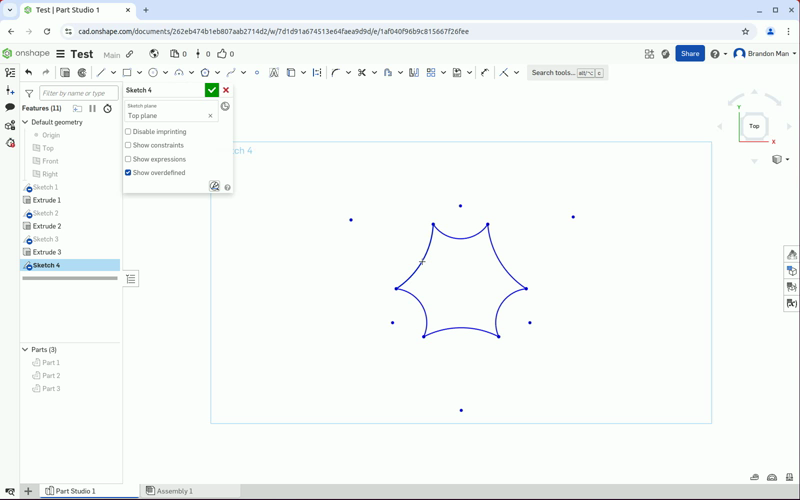
key_down(shift)
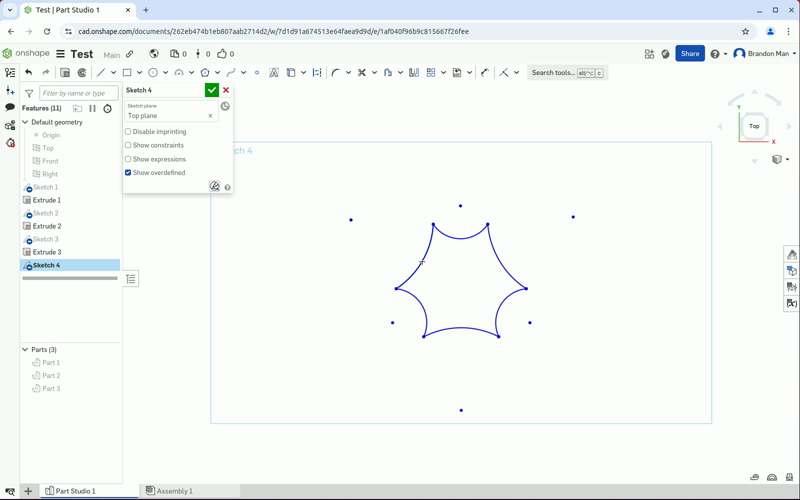
mouse_move(460, 283)
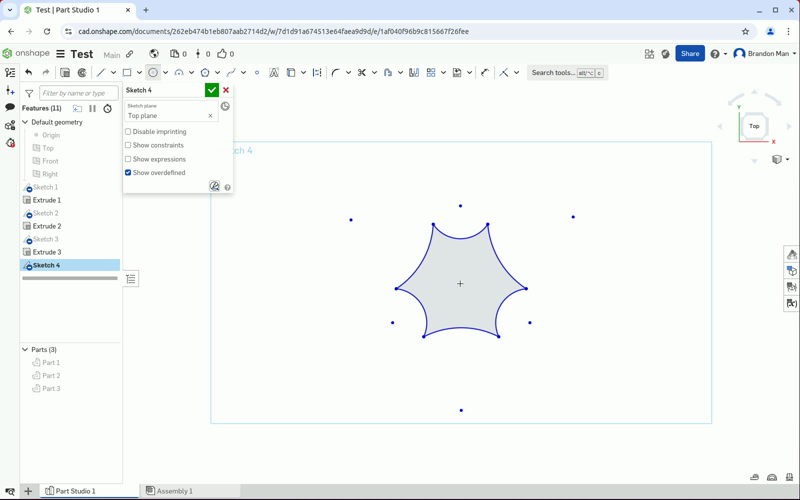
click(460, 283)
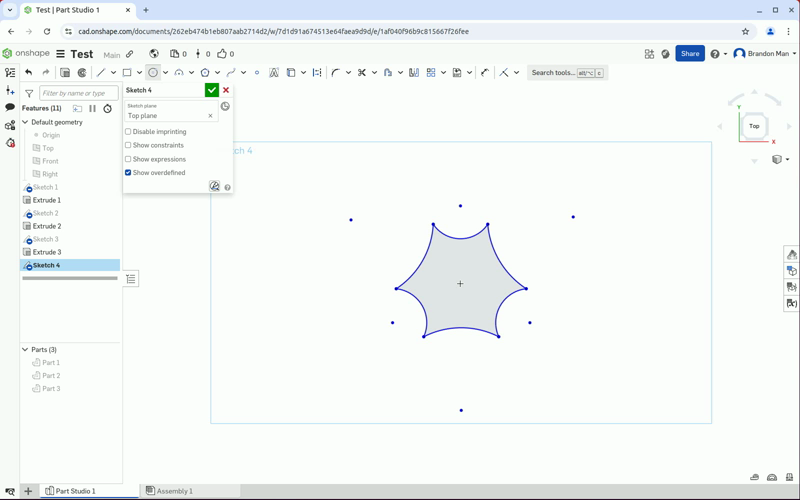
key_up(shift)
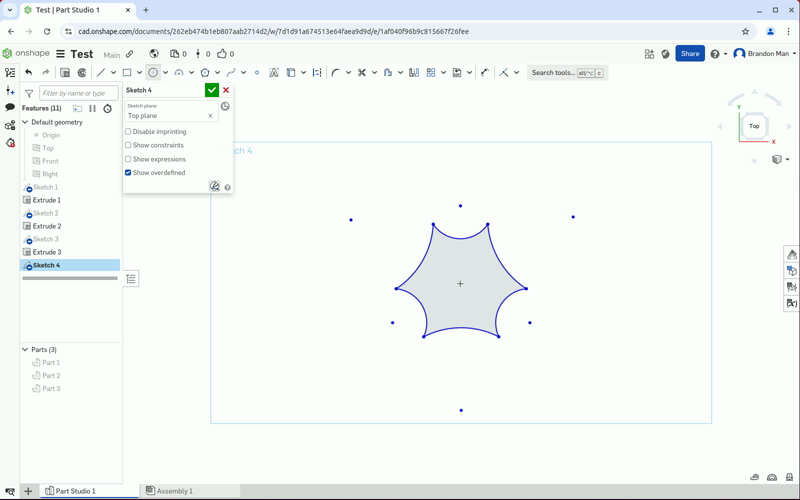
mouse_move(489, 283)
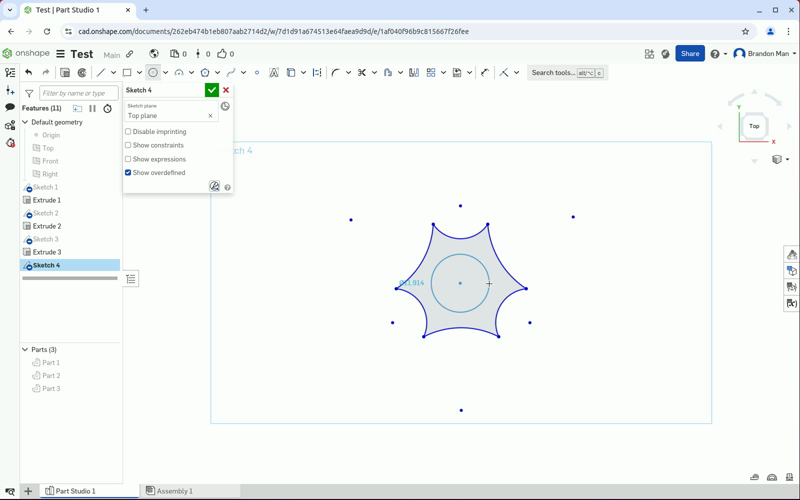
click(489, 283)
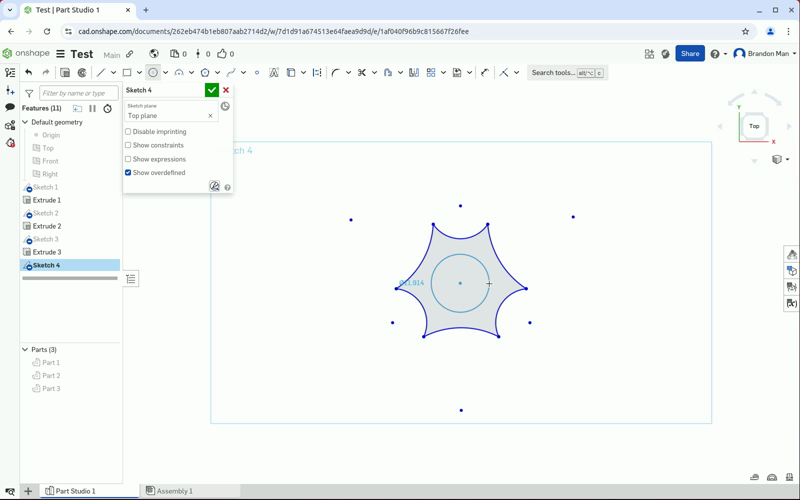
key(esc)
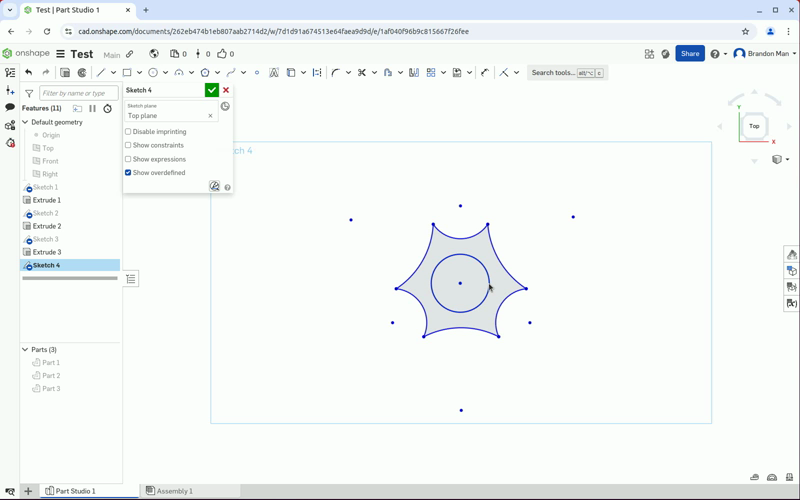
mouse_move(416, 272)
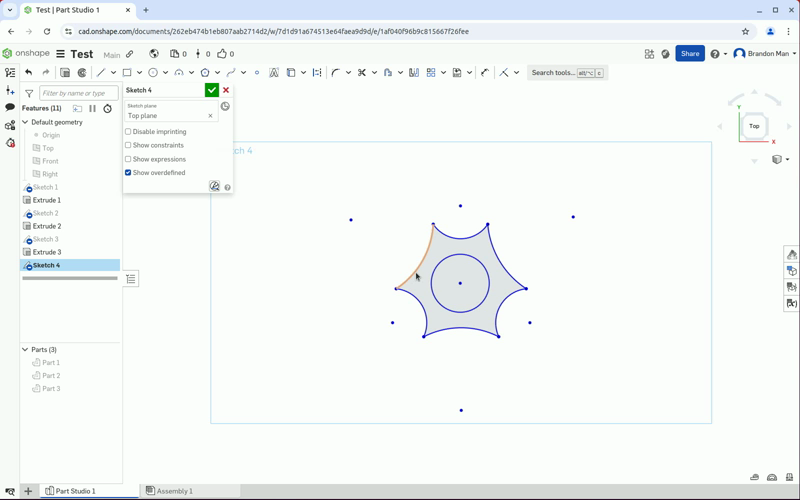
click(416, 272)
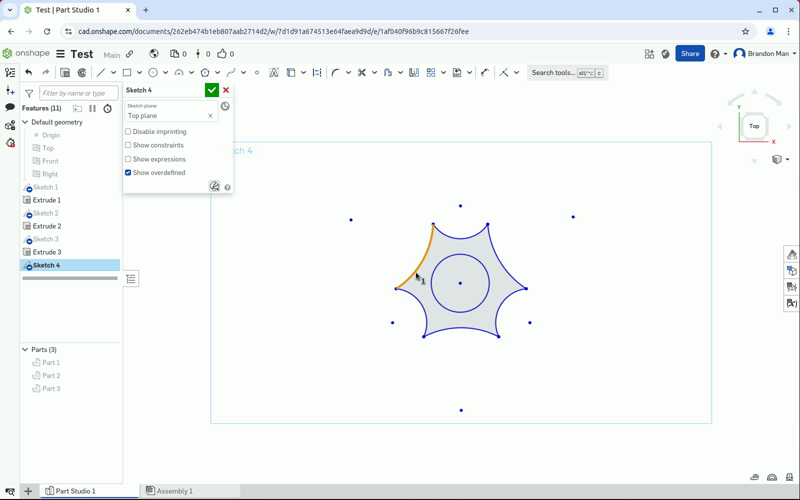
mouse_move(73, 352)
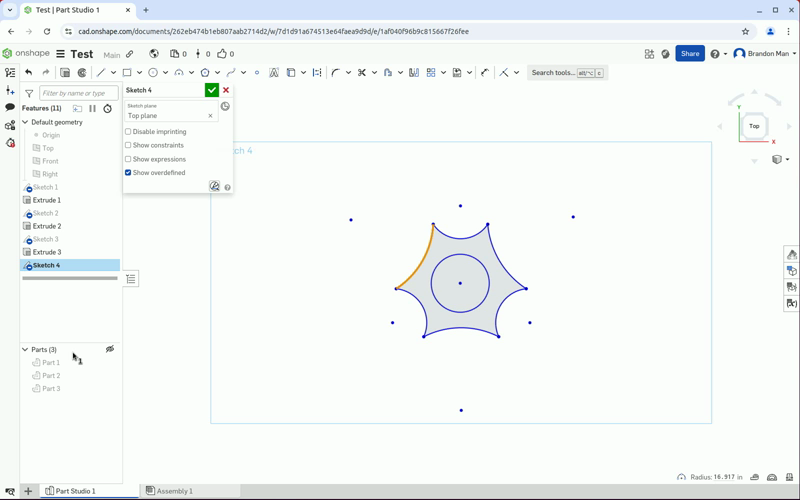
key(shift+y)
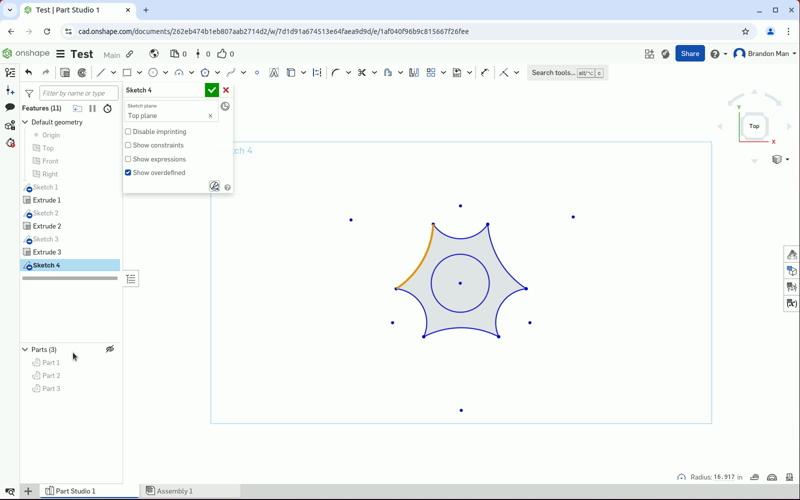
key(shift+e)
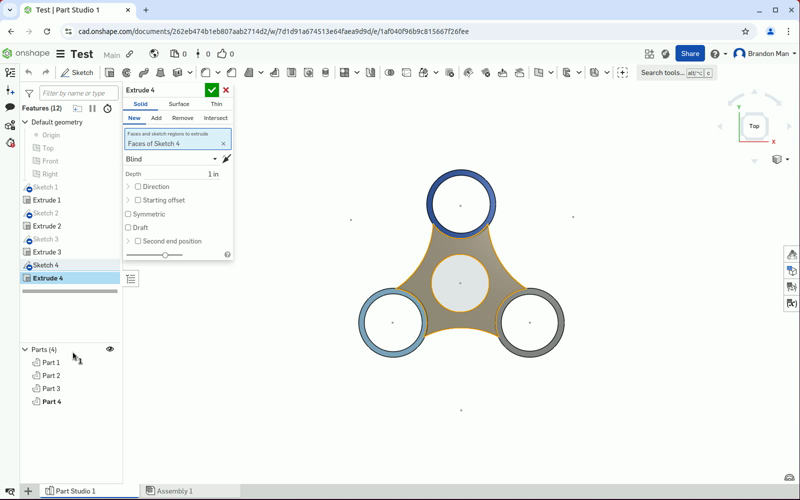
mouse_move(143, 106)
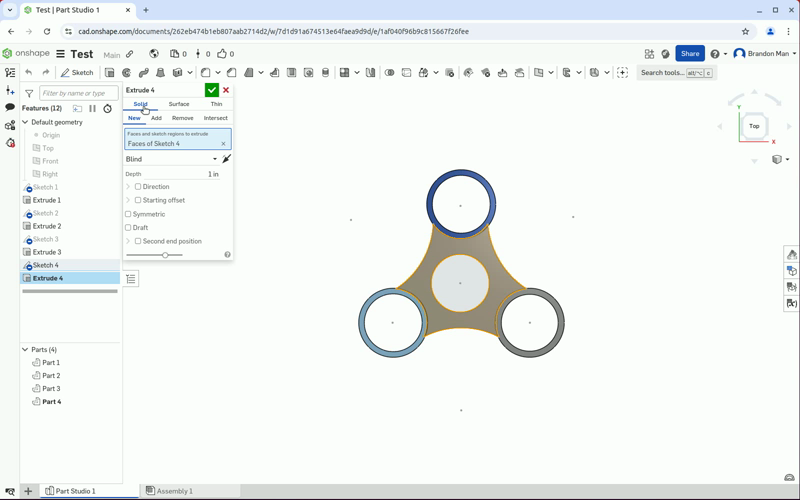
click(143, 106)
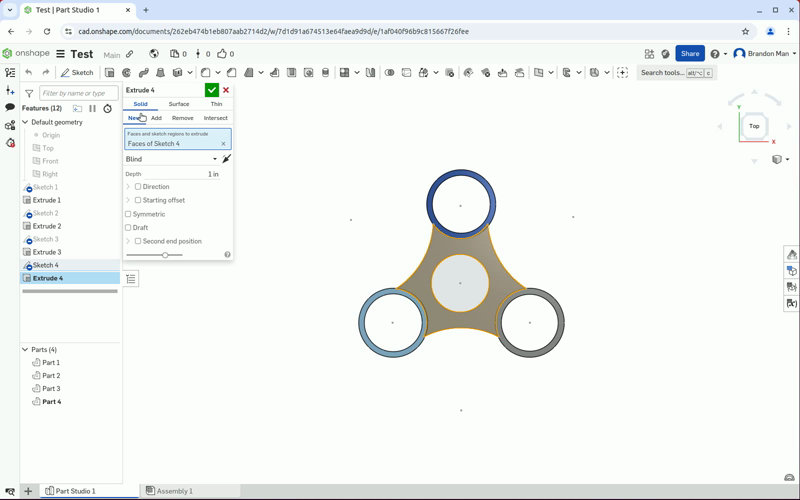
mouse_move(137, 120)
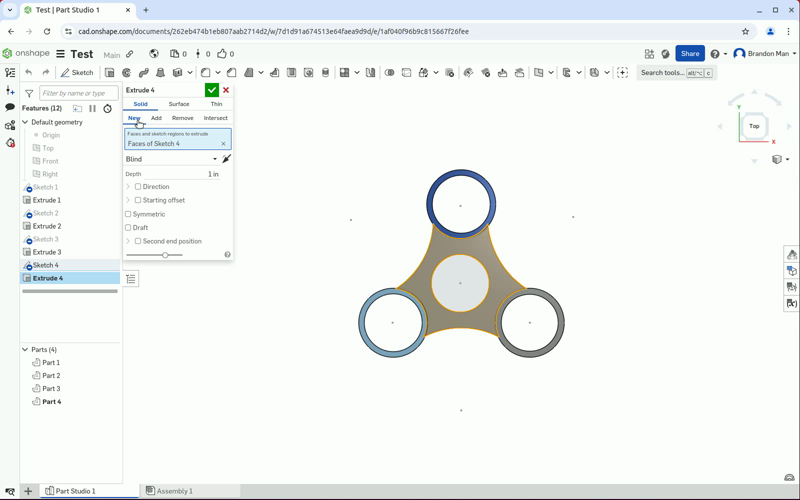
click(137, 120)
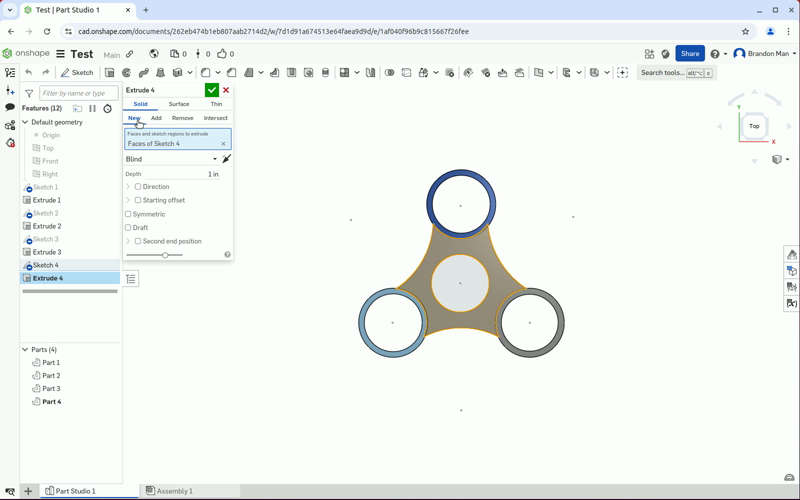
key(tab, 4)
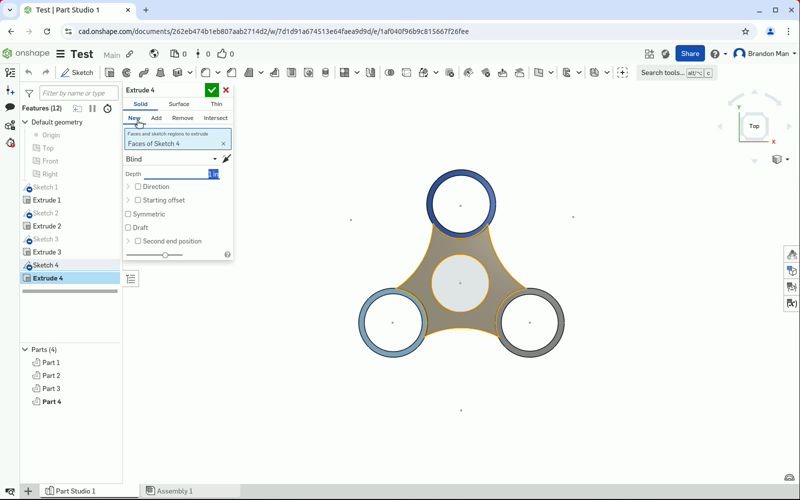
text(2.648)
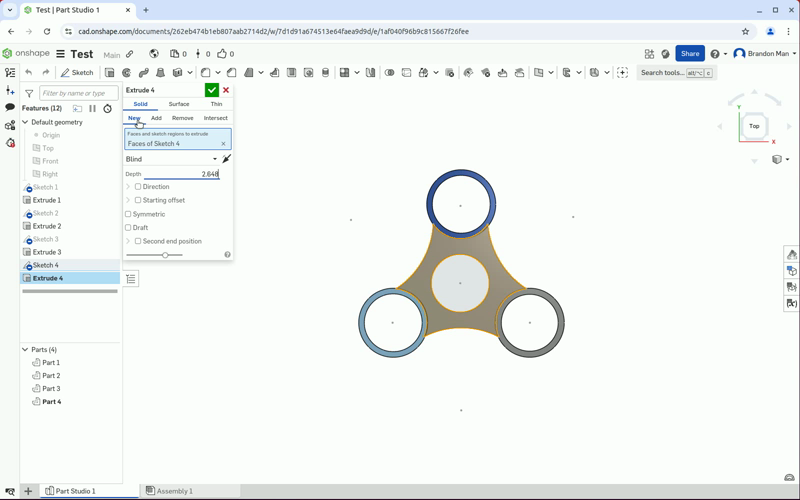
key(enter)
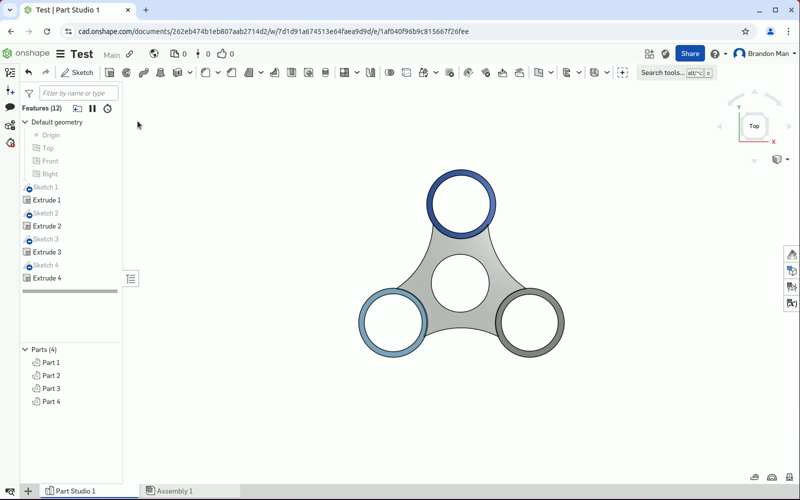
key(shift+h)
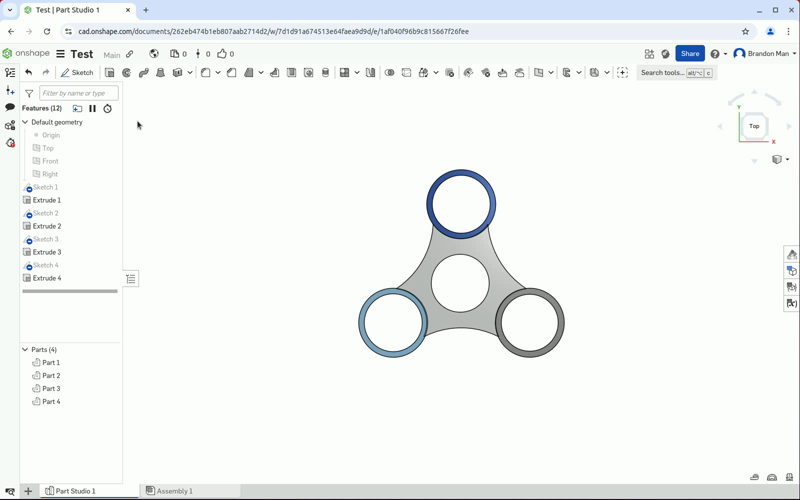
key(shift+h)
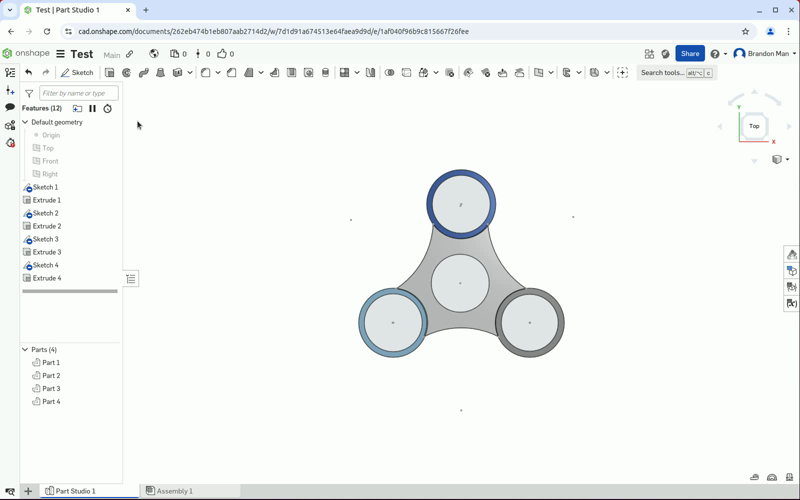
key(shift+7)
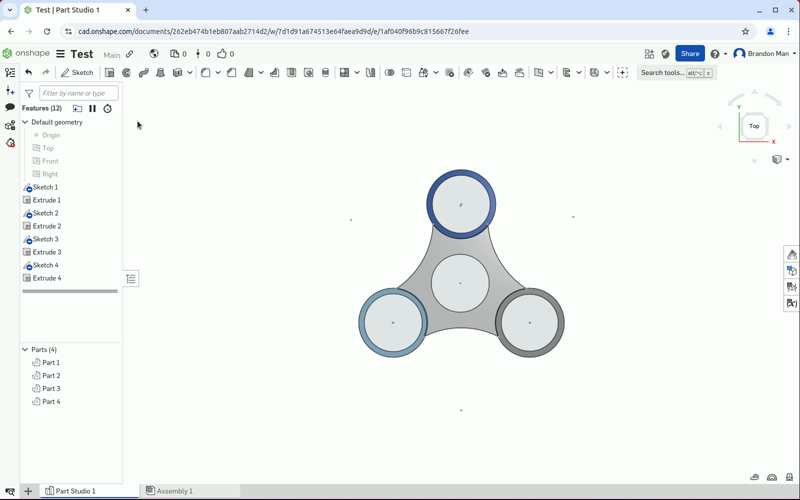
key(up, 3)
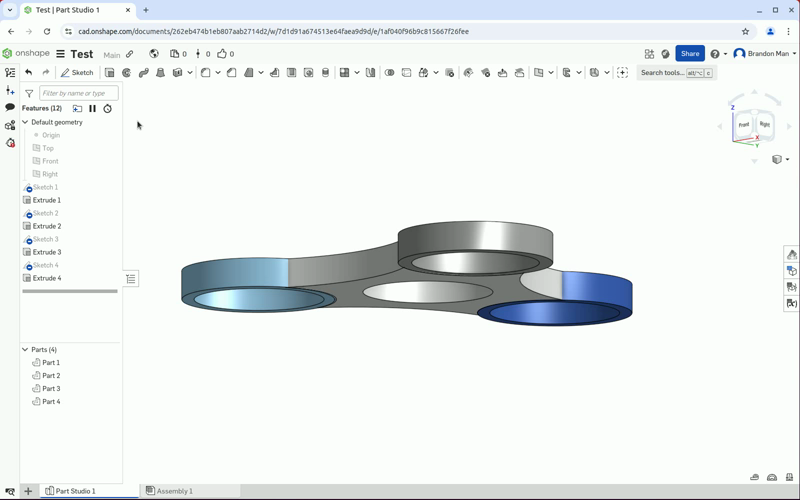
key(left, 3)
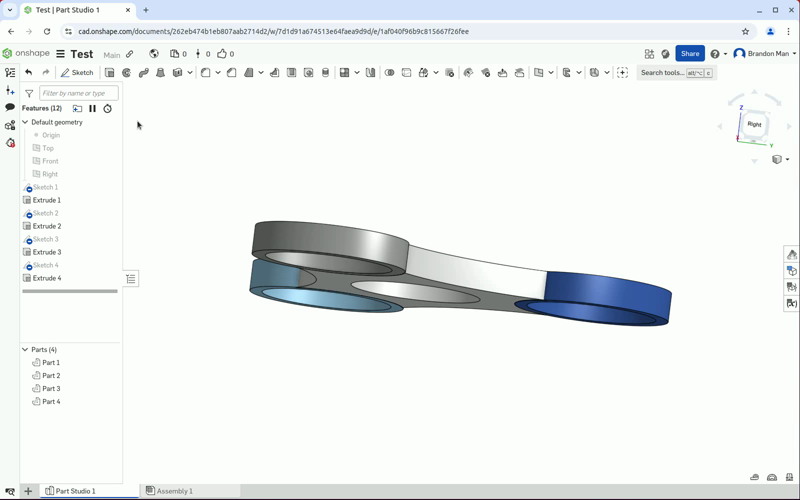
key(right, 3)
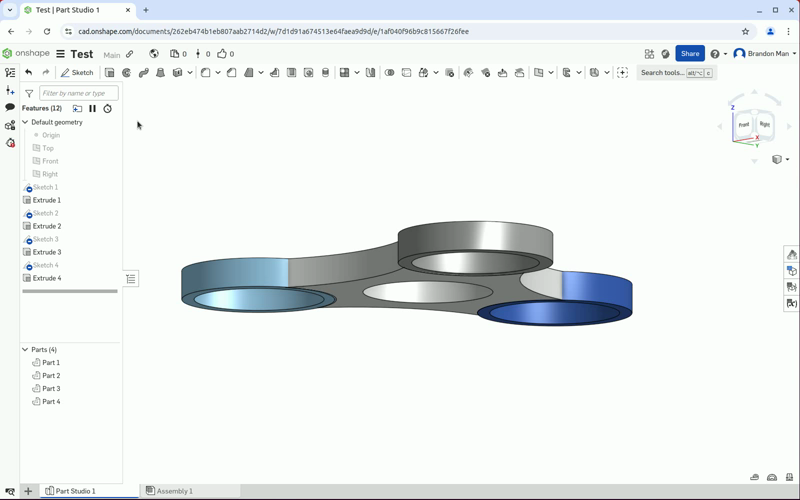
key(down, 3)
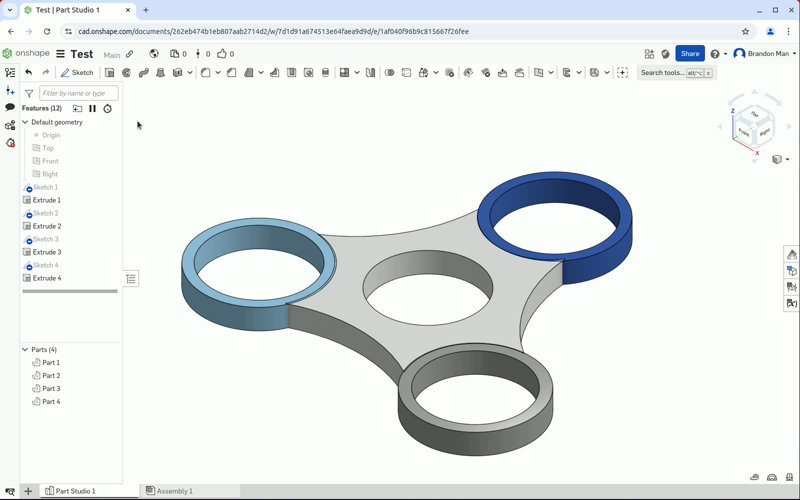
mouse_move(73, 189)
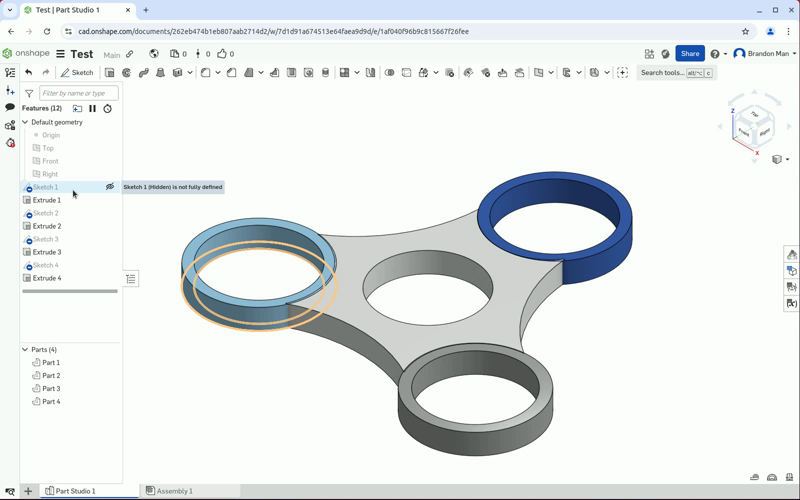
click(73, 189)